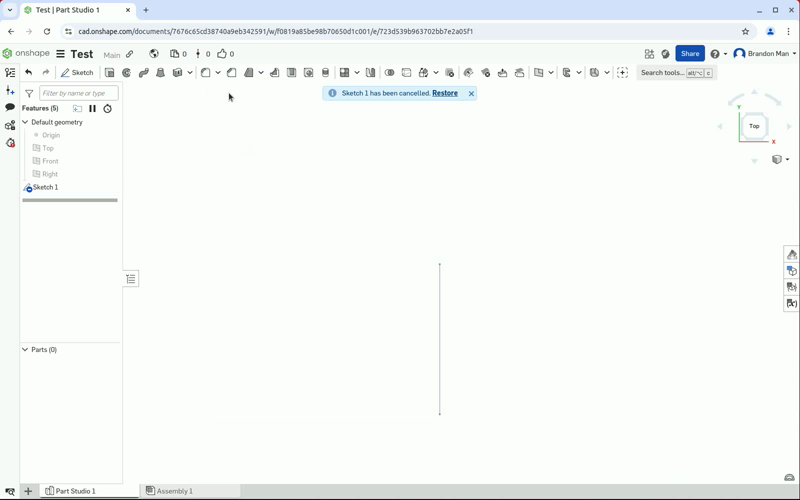
key(shift+h)
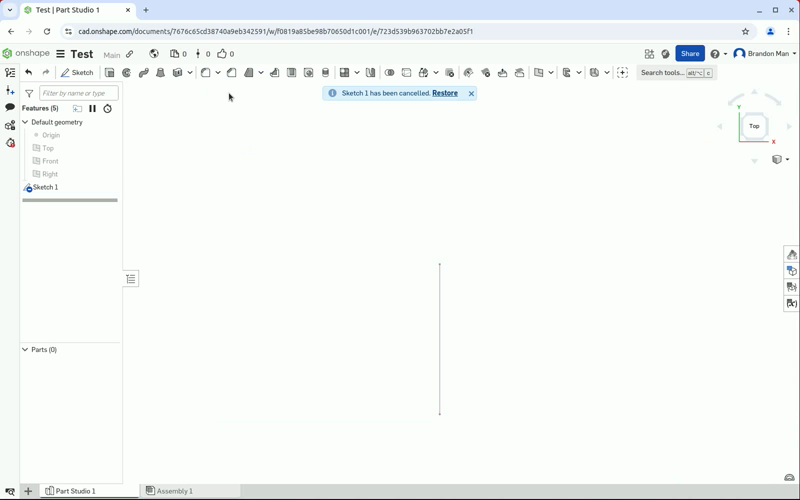
key(shift+s)
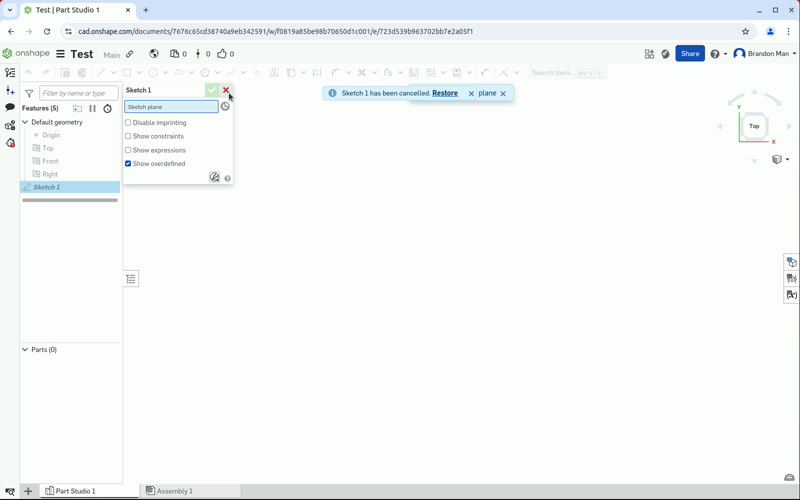
mouse_move(73, 150)
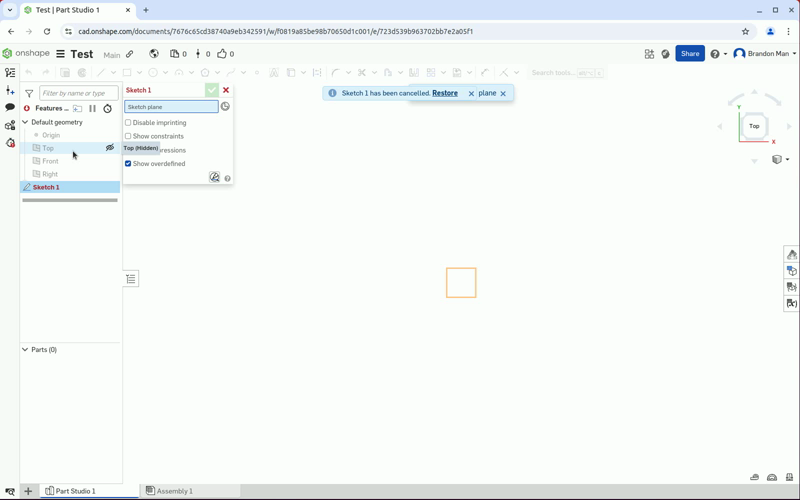
click(73, 150)
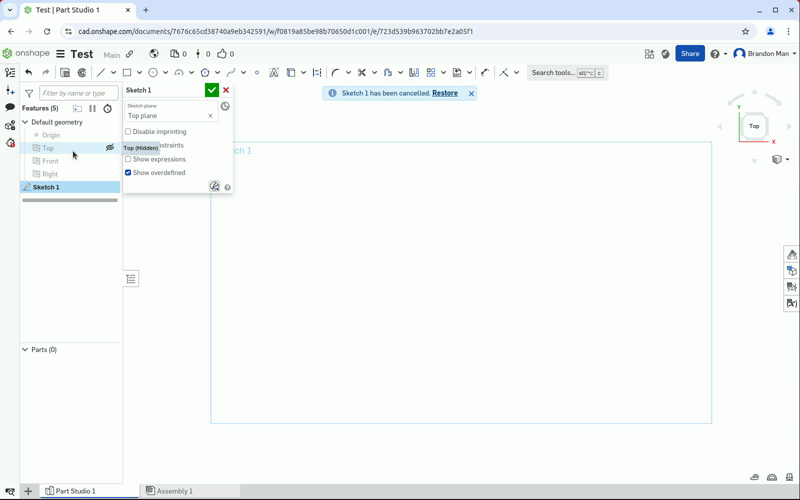
mouse_move(73, 352)
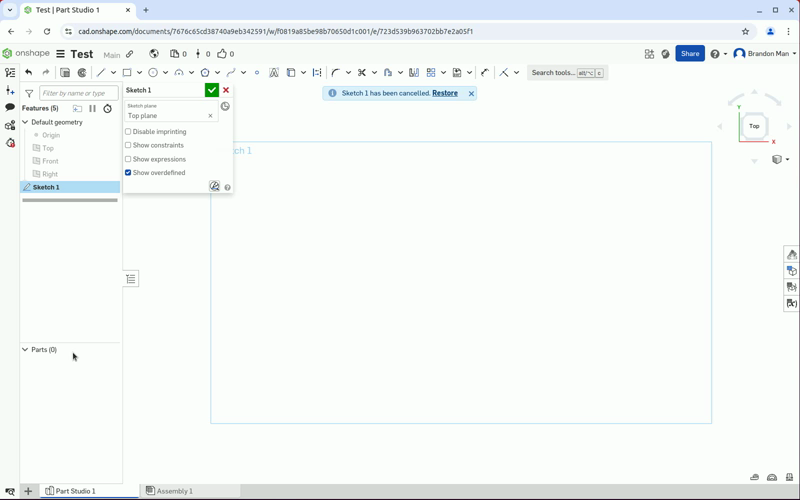
key(y)
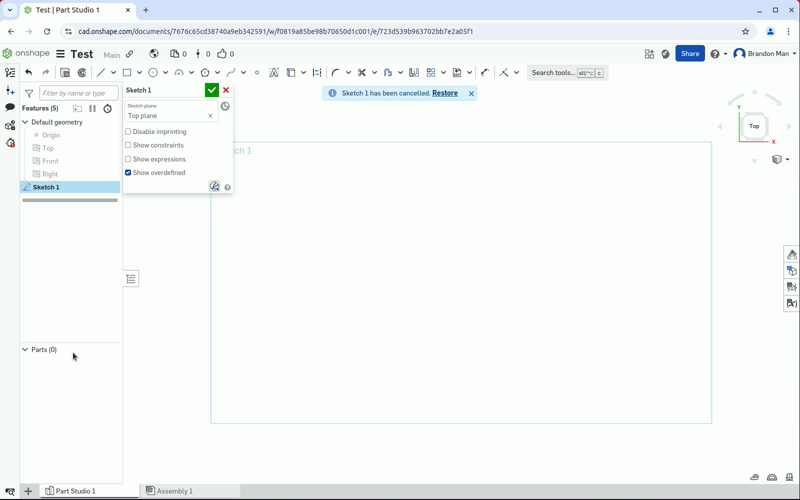
key(l)
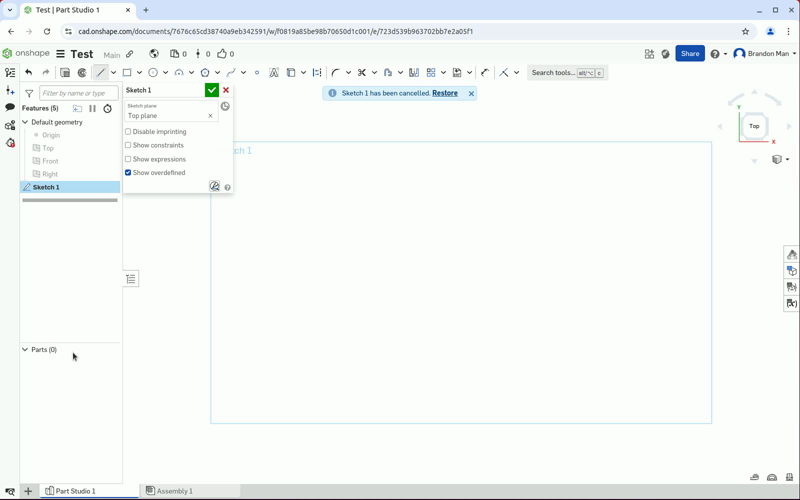
key_down(shift)
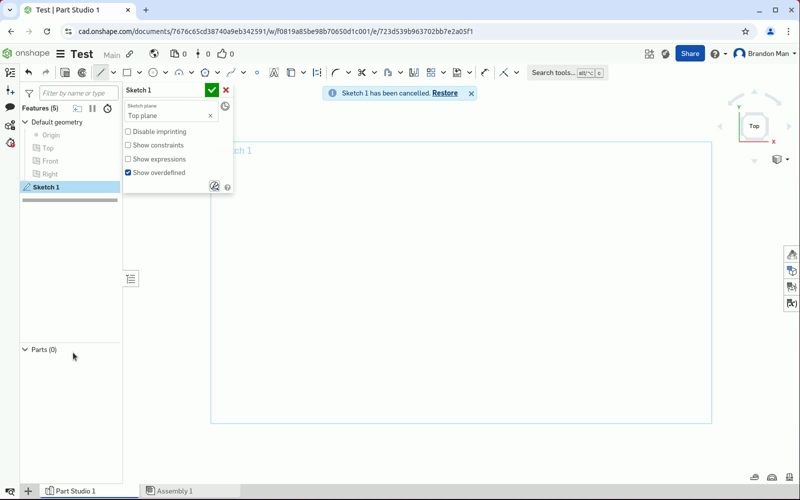
mouse_move(365, 395)
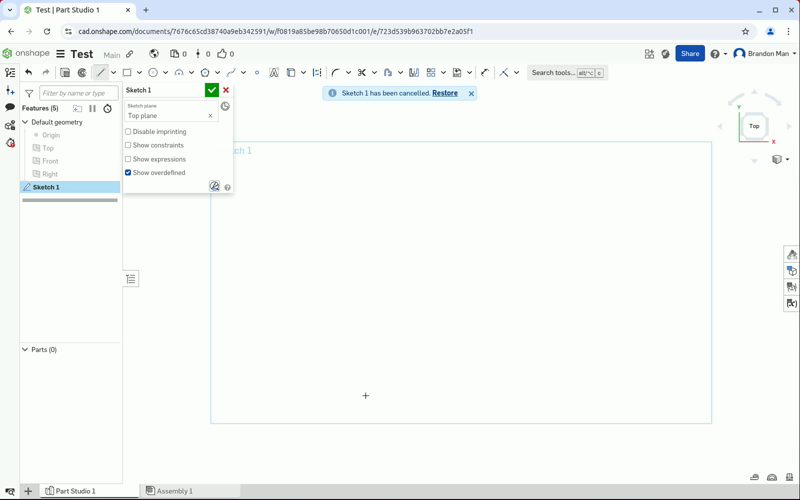
click(365, 395)
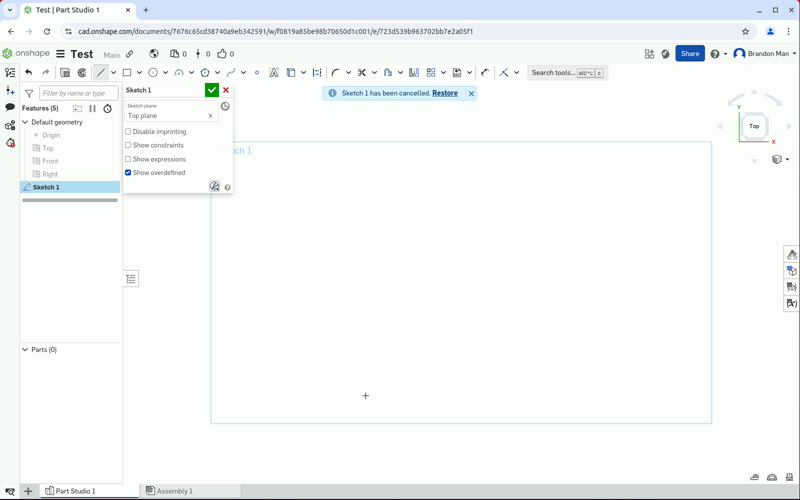
key_up(shift)
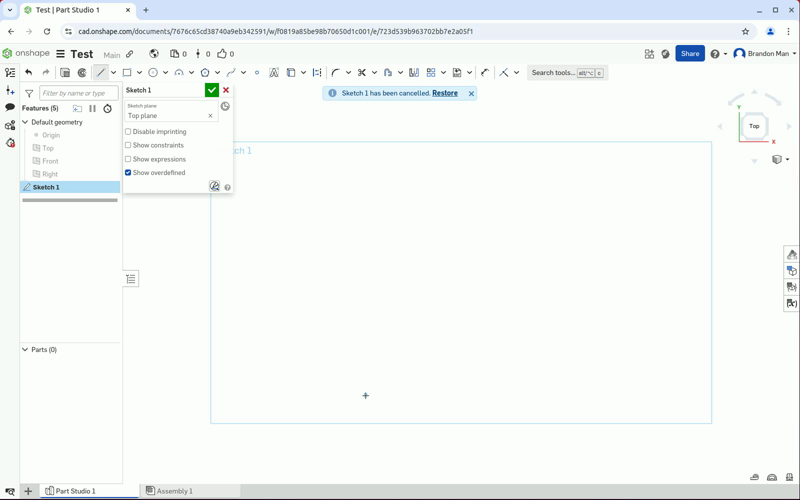
key_down(shift)
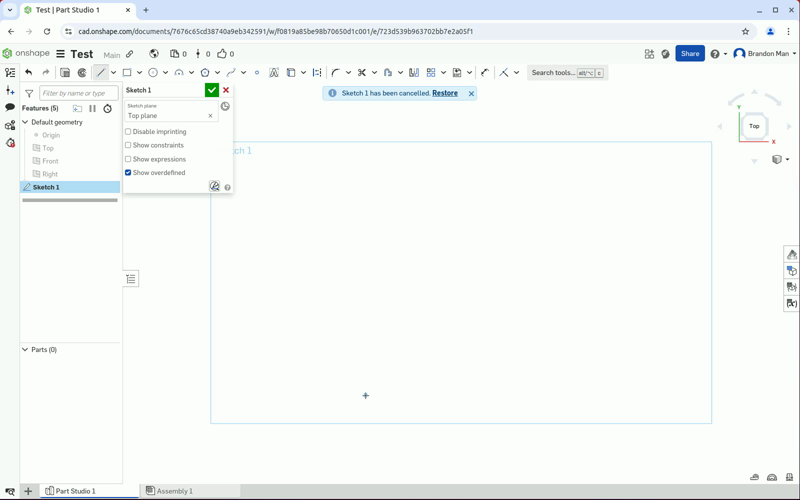
mouse_move(554, 395)
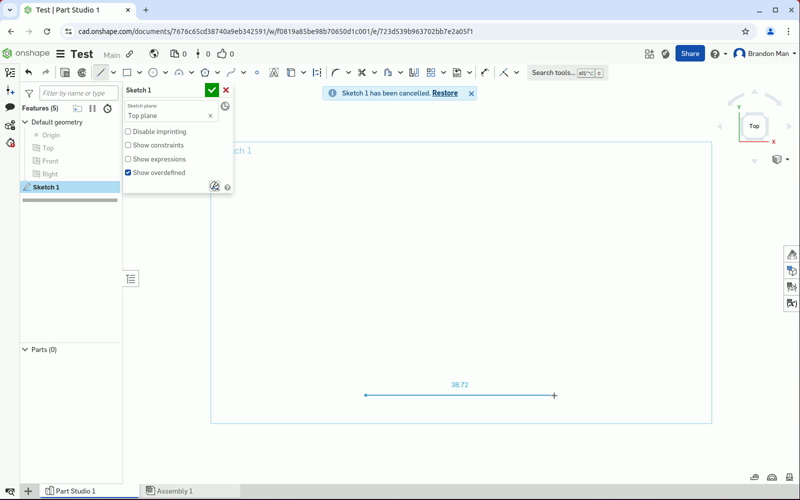
click(554, 395)
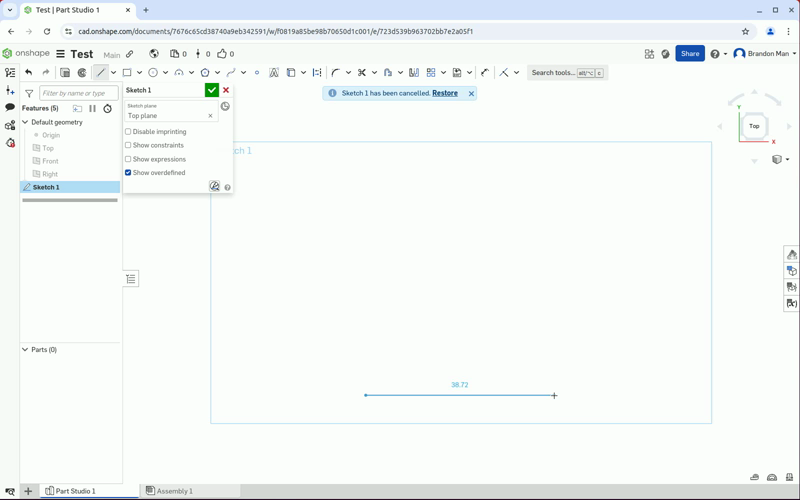
key_up(shift)
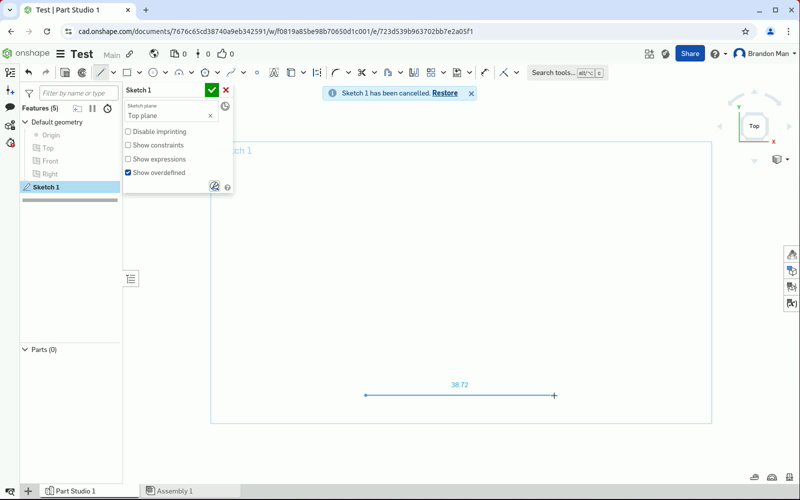
key_down(shift)
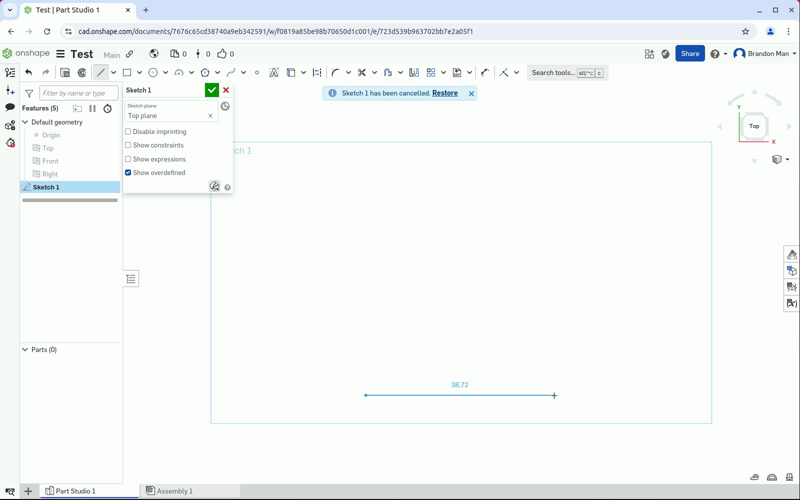
mouse_move(584, 395)
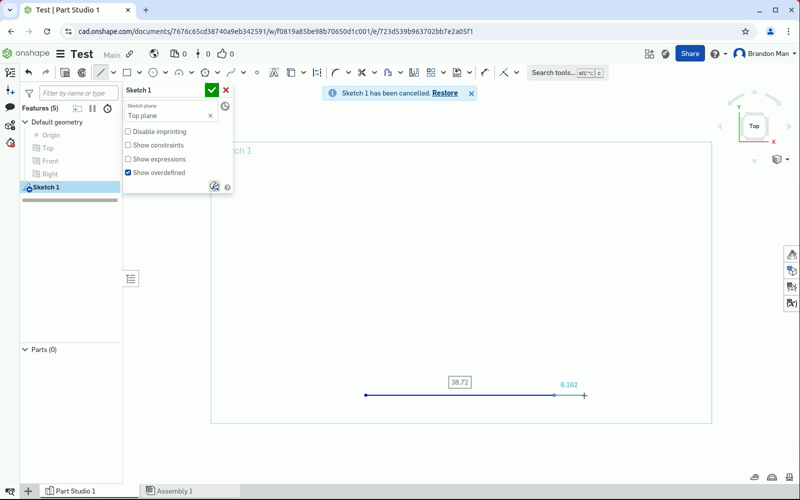
mouse_move(554, 339)
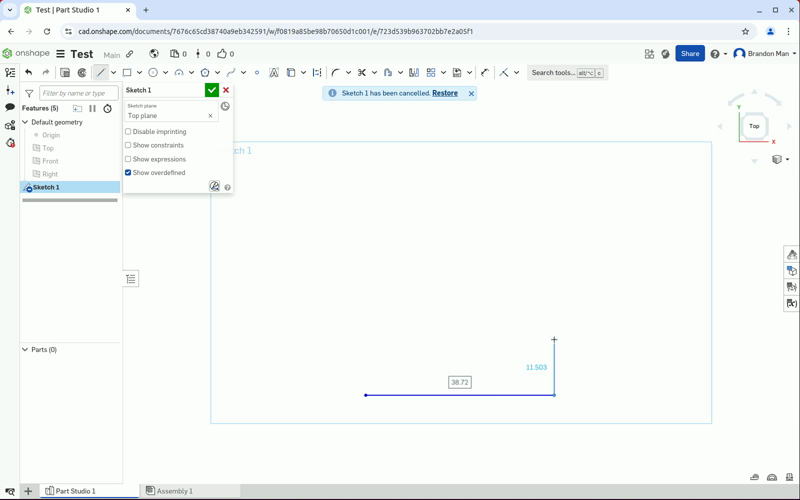
click(554, 339)
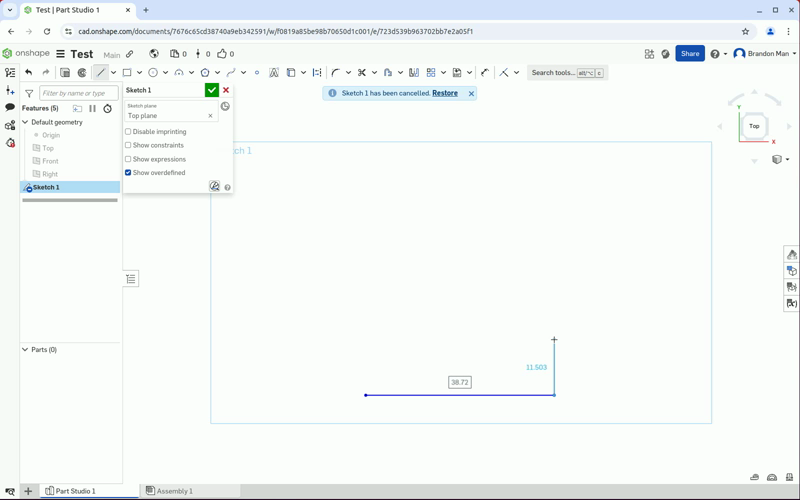
key_up(shift)
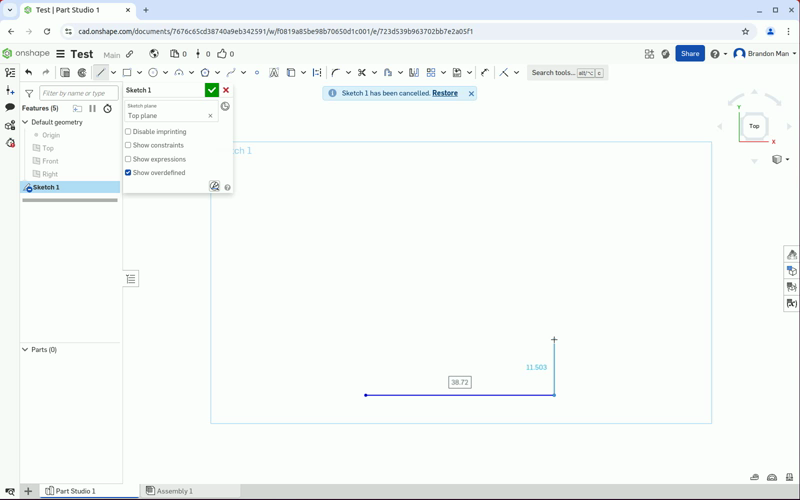
key_down(shift)
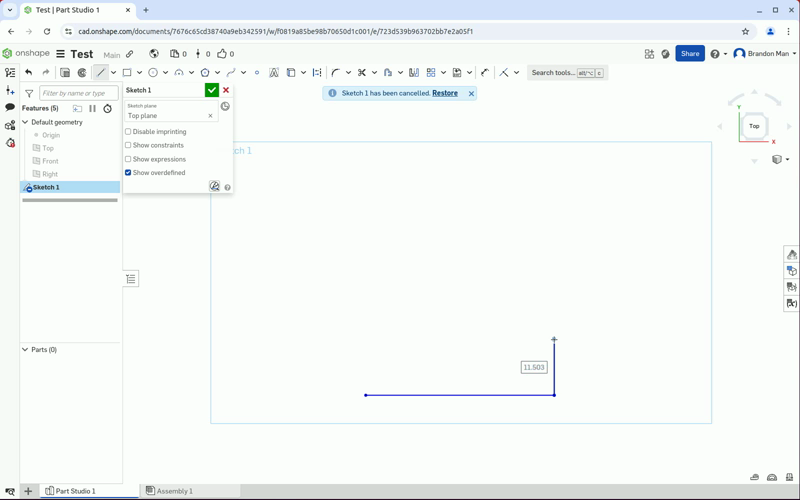
mouse_move(584, 339)
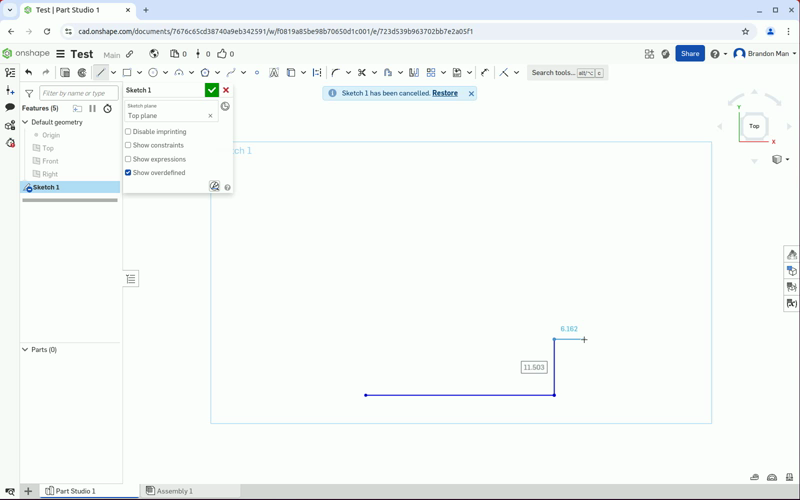
mouse_move(535, 339)
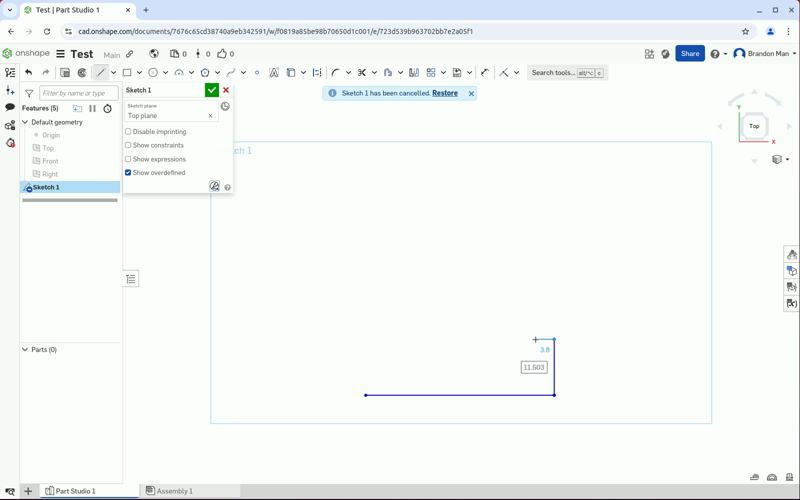
click(535, 339)
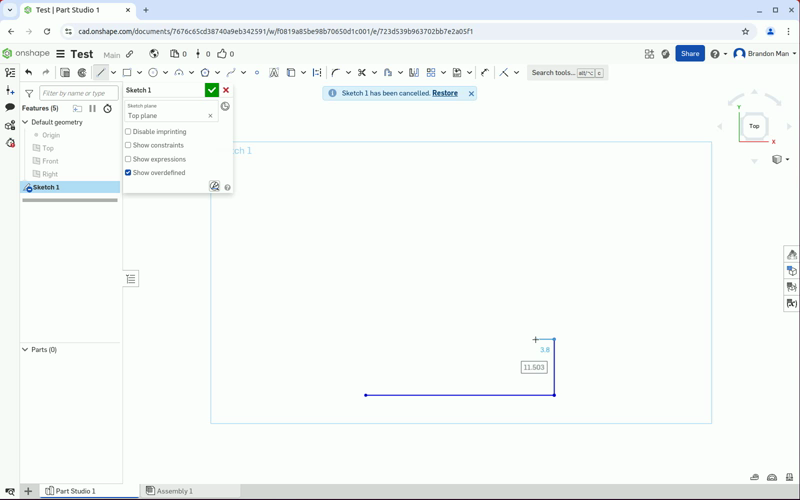
key_up(shift)
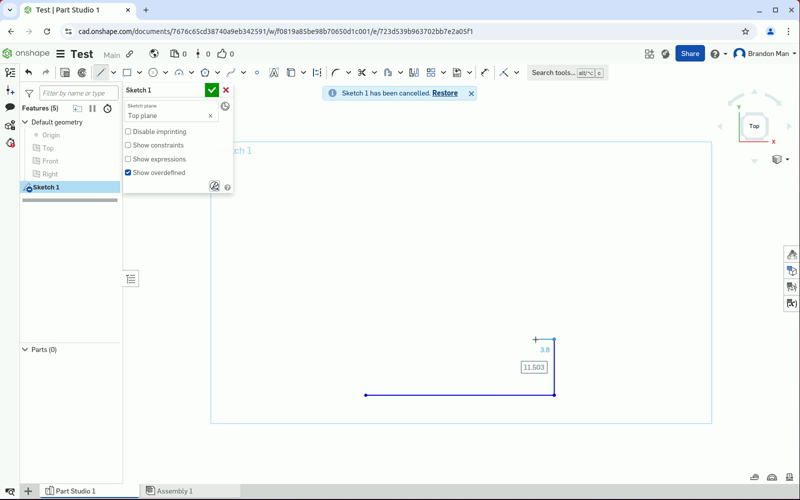
key_down(shift)
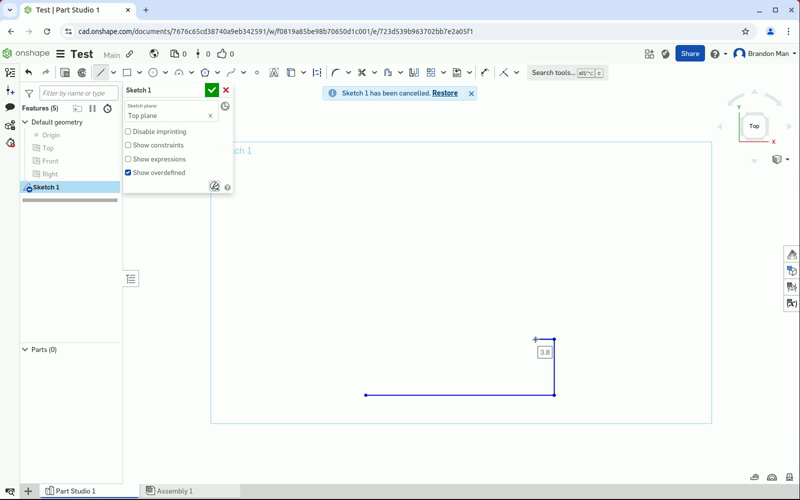
mouse_move(535, 228)
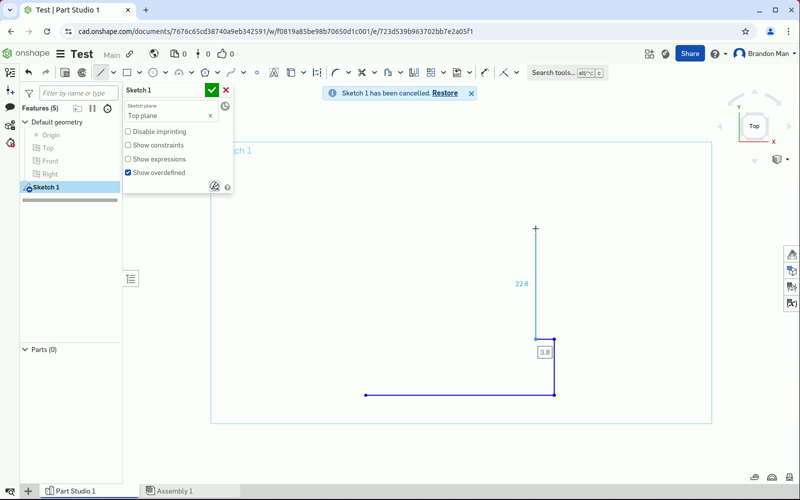
click(535, 228)
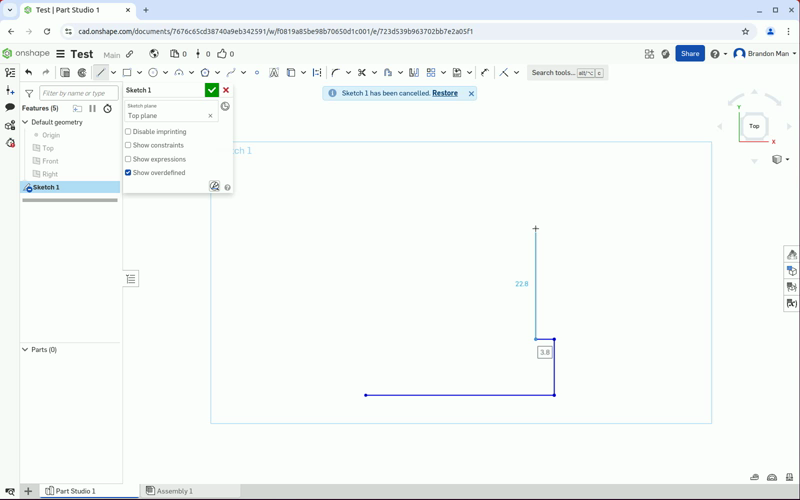
key_up(shift)
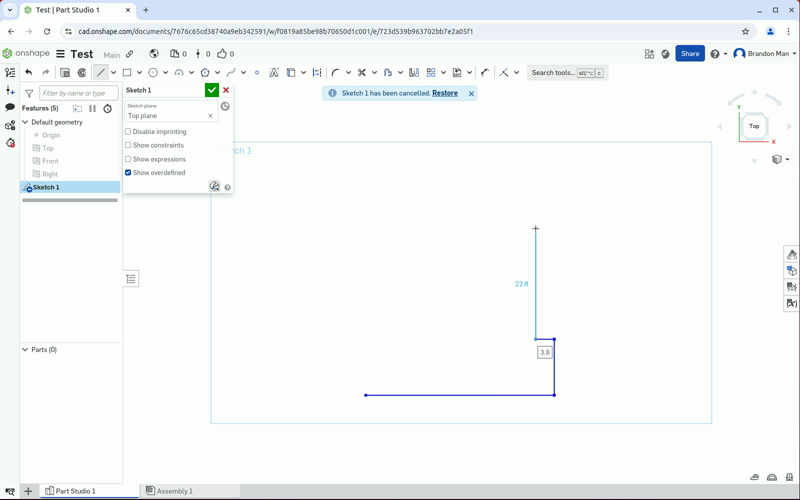
key_down(shift)
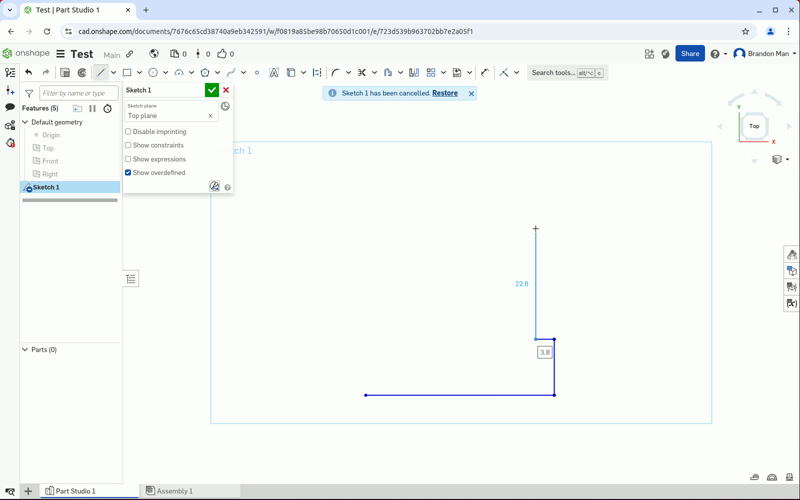
mouse_move(565, 228)
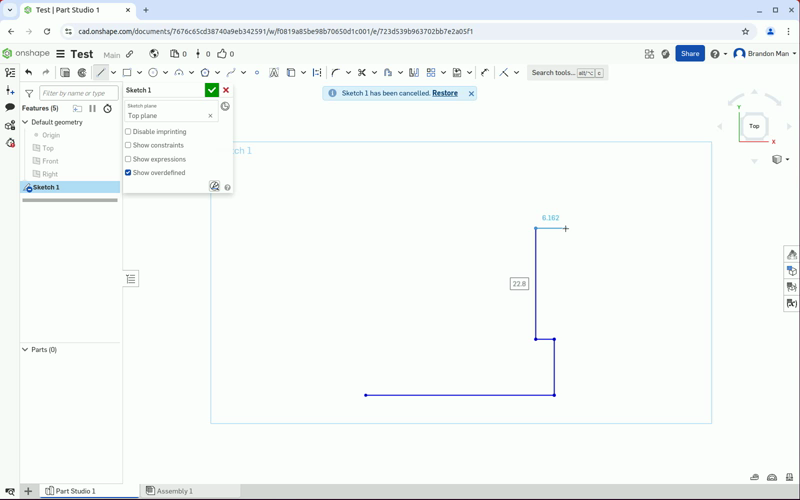
mouse_move(554, 228)
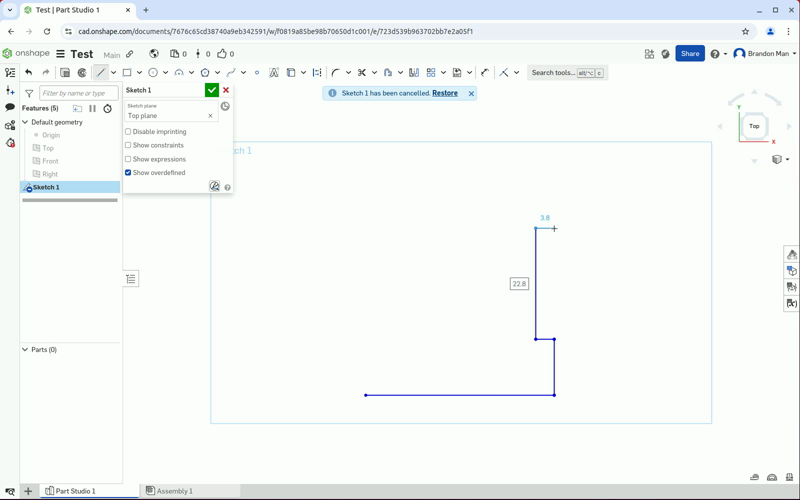
click(554, 228)
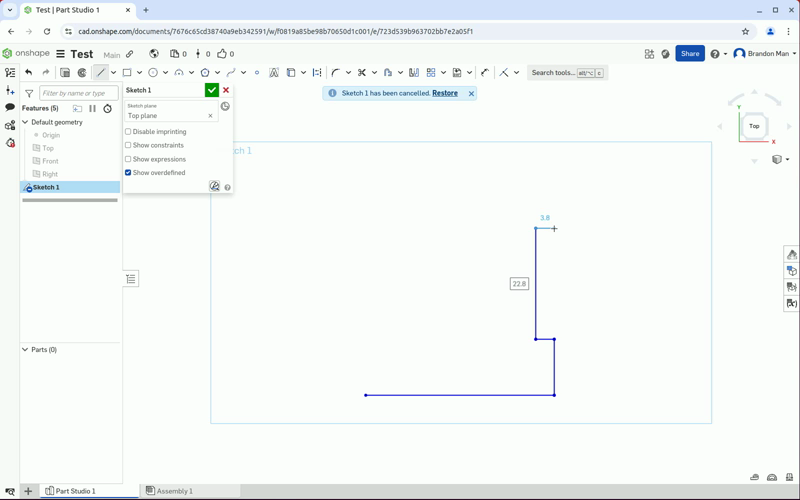
key_up(shift)
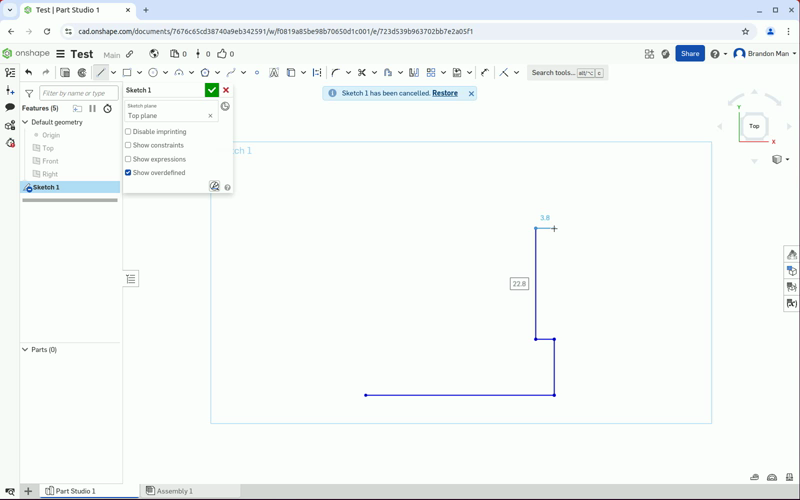
key_down(shift)
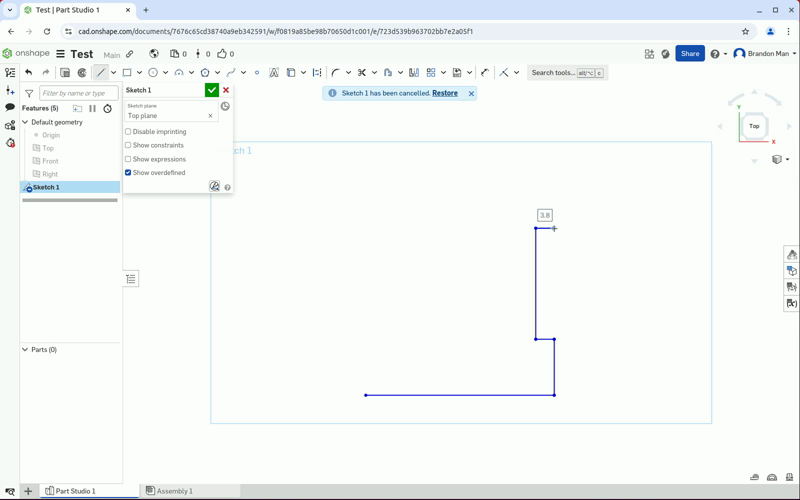
mouse_move(584, 228)
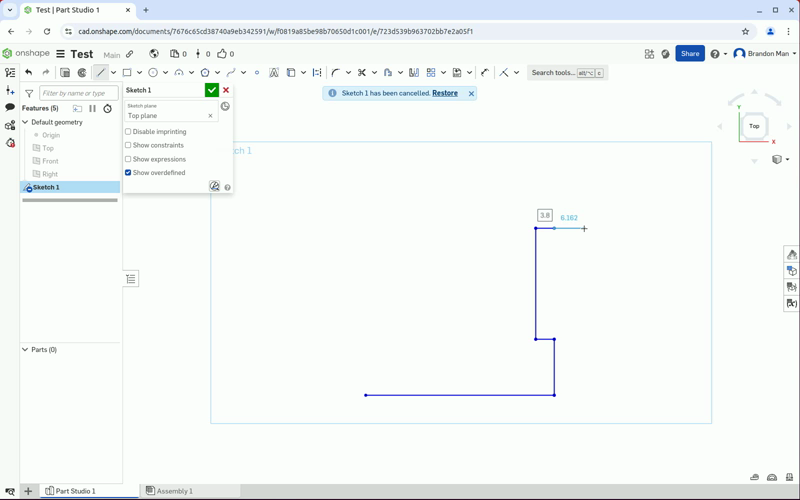
mouse_move(554, 171)
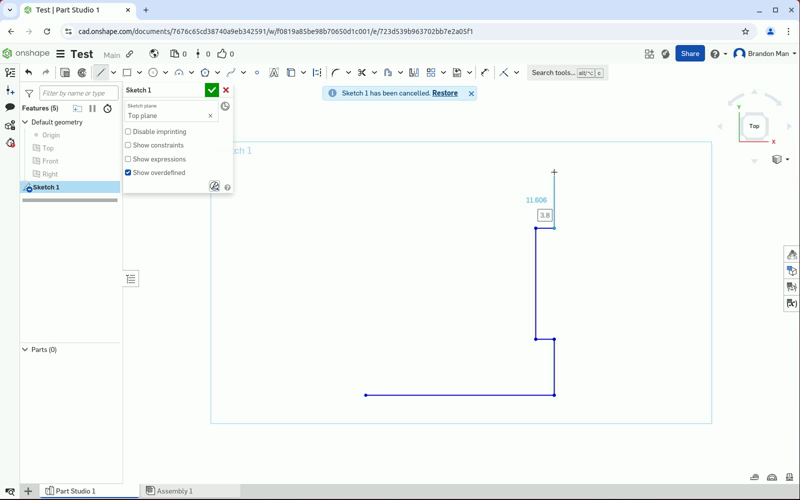
click(554, 171)
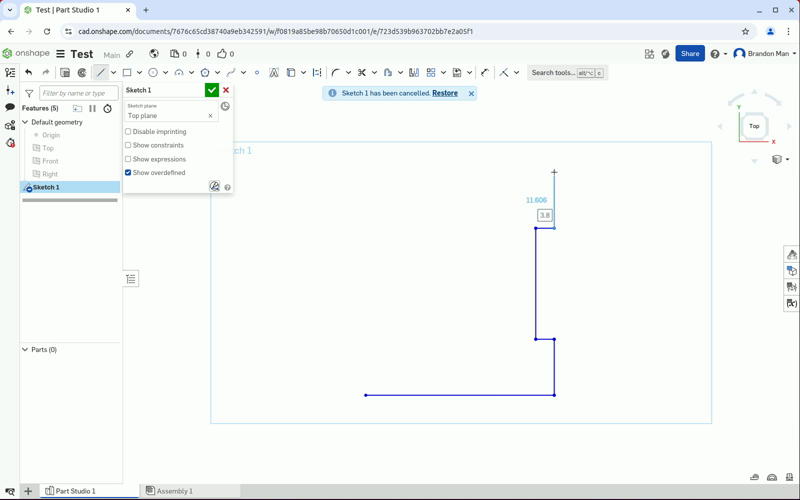
key_up(shift)
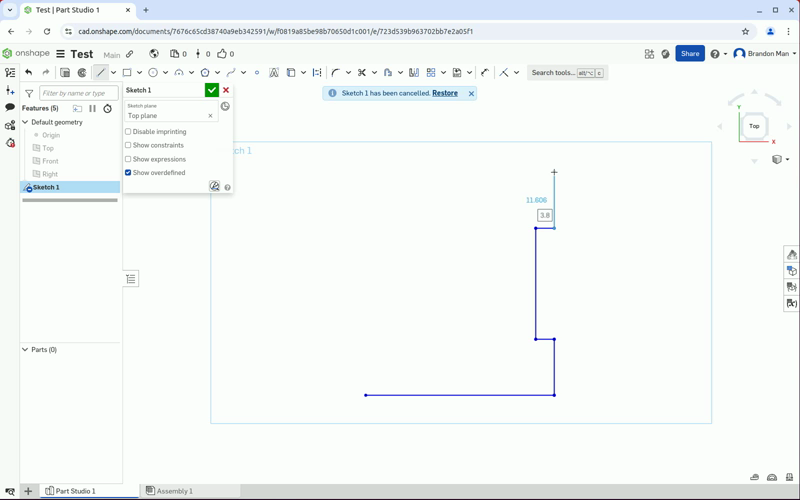
key_down(shift)
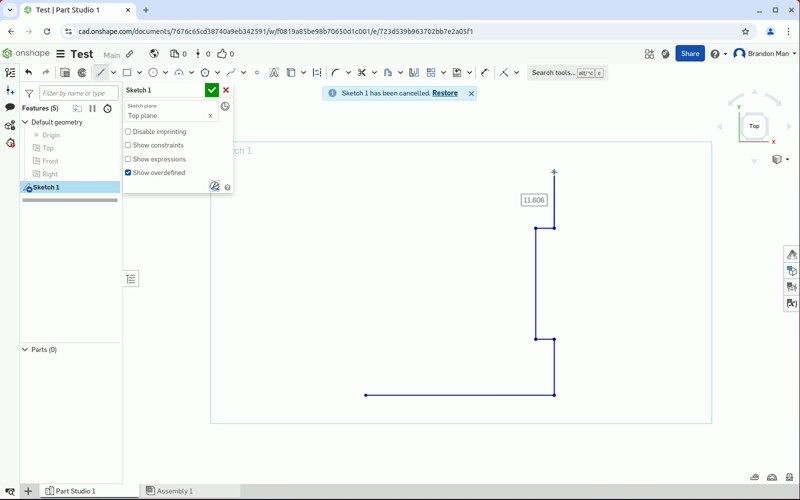
mouse_move(365, 171)
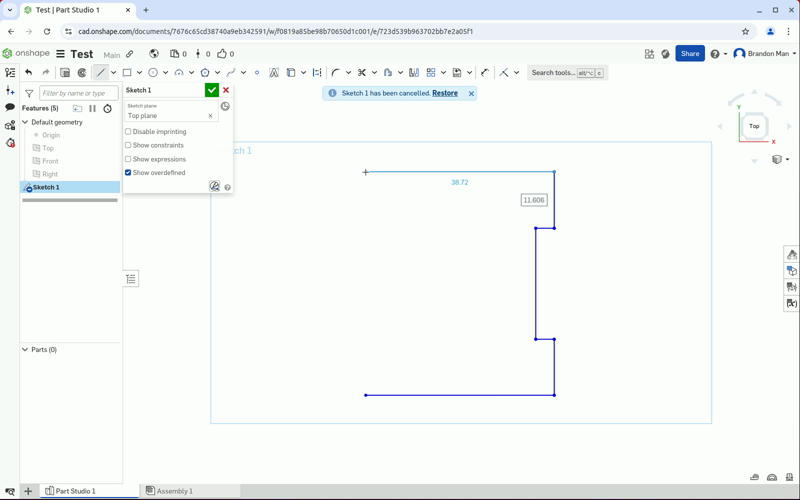
click(365, 171)
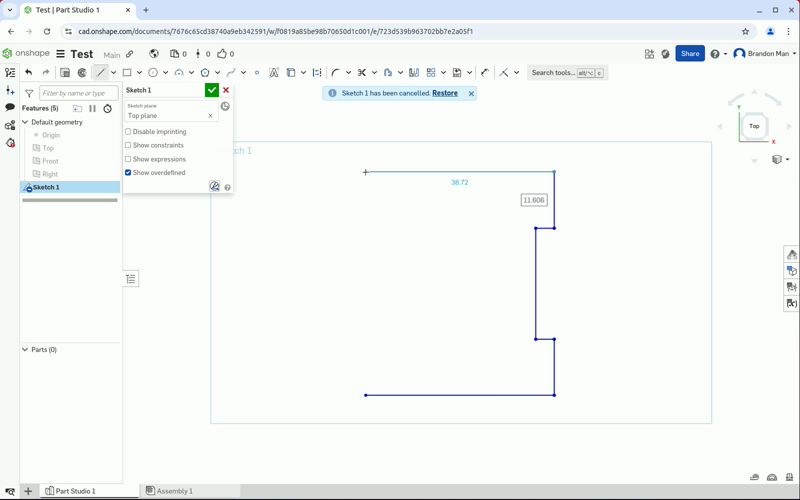
key_up(shift)
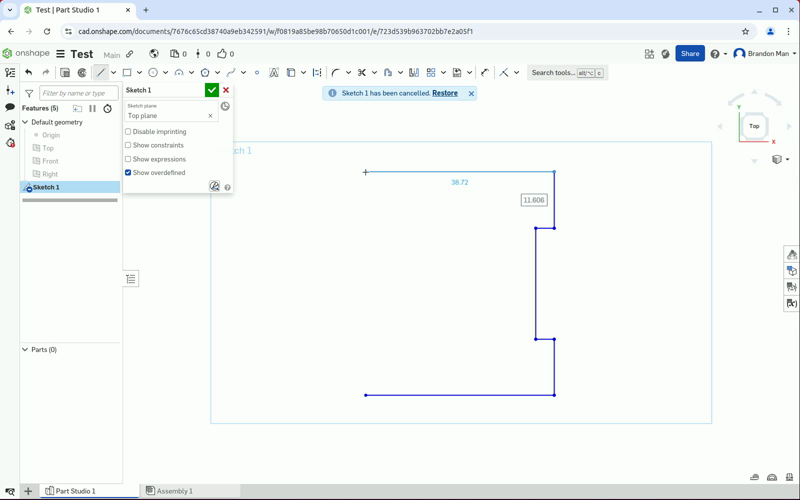
key_down(shift)
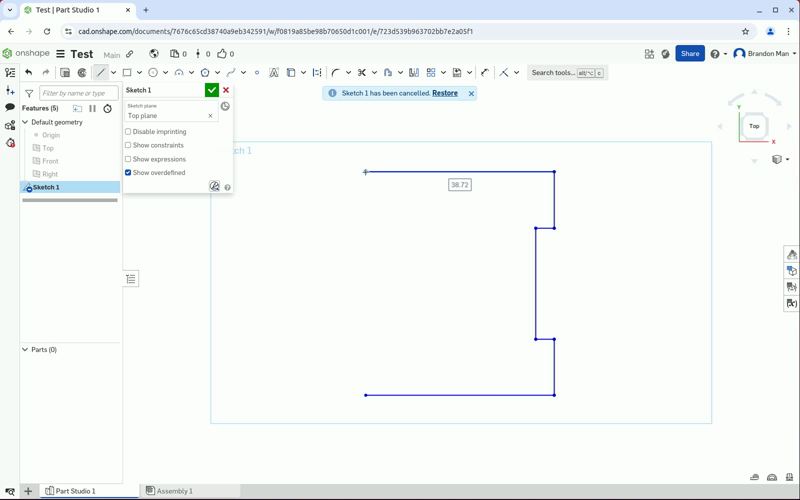
mouse_move(395, 171)
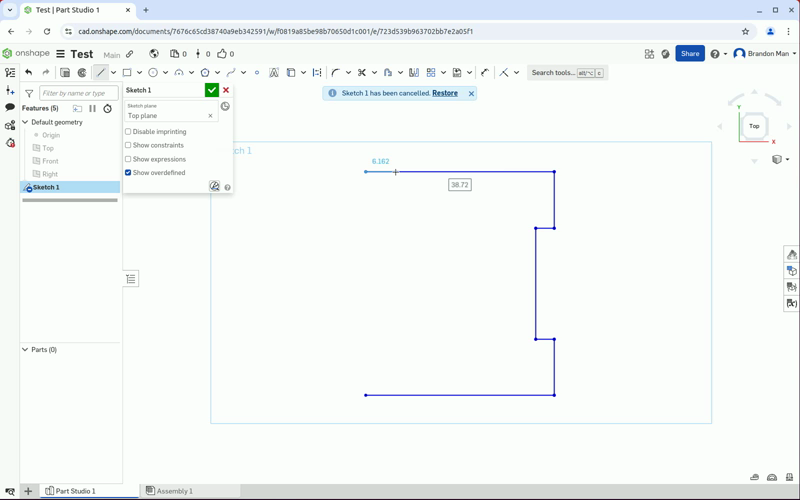
mouse_move(365, 228)
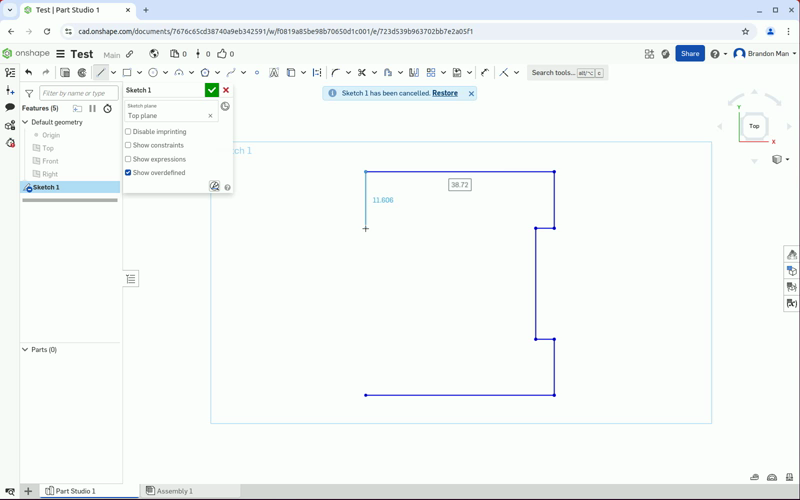
click(365, 228)
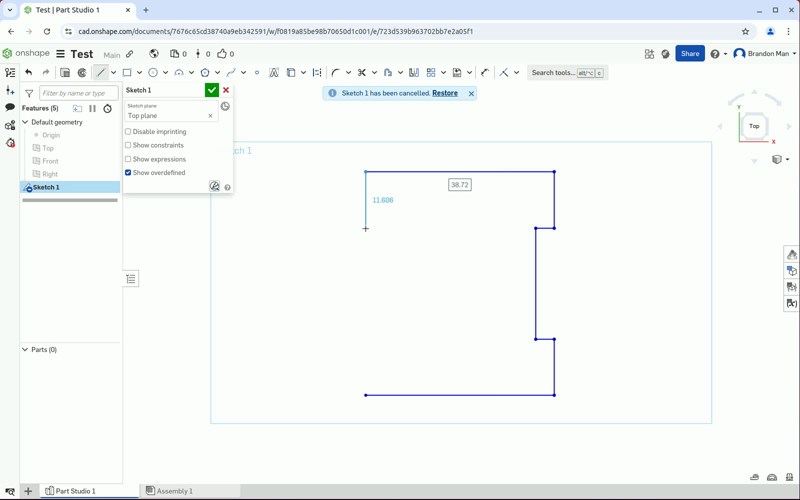
key_up(shift)
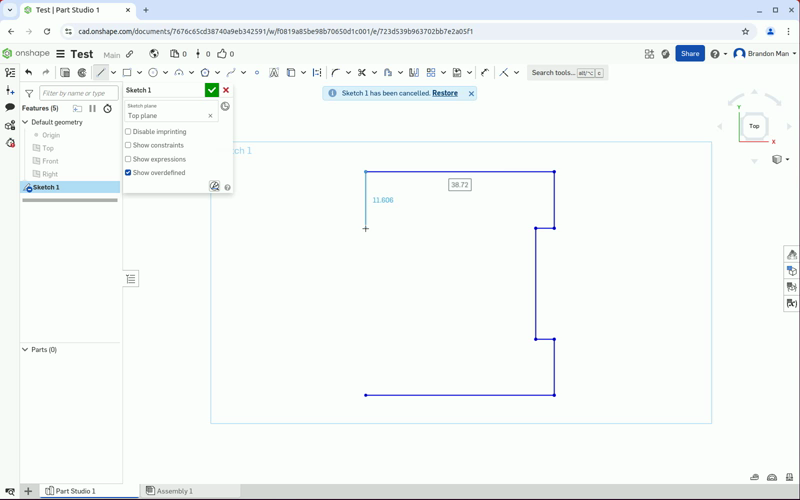
key_down(shift)
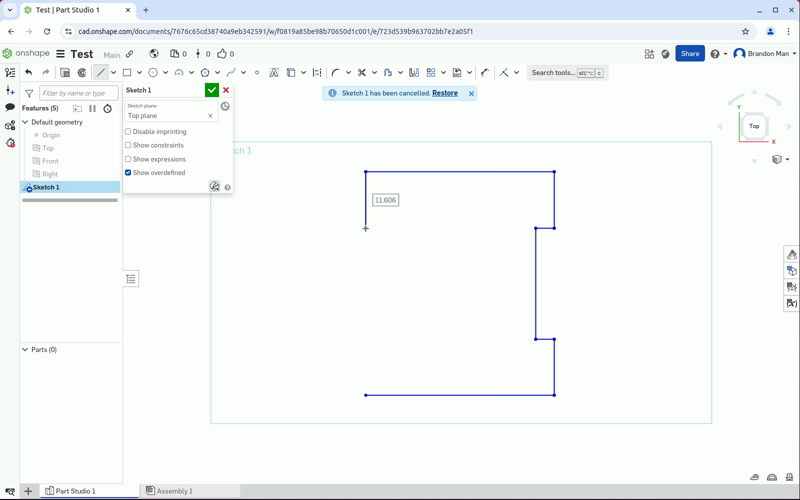
mouse_move(395, 228)
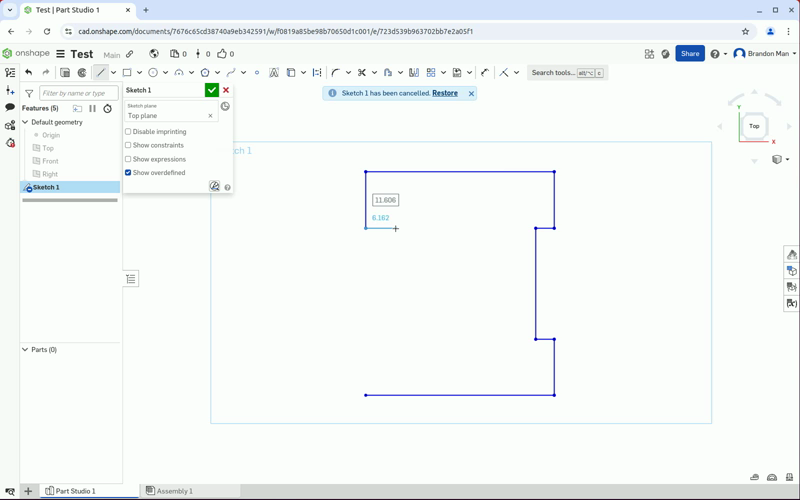
mouse_move(384, 228)
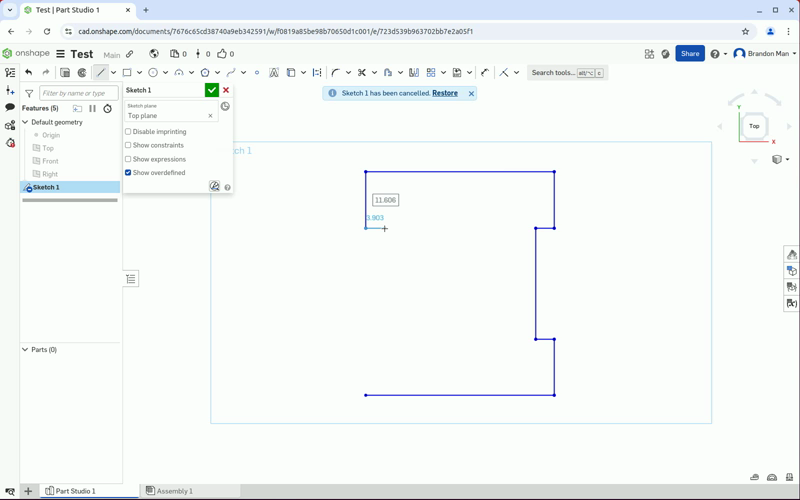
click(384, 228)
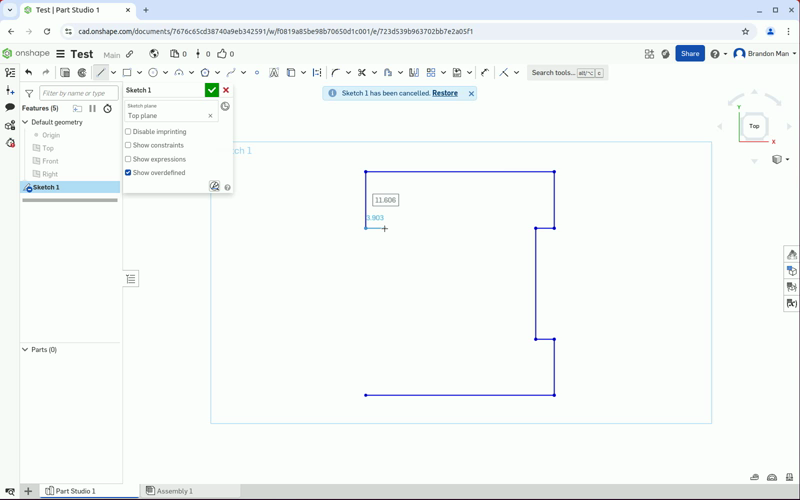
key_up(shift)
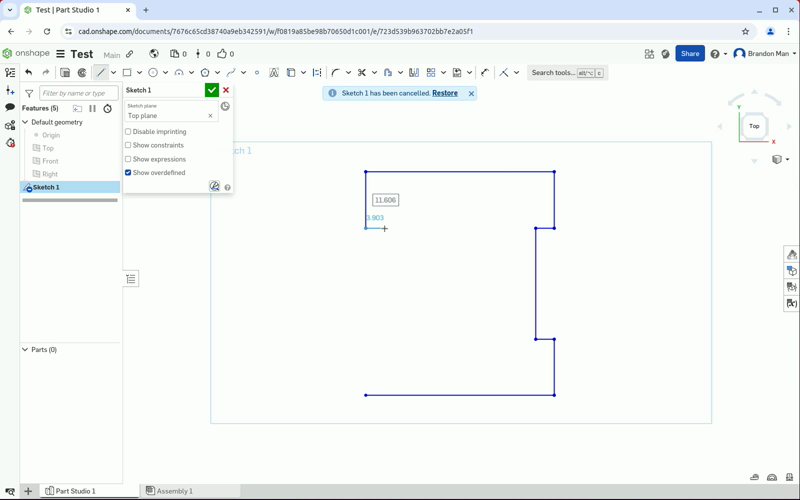
key_down(shift)
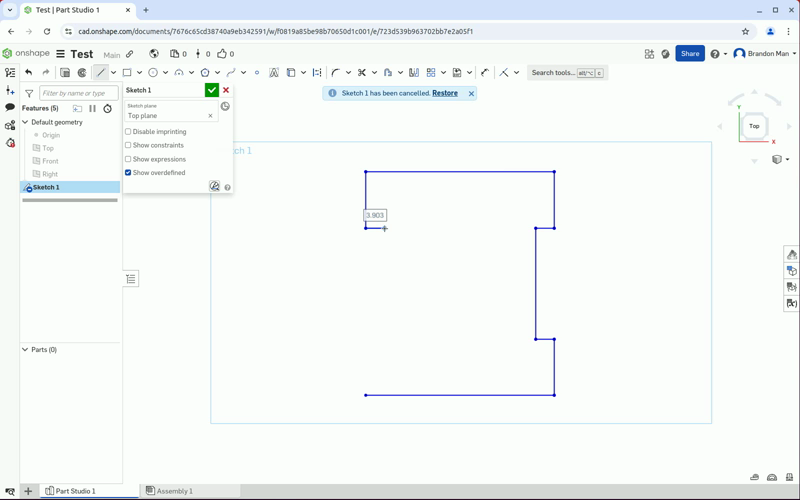
mouse_move(384, 339)
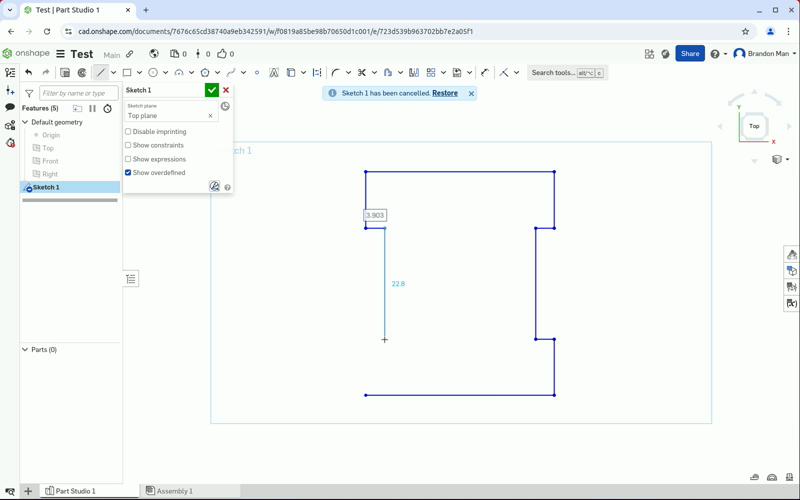
click(384, 339)
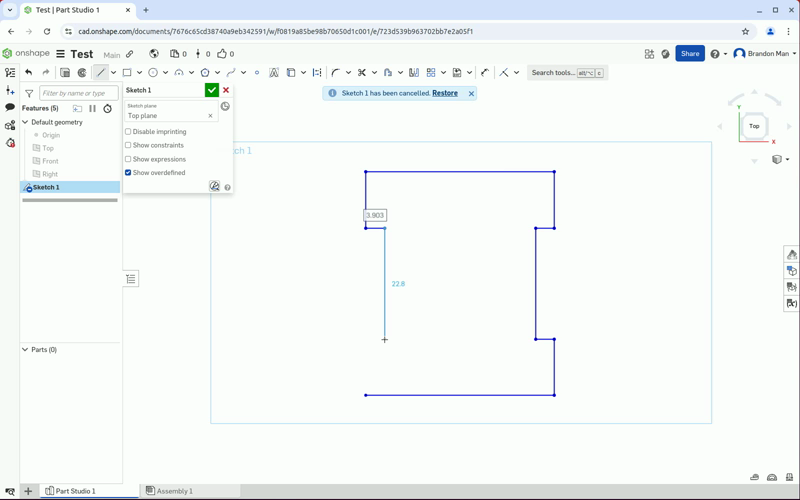
key_up(shift)
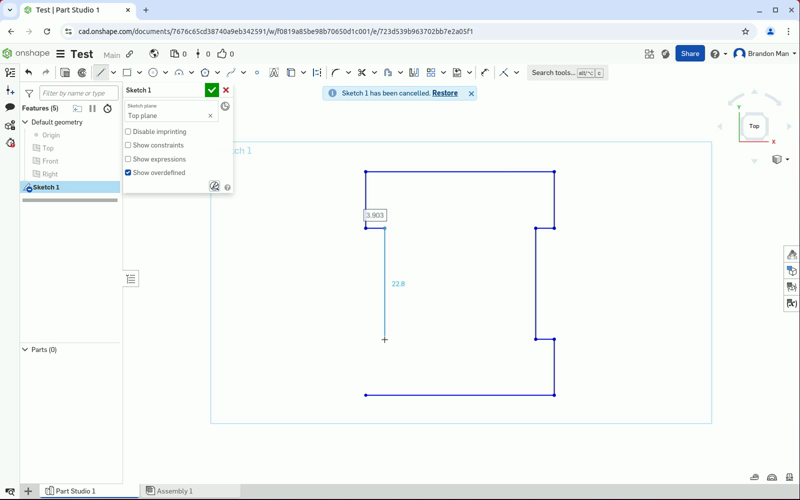
key_down(shift)
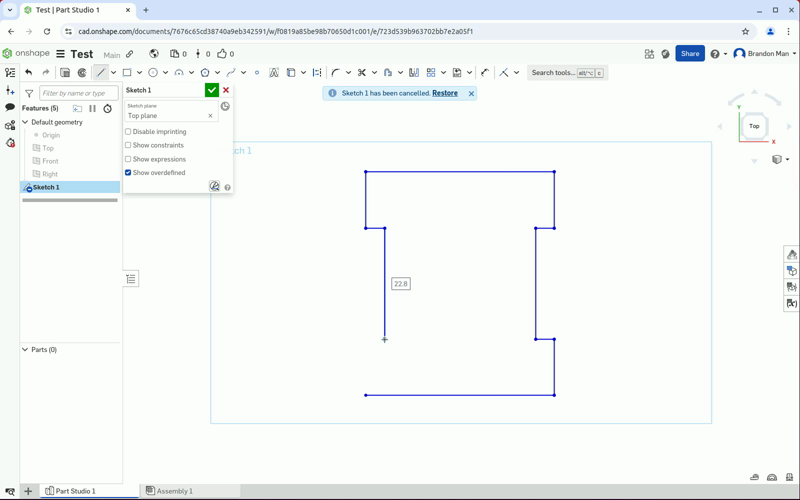
mouse_move(414, 339)
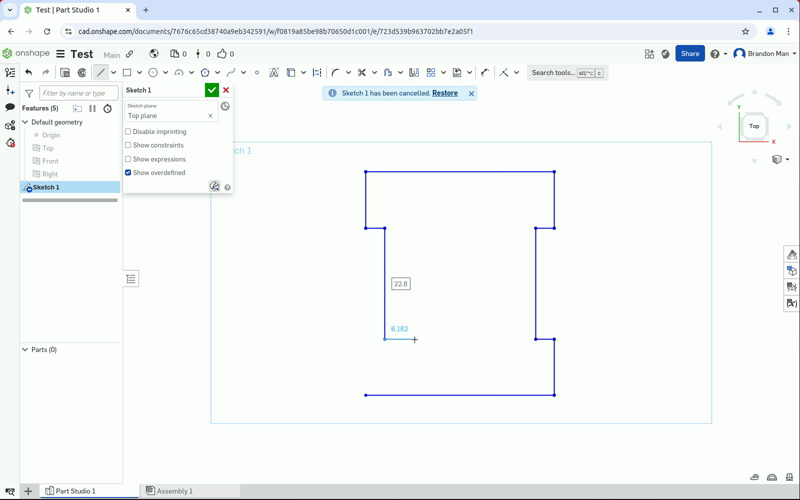
mouse_move(365, 339)
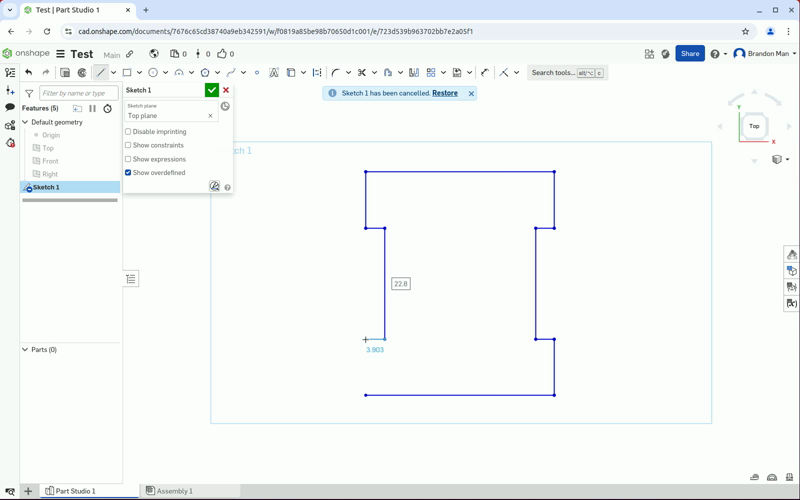
click(365, 339)
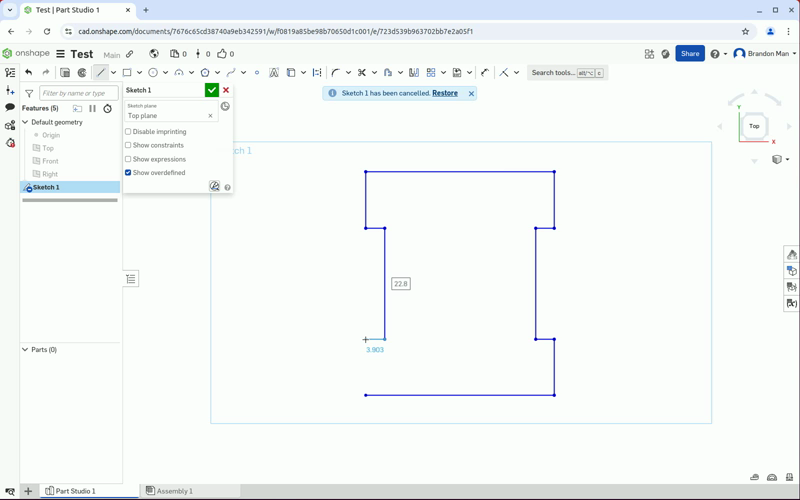
key_up(shift)
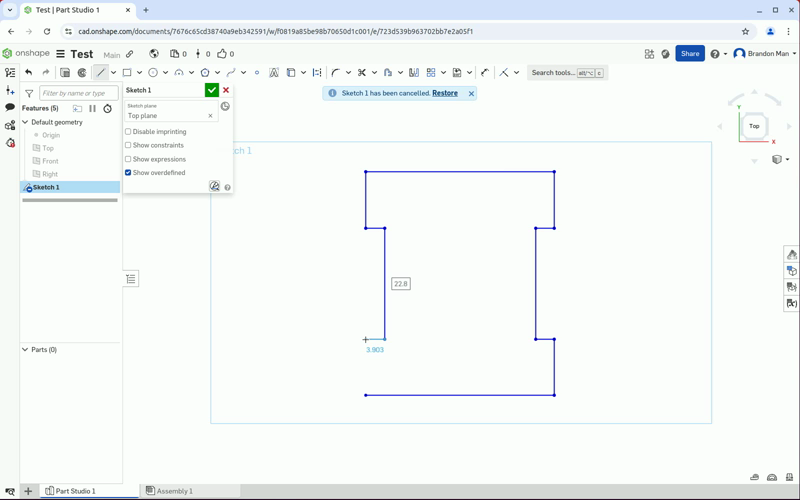
mouse_move(395, 339)
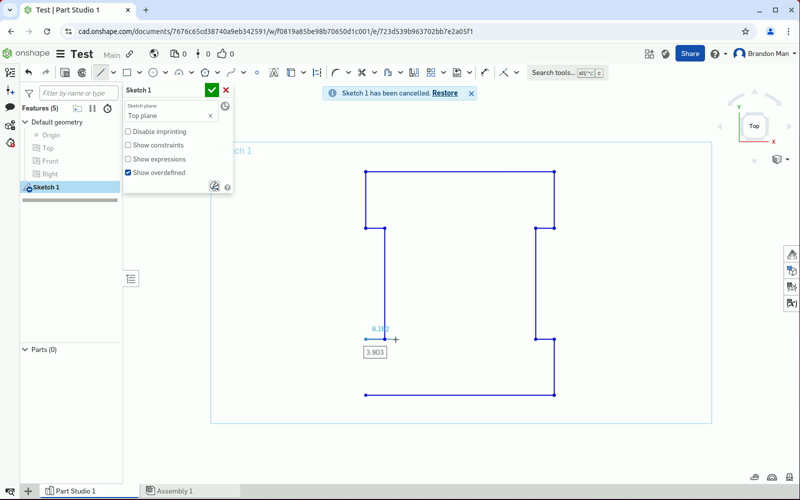
key_down(shift)
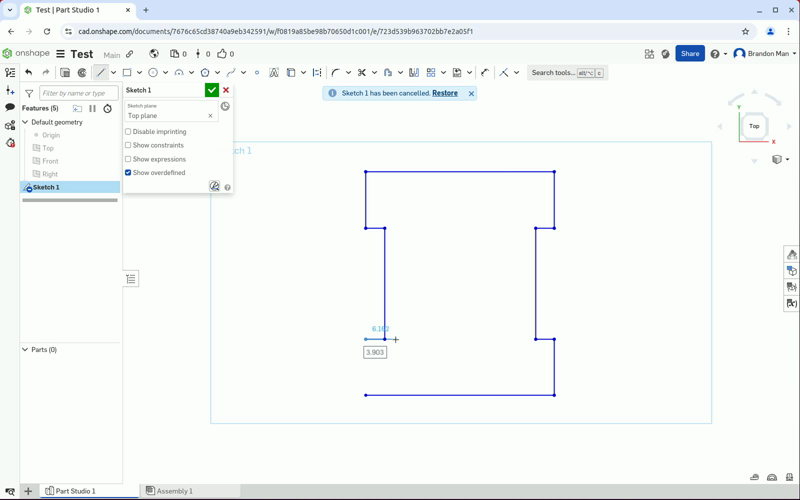
mouse_move(365, 395)
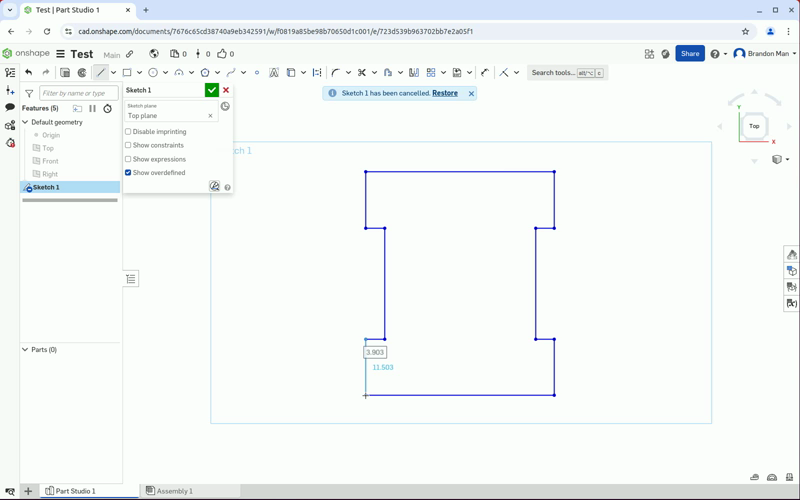
key_up(shift)
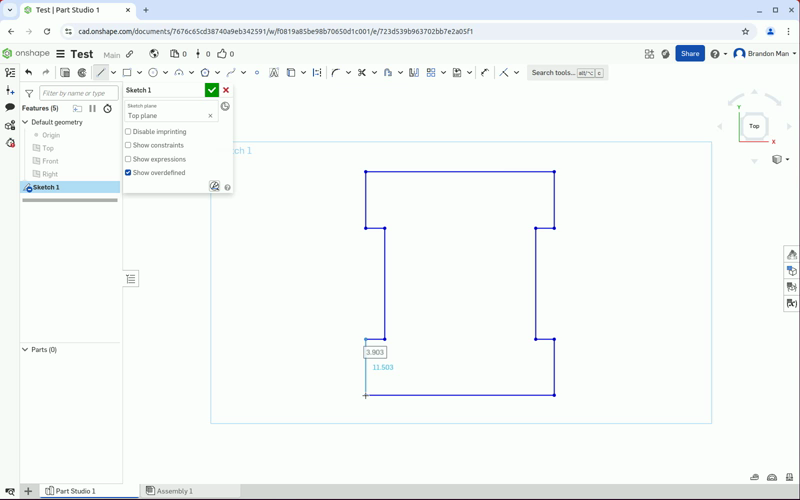
click(365, 395)
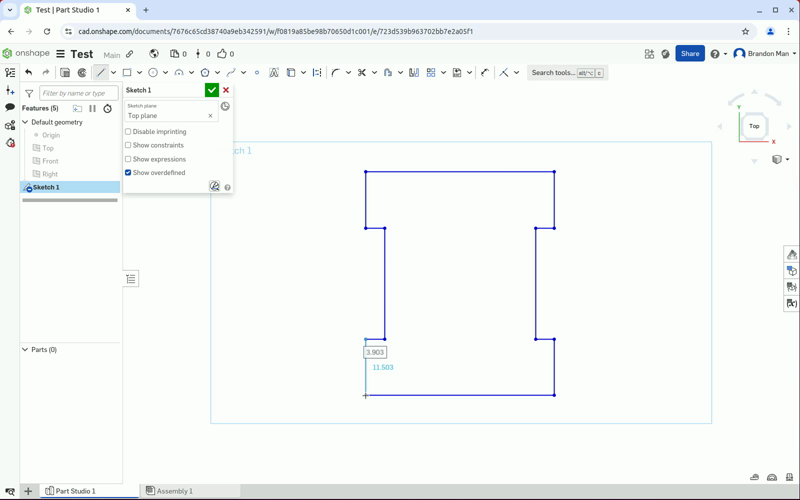
key(esc)
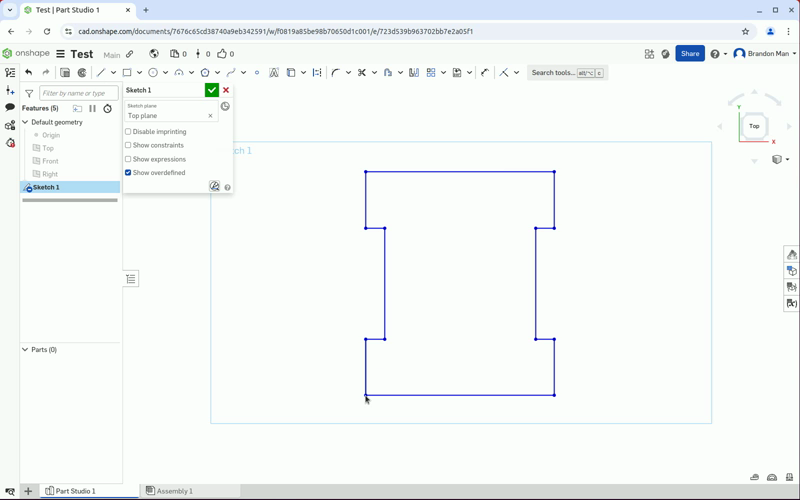
mouse_move(503, 260)
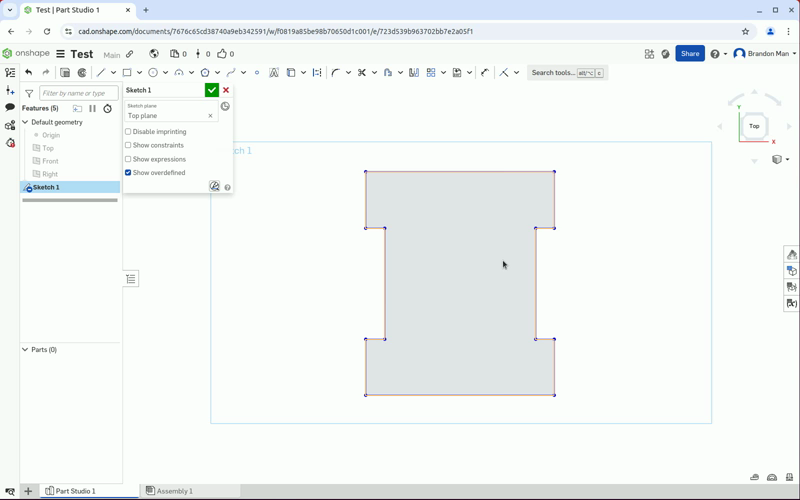
click(503, 260)
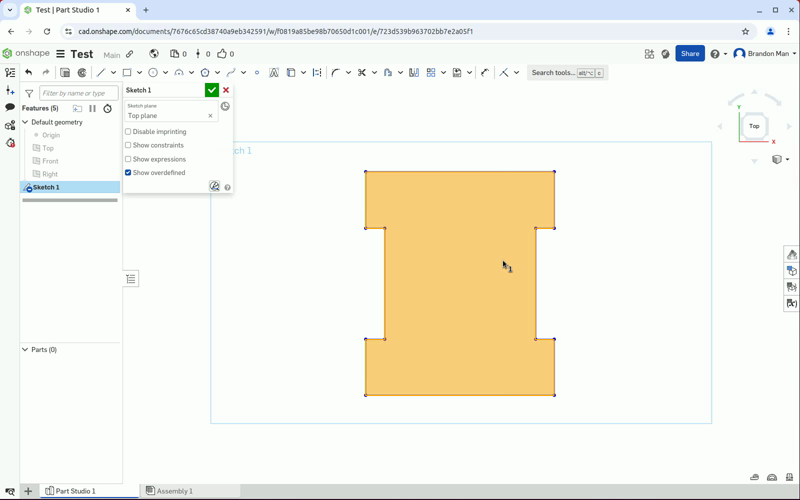
mouse_move(73, 352)
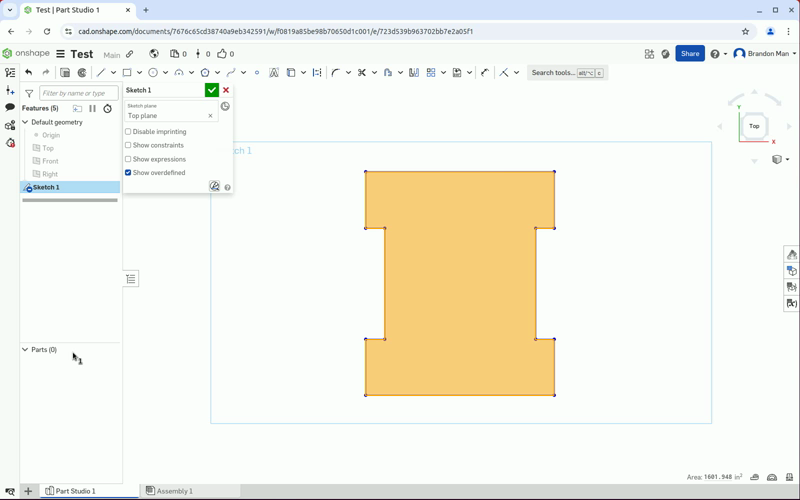
key(shift+y)
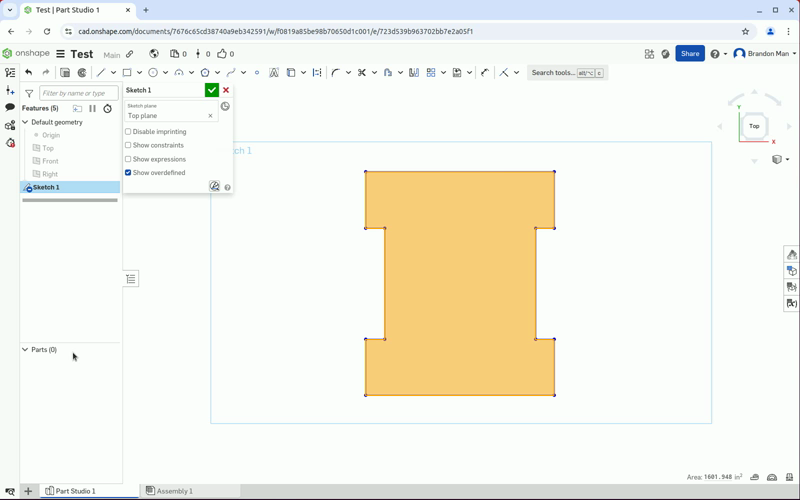
key(shift+e)
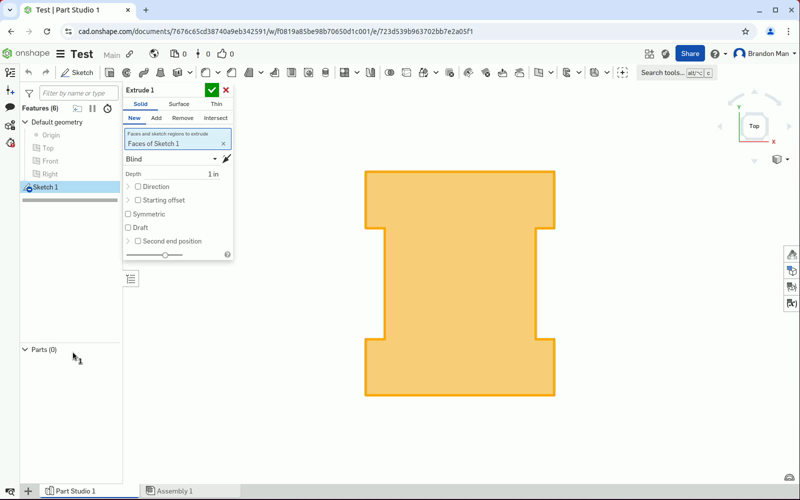
mouse_move(143, 106)
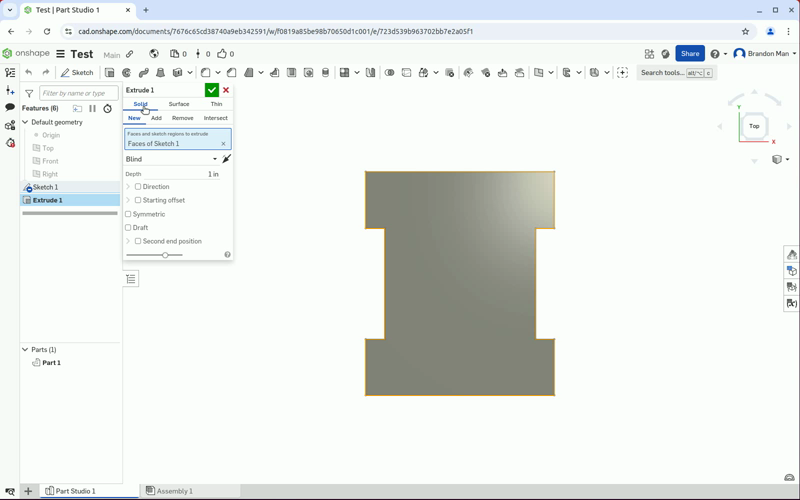
click(143, 106)
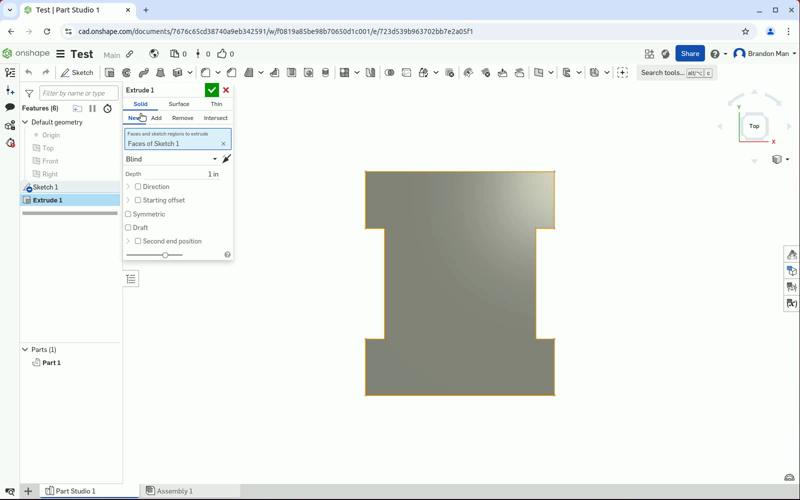
mouse_move(137, 120)
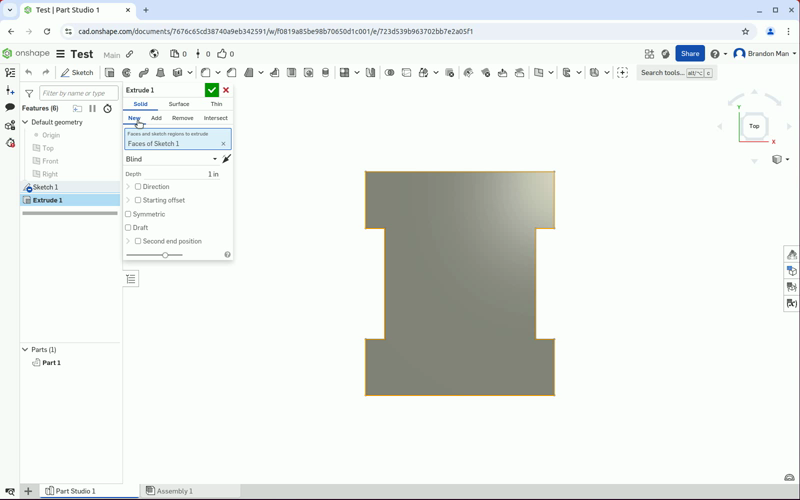
click(137, 120)
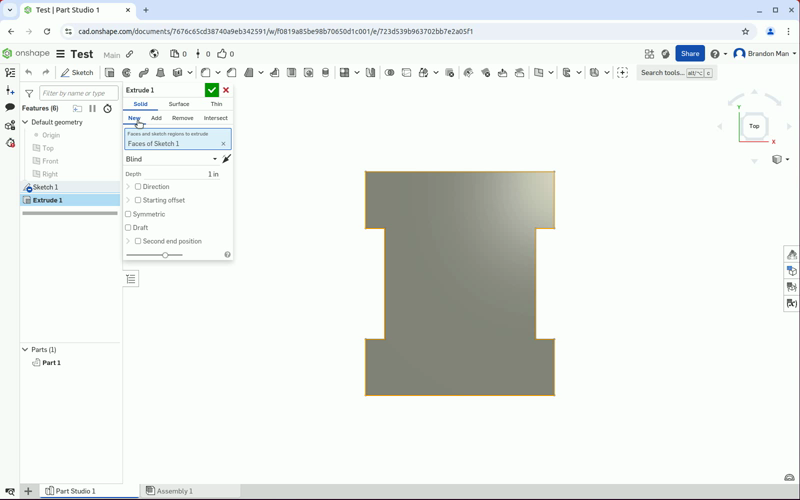
key(tab, 4)
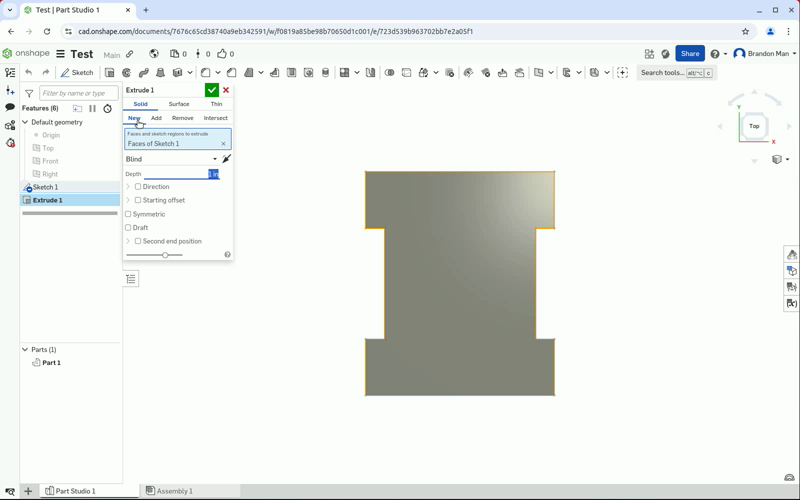
text(3.611)
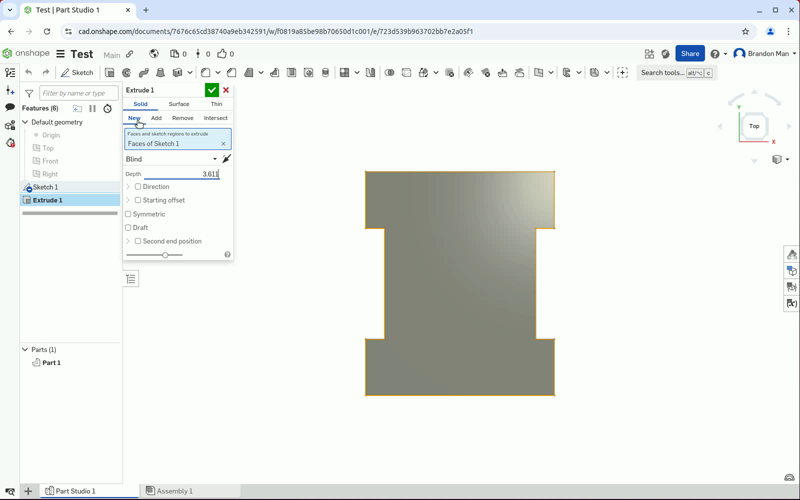
key(enter)
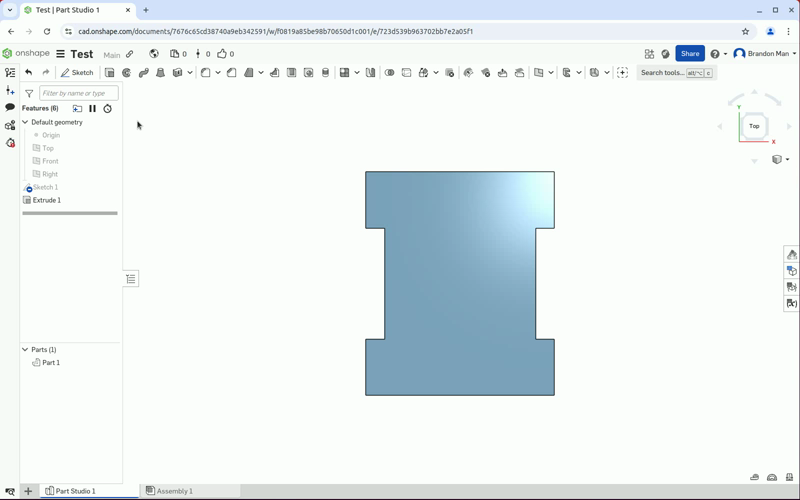
key(shift+h)
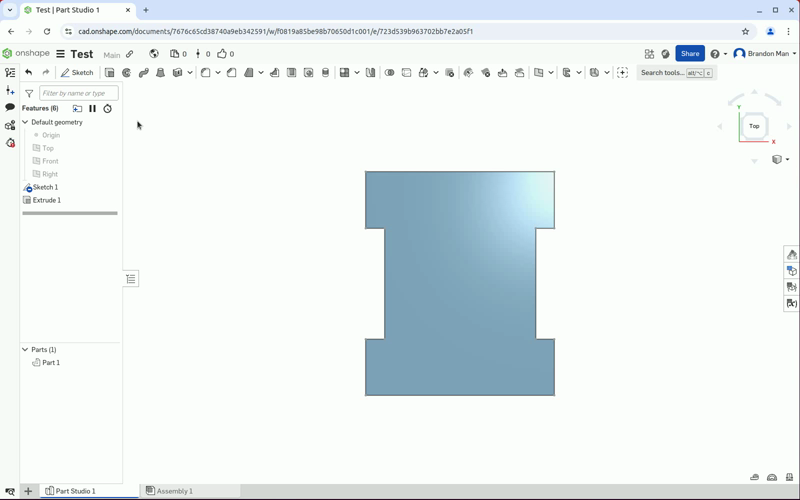
key(shift+h)
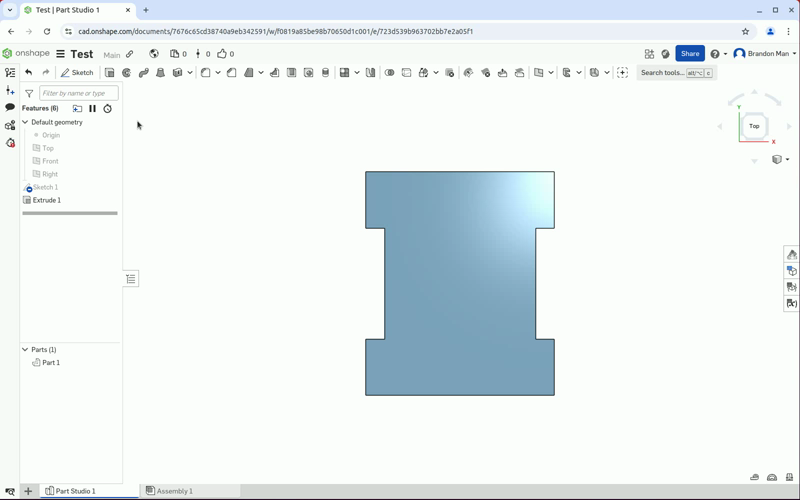
mouse_move(73, 189)
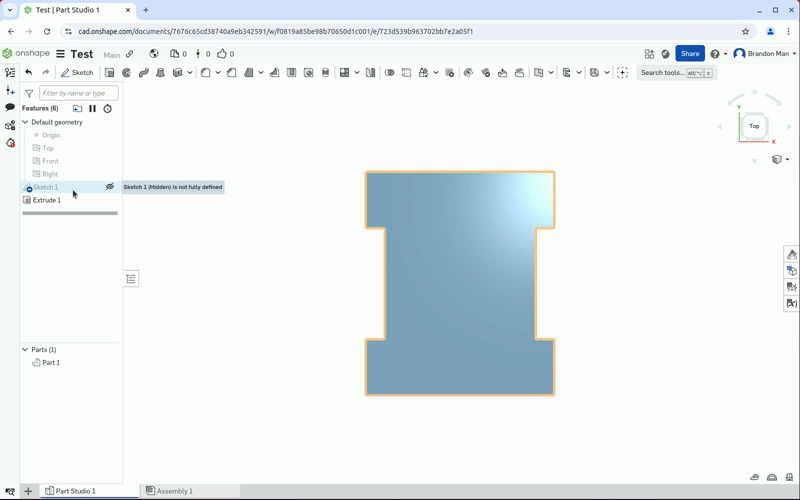
click(73, 189)
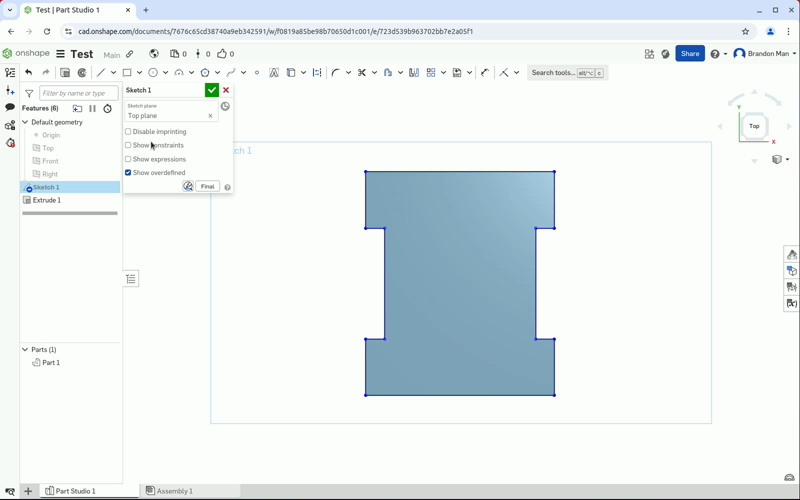
mouse_move(229, 92)
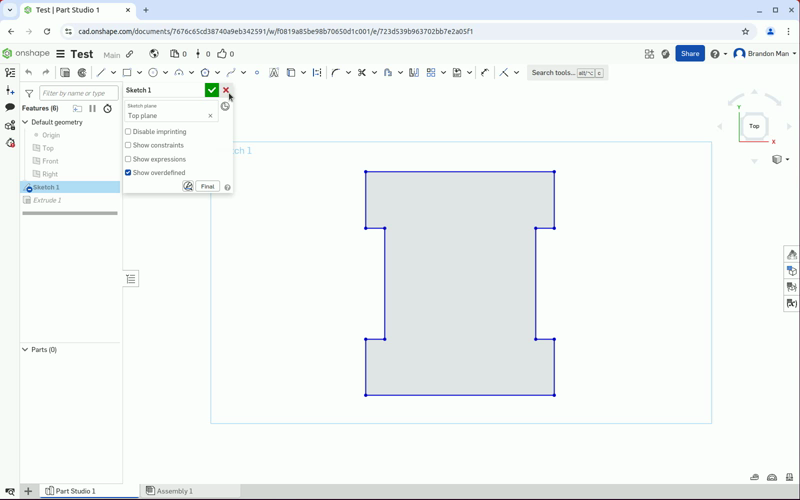
click(229, 92)
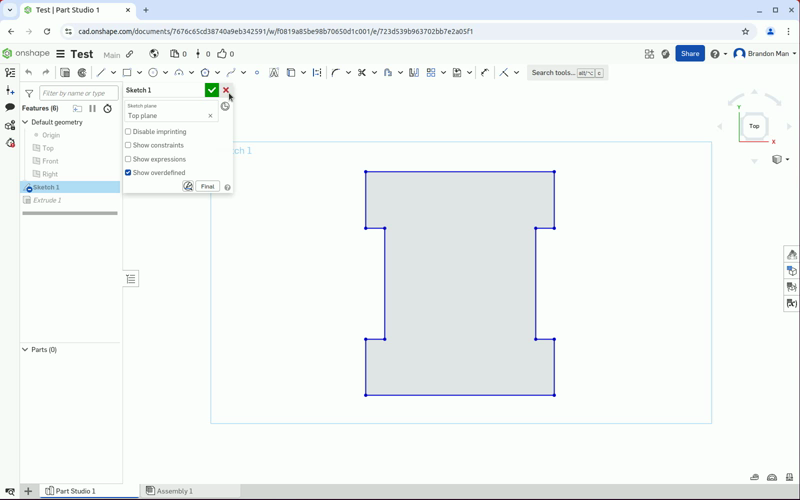
key(shift+s)
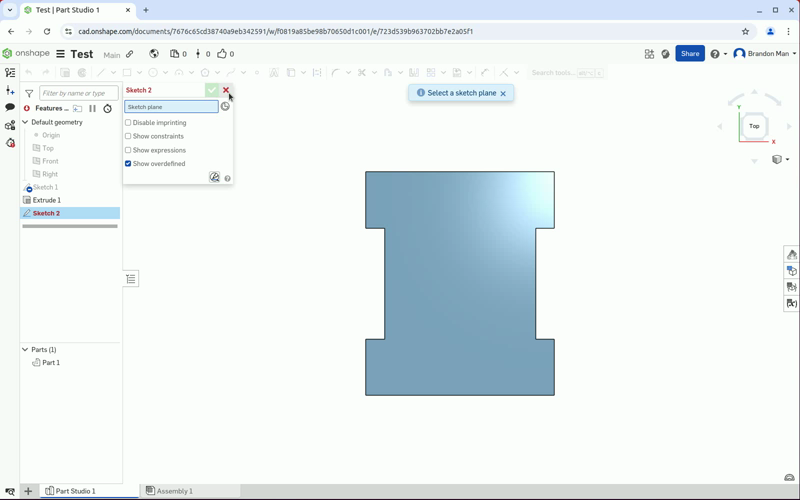
mouse_move(73, 150)
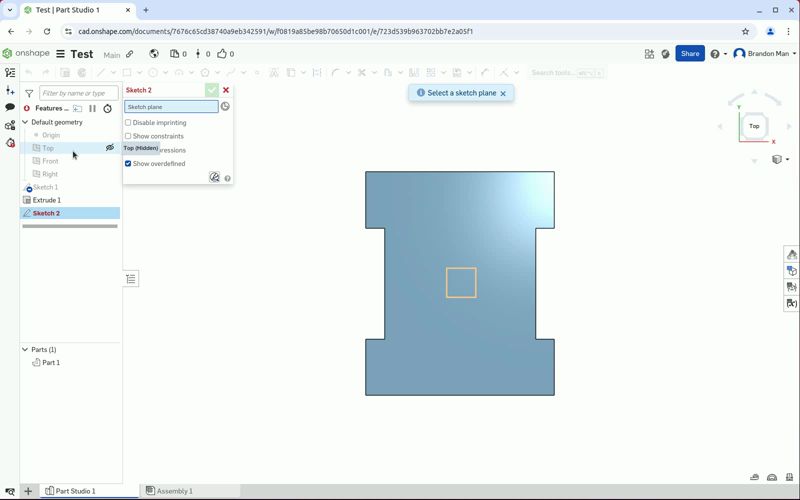
click(73, 150)
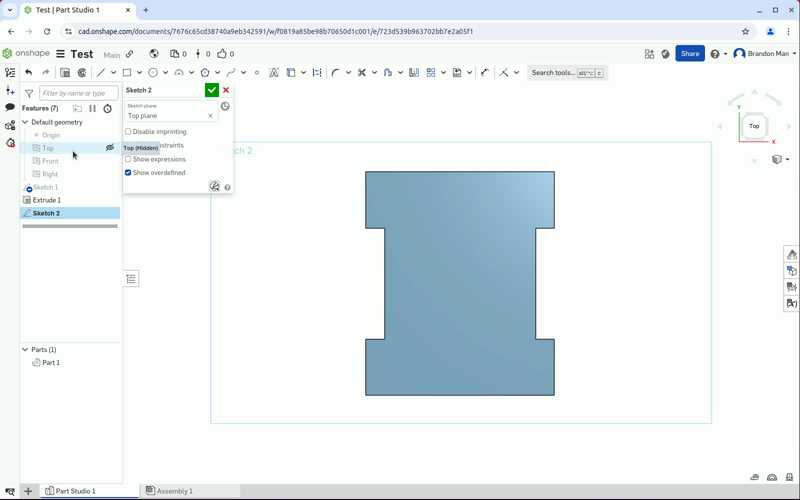
mouse_move(73, 352)
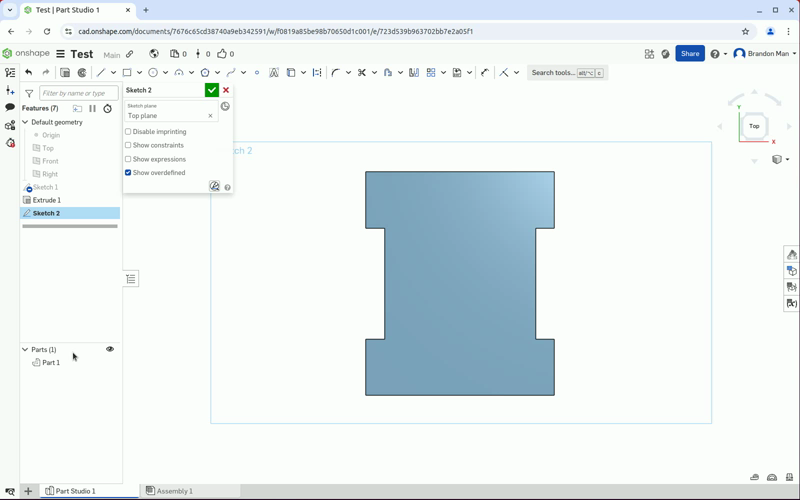
key(y)
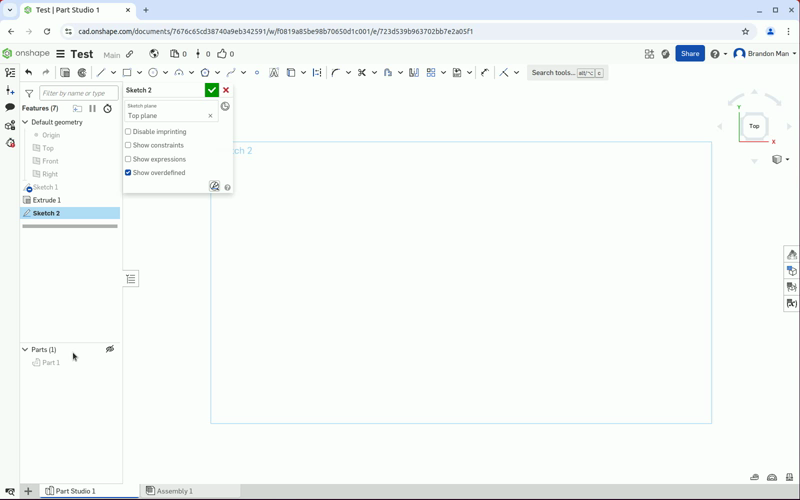
key(l)
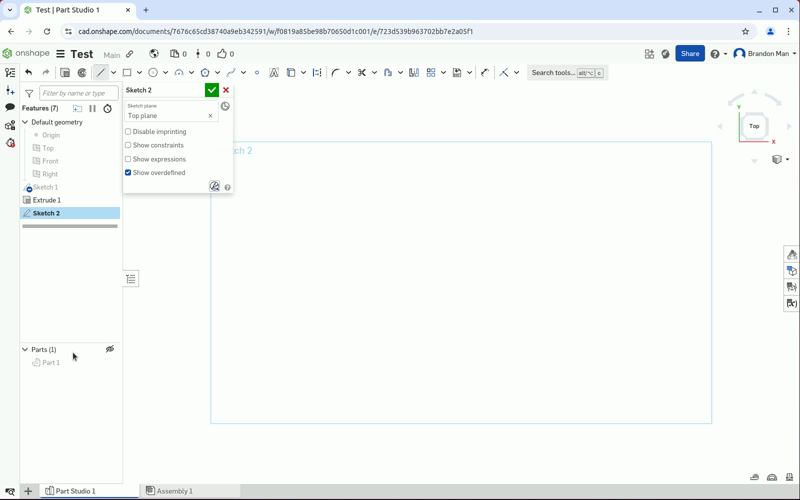
key_down(shift)
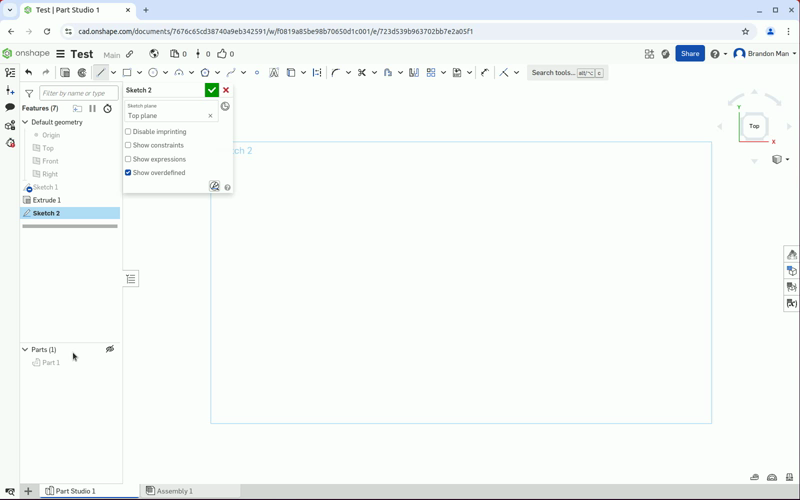
mouse_move(537, 339)
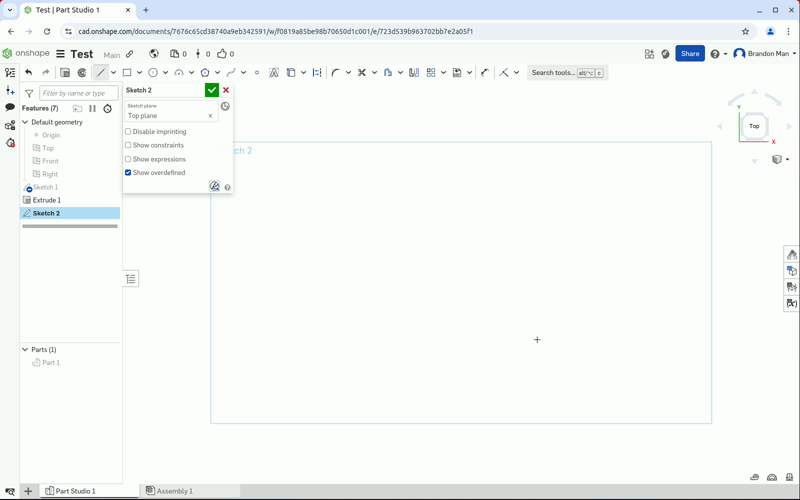
click(537, 339)
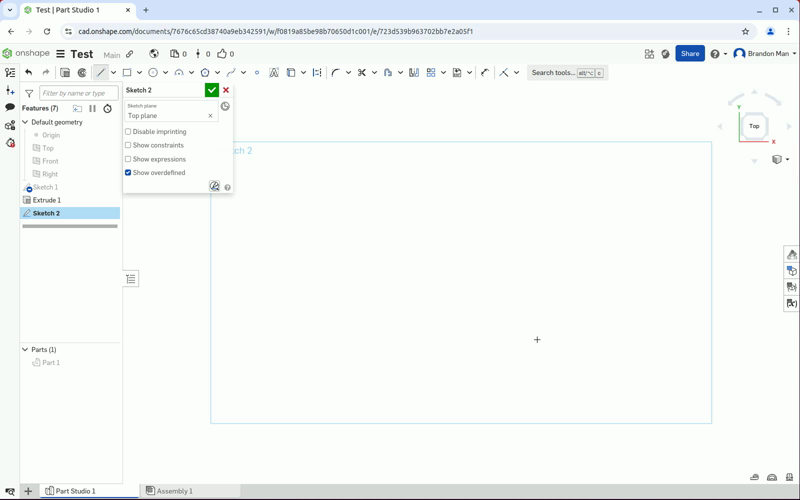
key_up(shift)
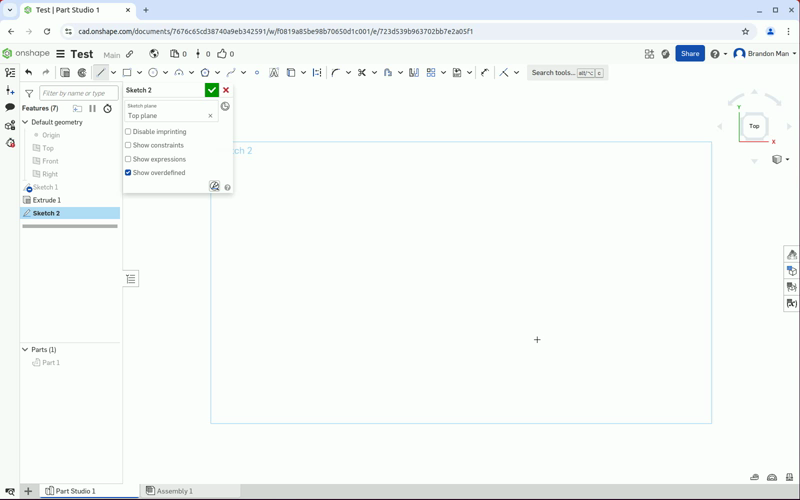
key_down(shift)
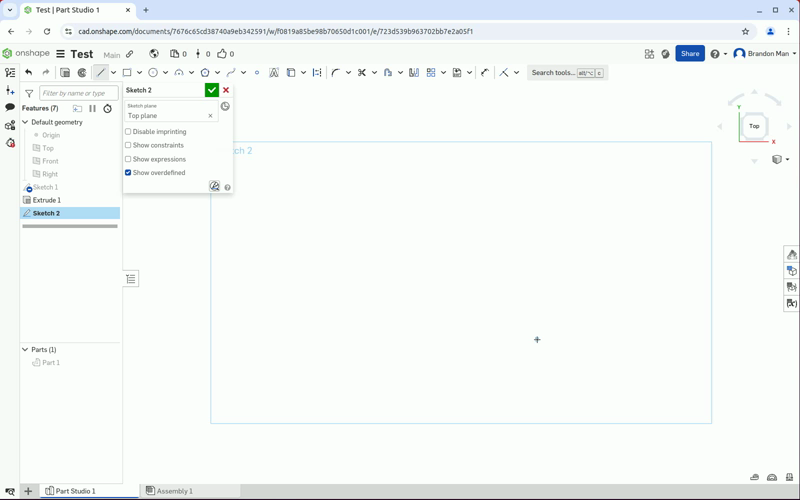
mouse_move(567, 339)
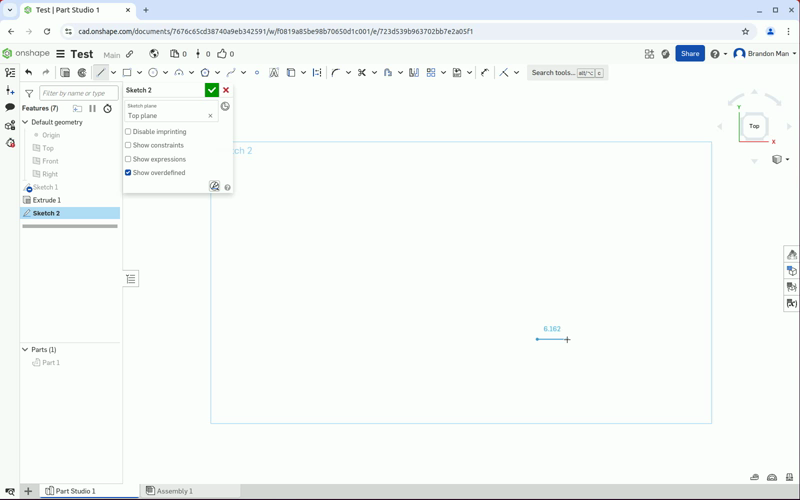
mouse_move(554, 339)
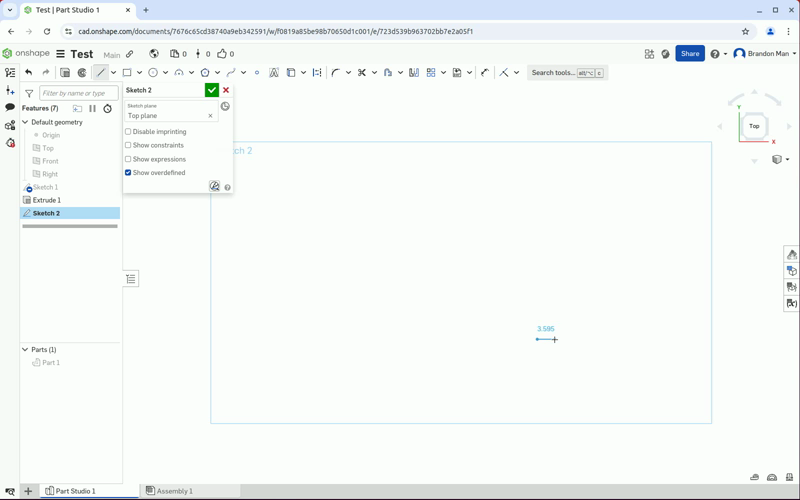
click(554, 339)
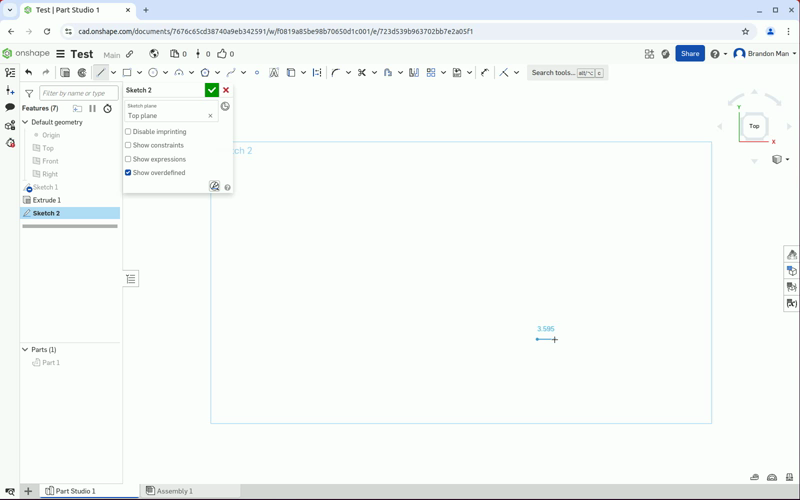
key_up(shift)
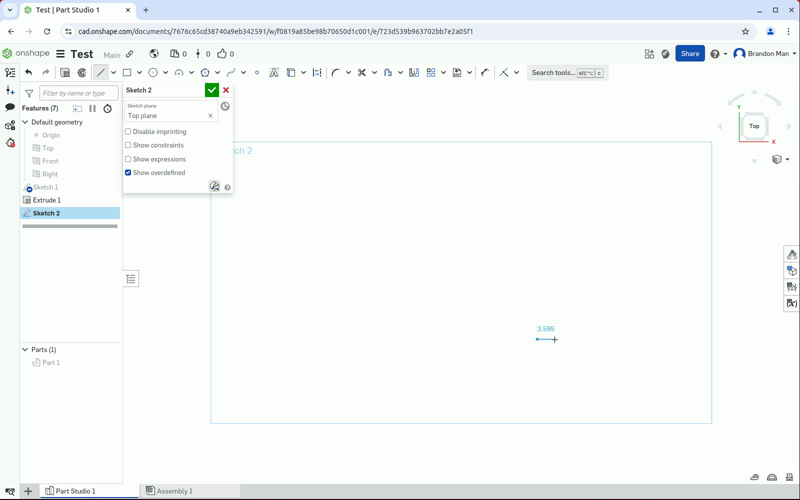
key_down(shift)
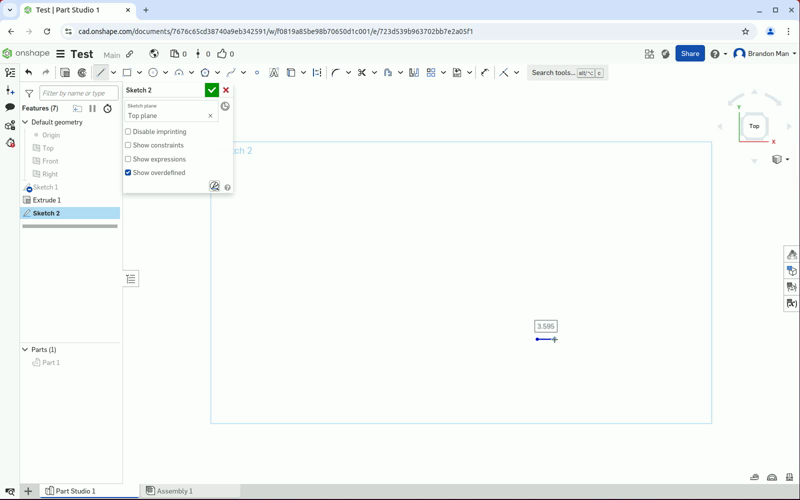
mouse_move(554, 226)
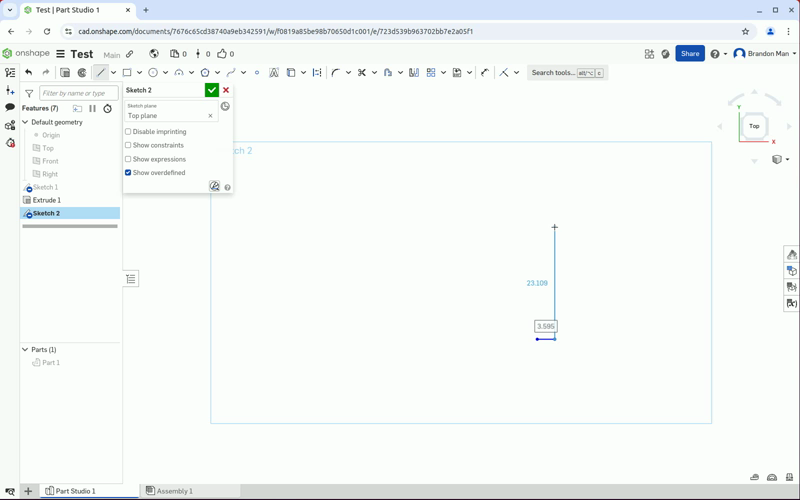
click(554, 226)
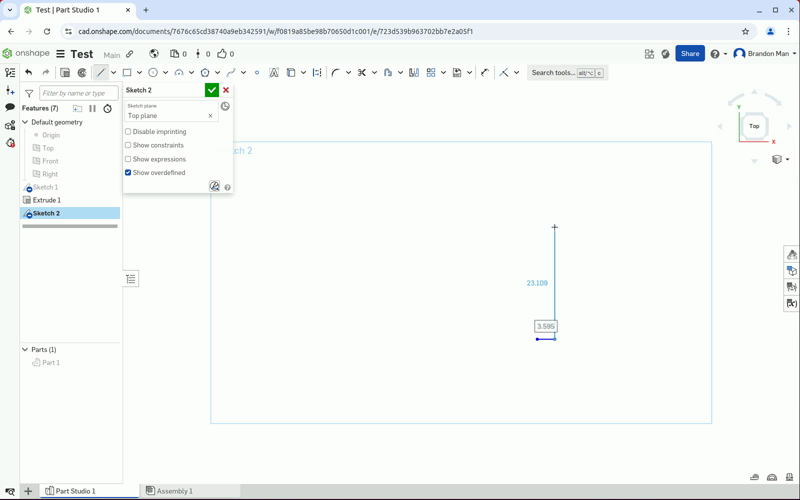
key_up(shift)
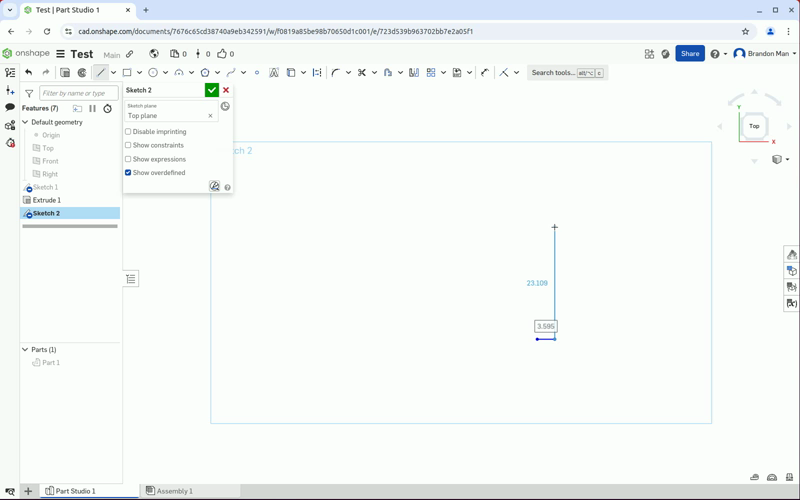
key_down(shift)
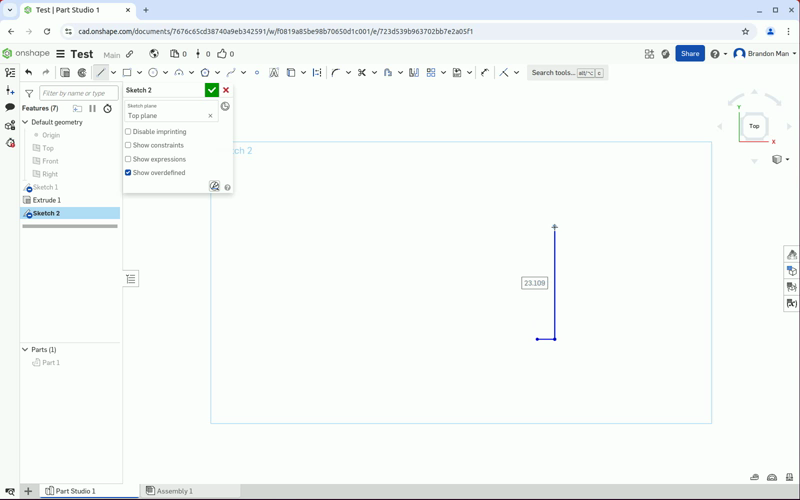
mouse_move(584, 226)
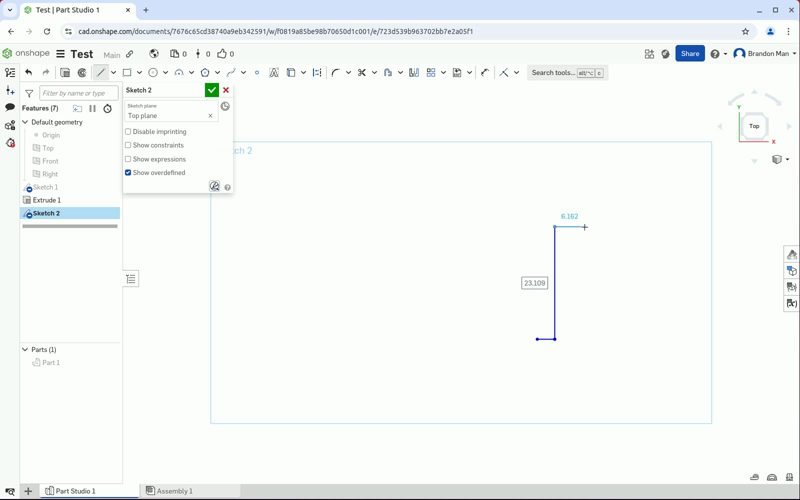
mouse_move(537, 226)
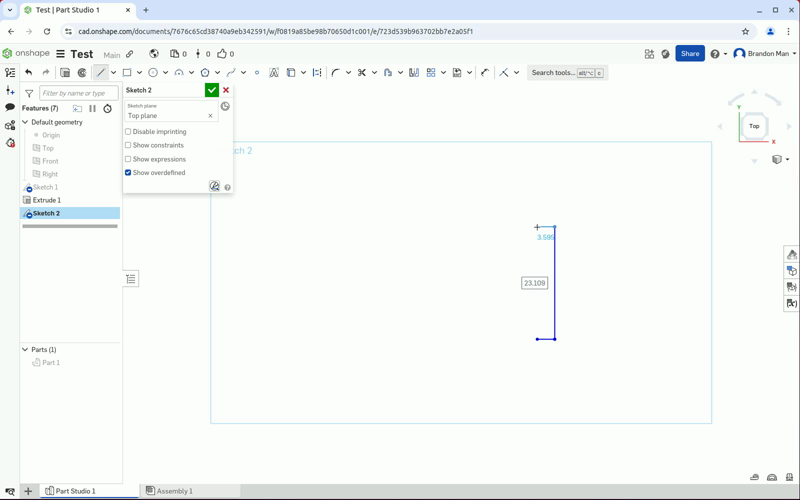
click(537, 226)
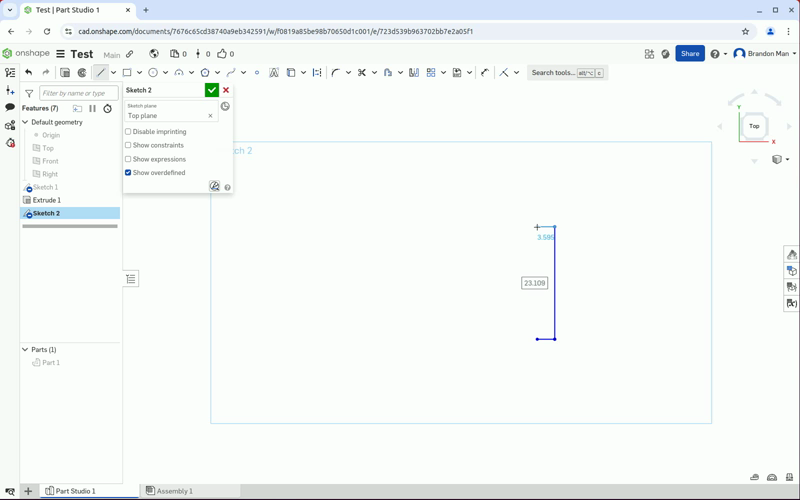
key_up(shift)
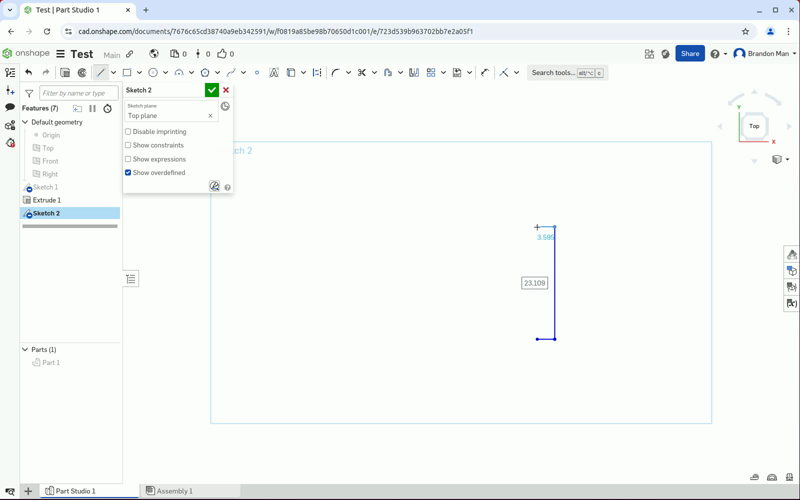
key_down(shift)
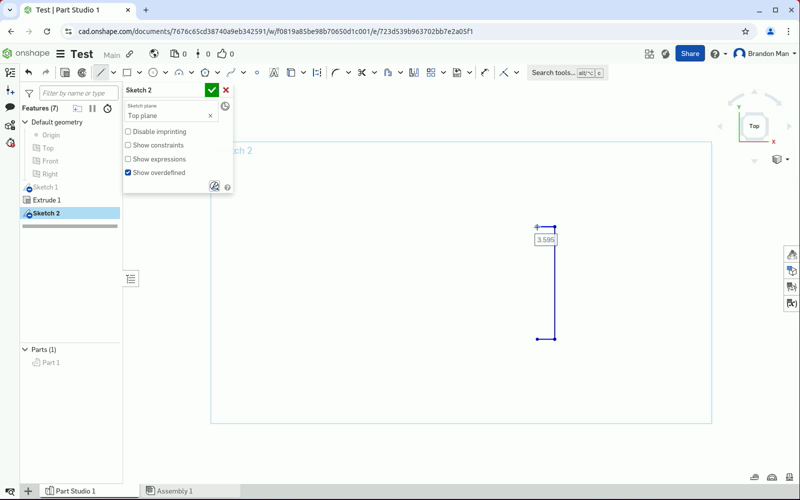
mouse_move(537, 339)
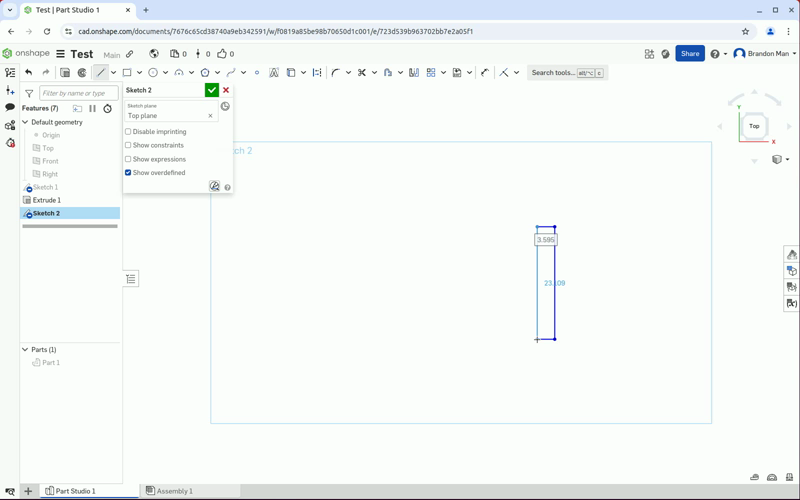
key_up(shift)
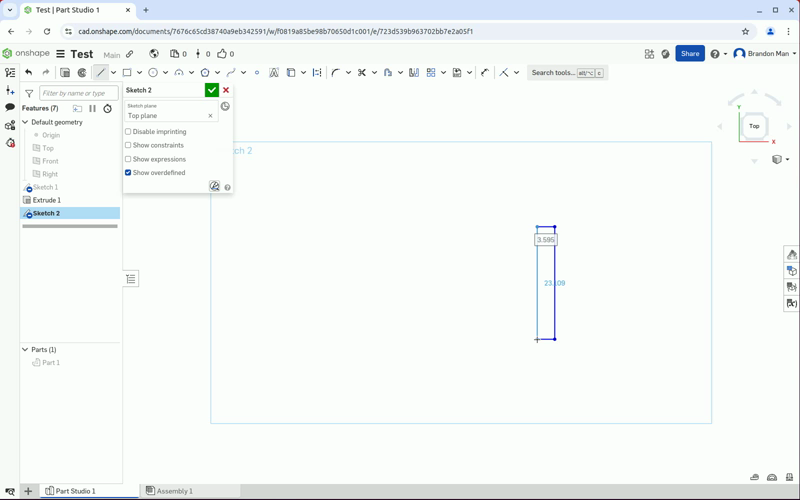
click(537, 339)
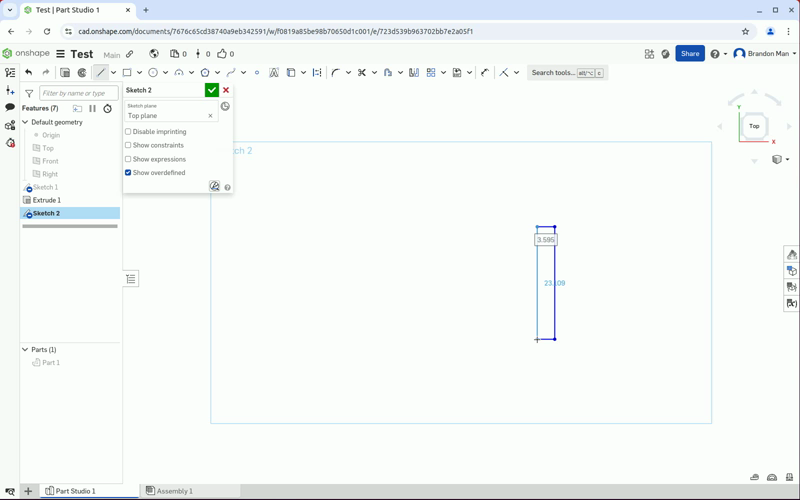
key(esc)
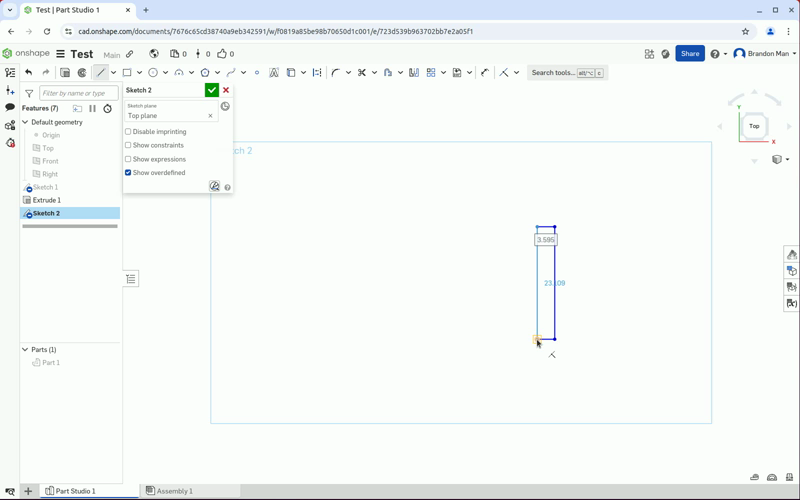
mouse_move(540, 264)
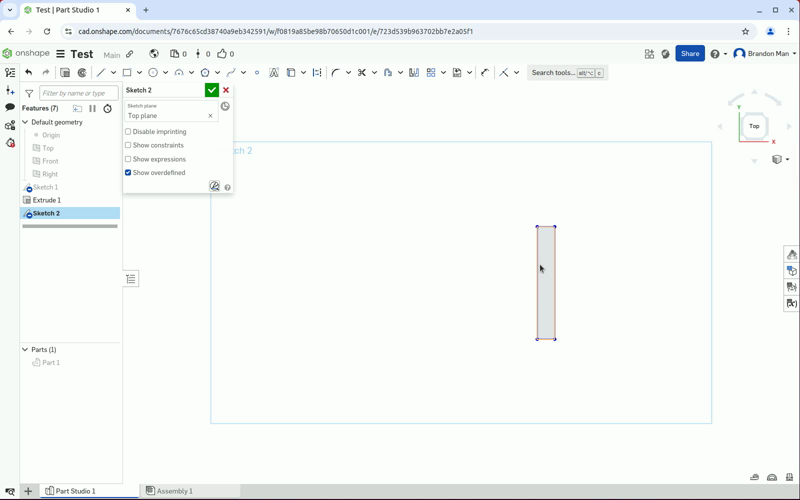
click(540, 264)
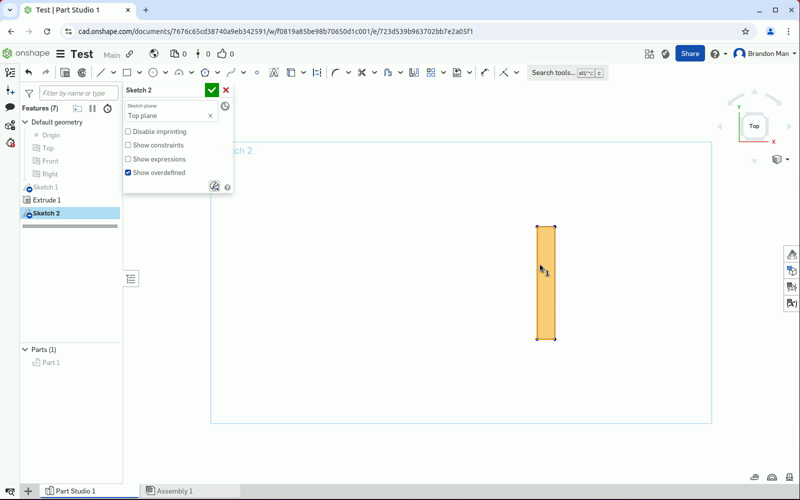
mouse_move(73, 352)
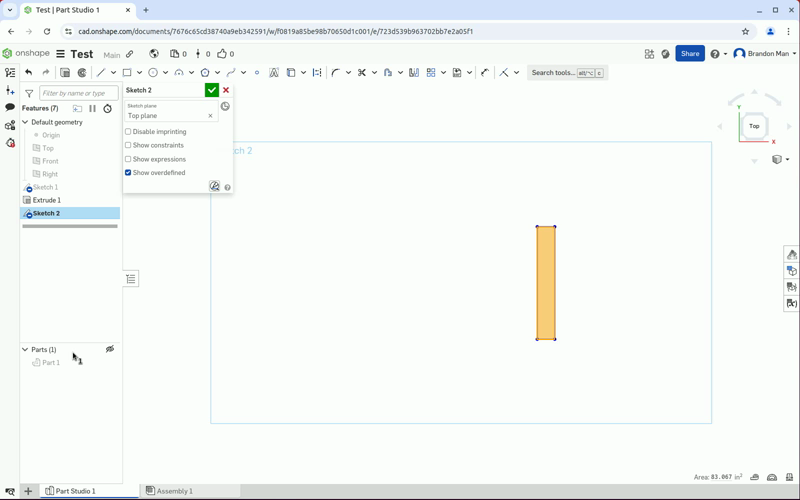
key(shift+y)
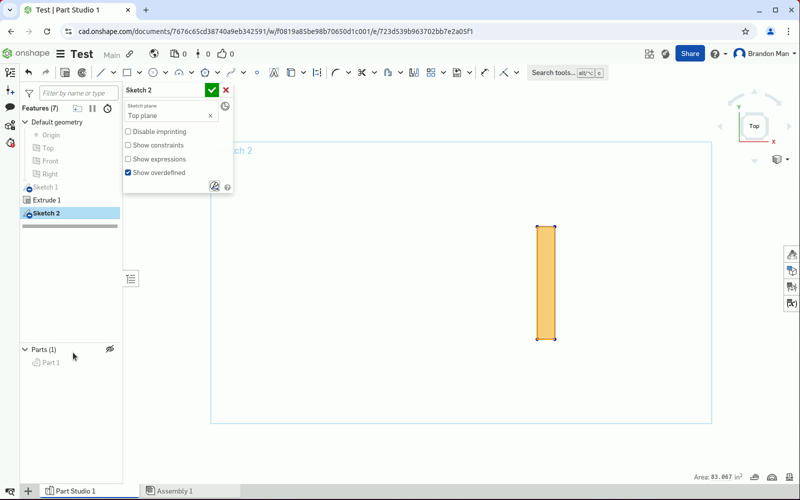
key(shift+e)
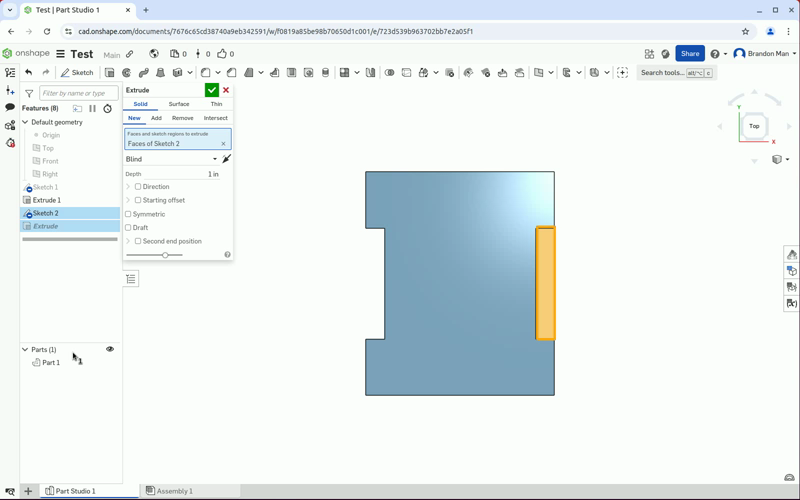
mouse_move(143, 106)
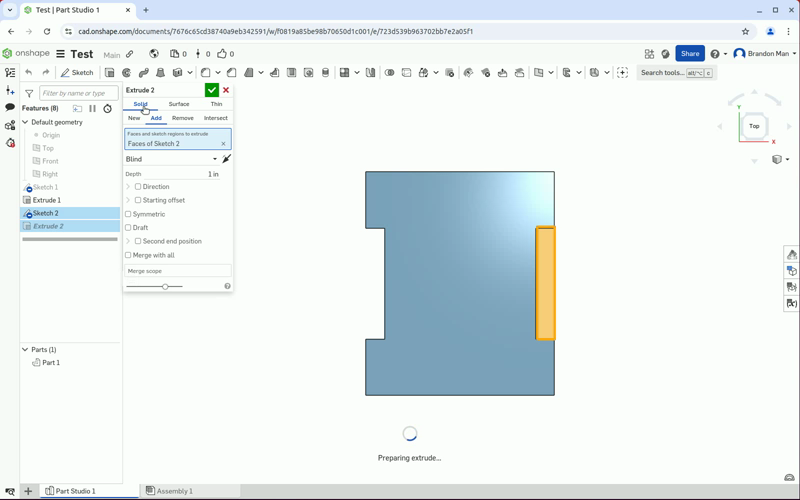
click(143, 106)
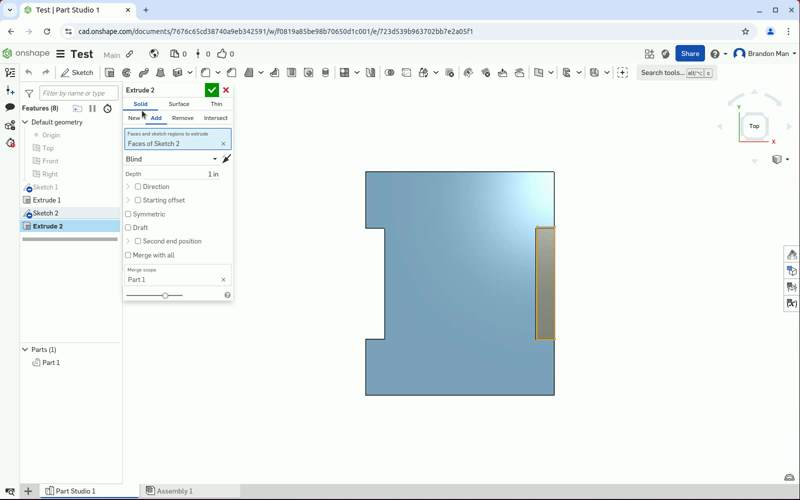
mouse_move(137, 120)
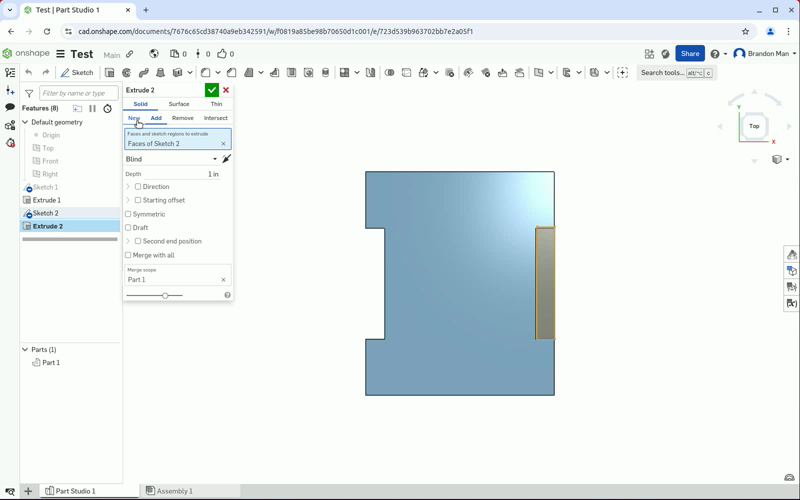
click(137, 120)
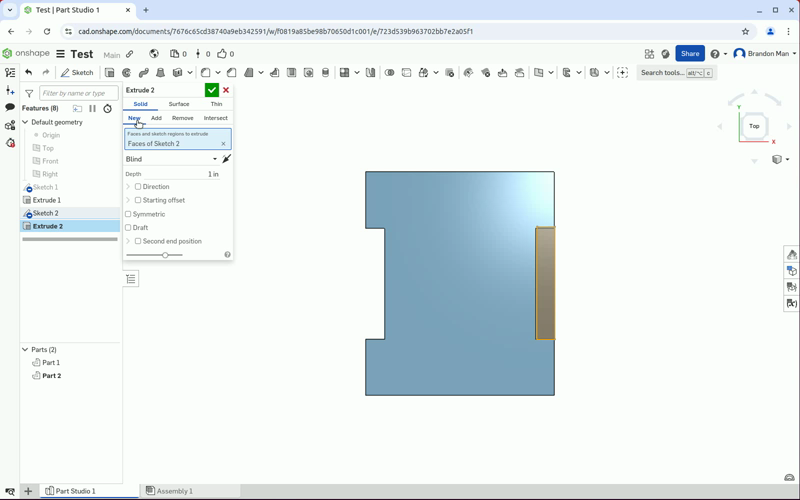
key(tab, 4)
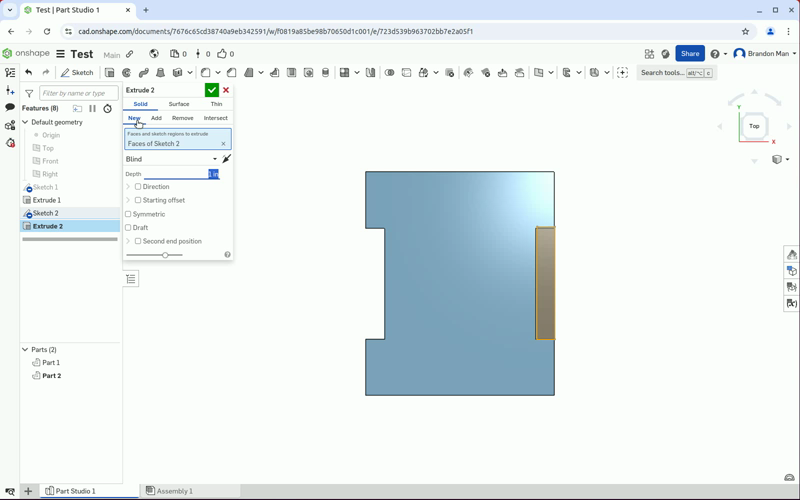
text(3.611)
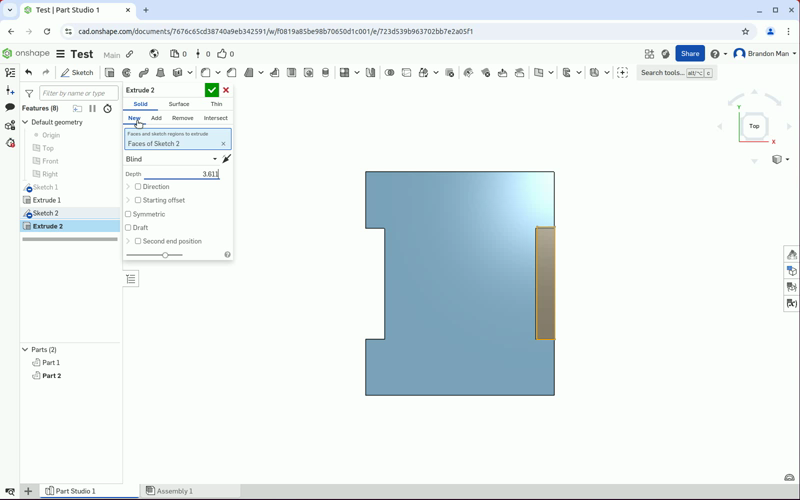
key(enter)
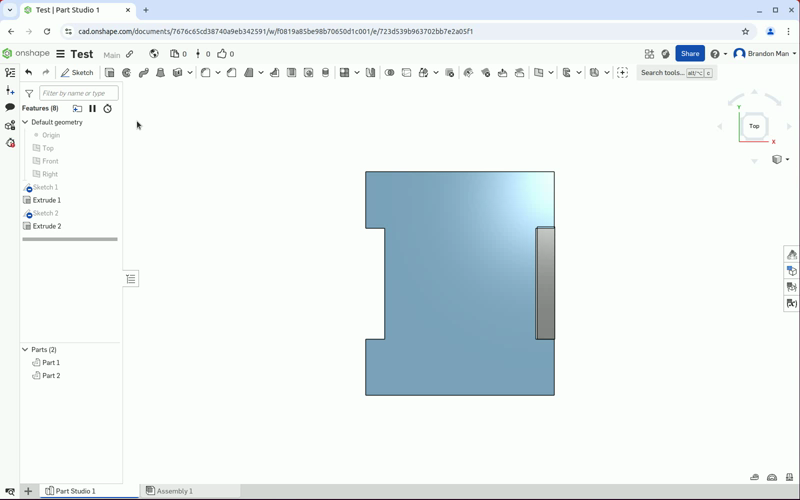
key(shift+h)
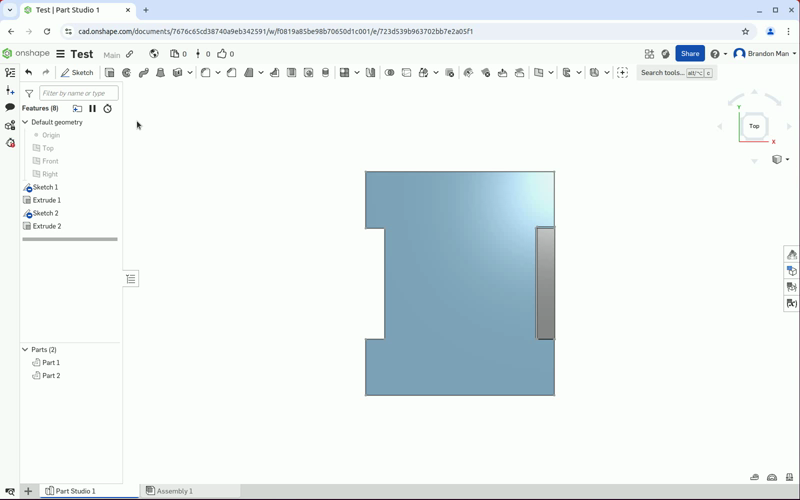
key(shift+h)
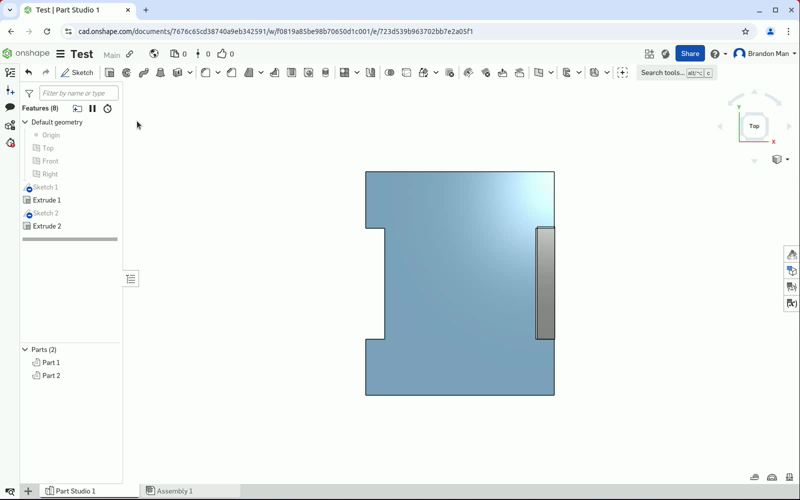
mouse_move(73, 189)
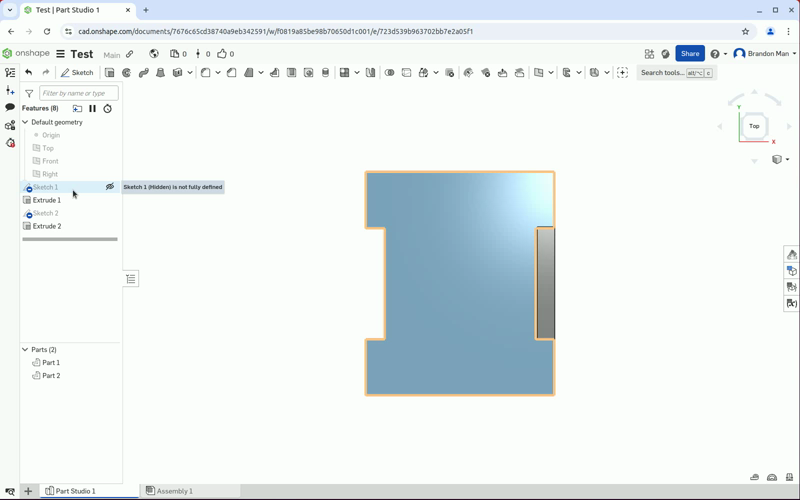
click(73, 189)
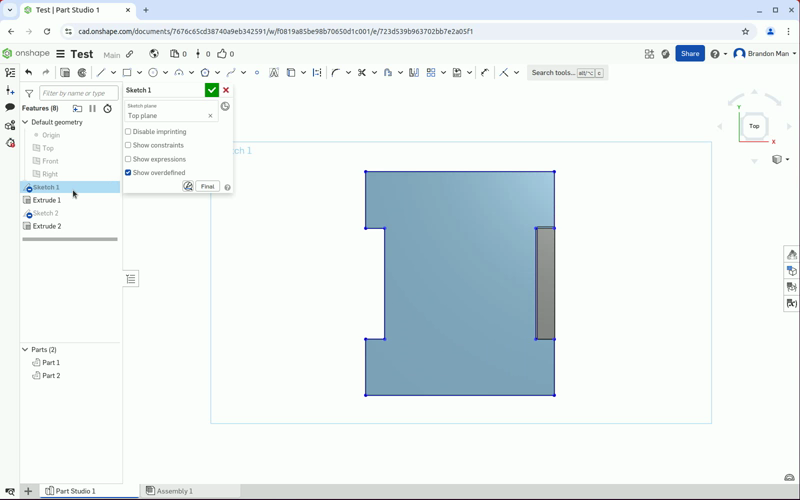
mouse_move(229, 92)
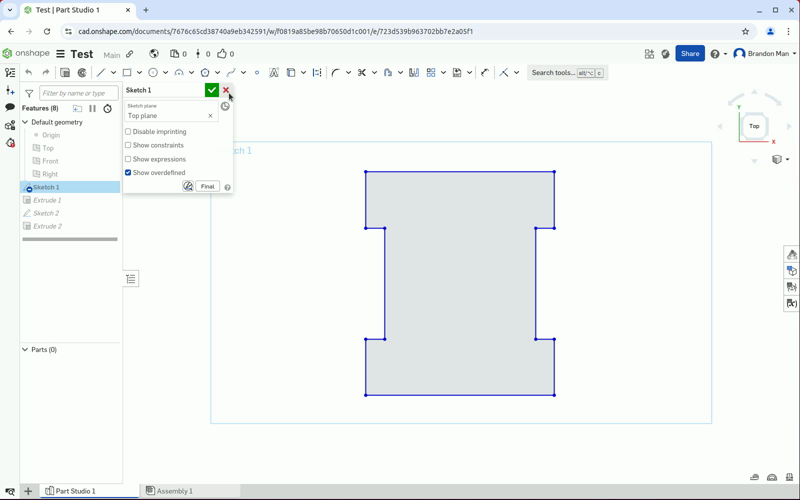
click(229, 92)
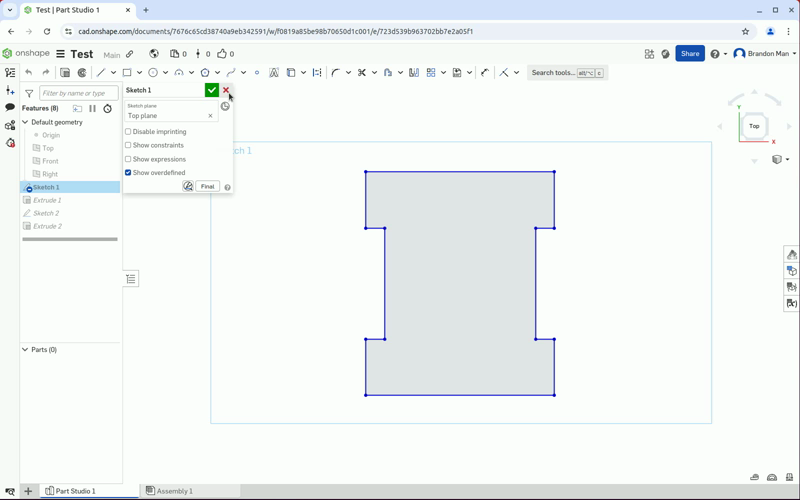
key(shift+s)
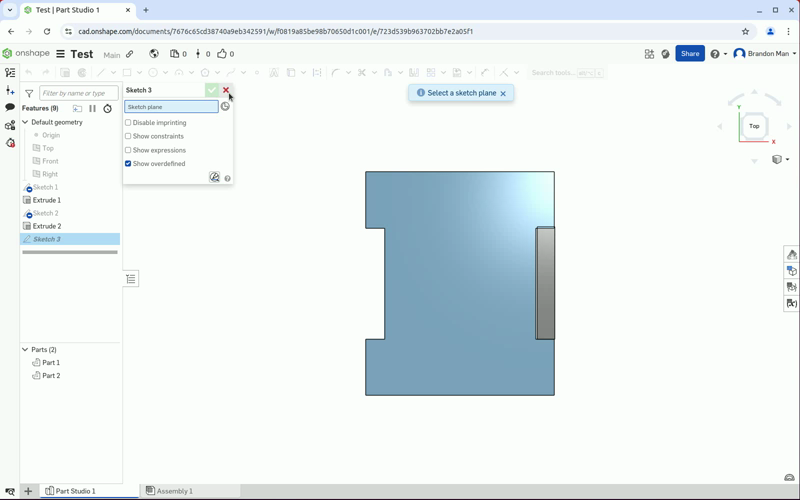
mouse_move(73, 150)
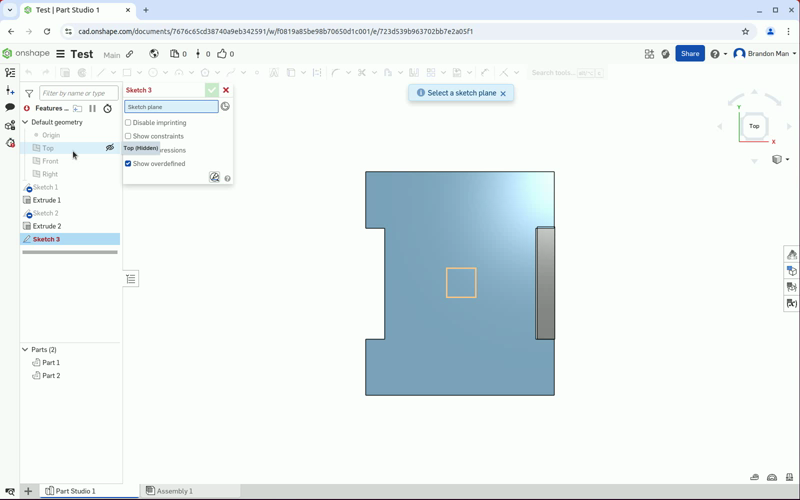
click(73, 150)
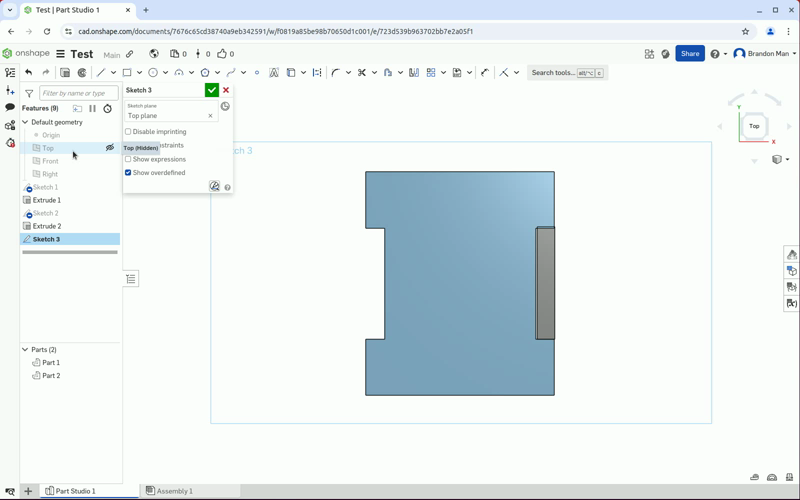
mouse_move(73, 352)
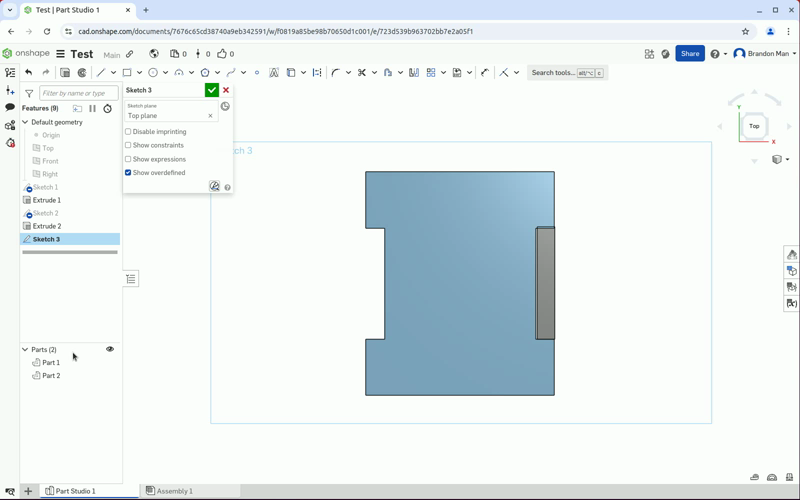
key(y)
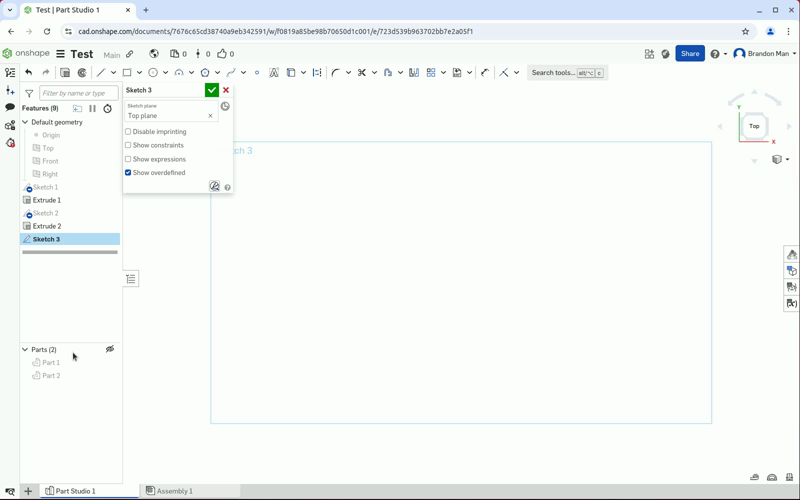
key(l)
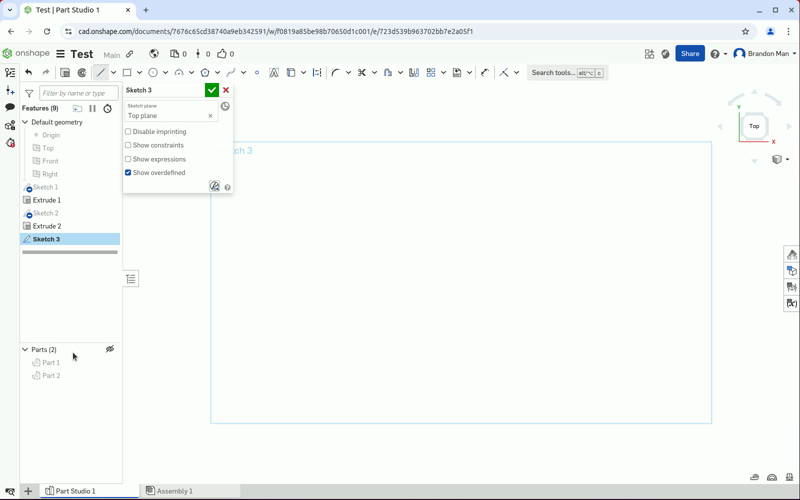
key_down(shift)
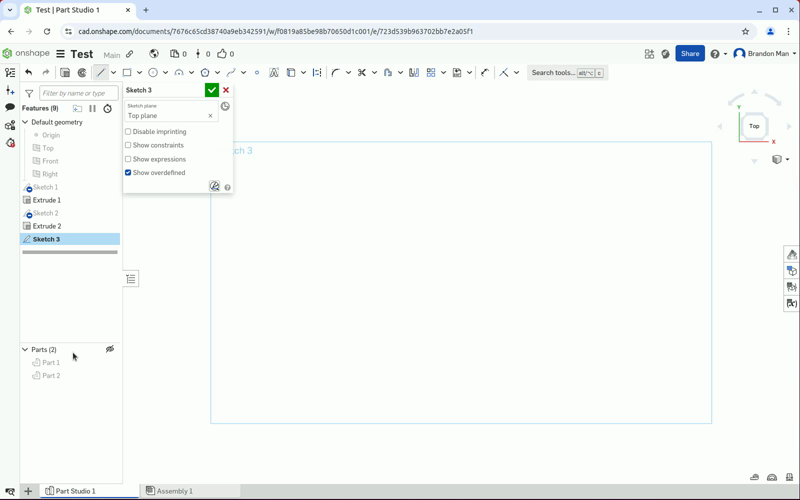
mouse_move(555, 339)
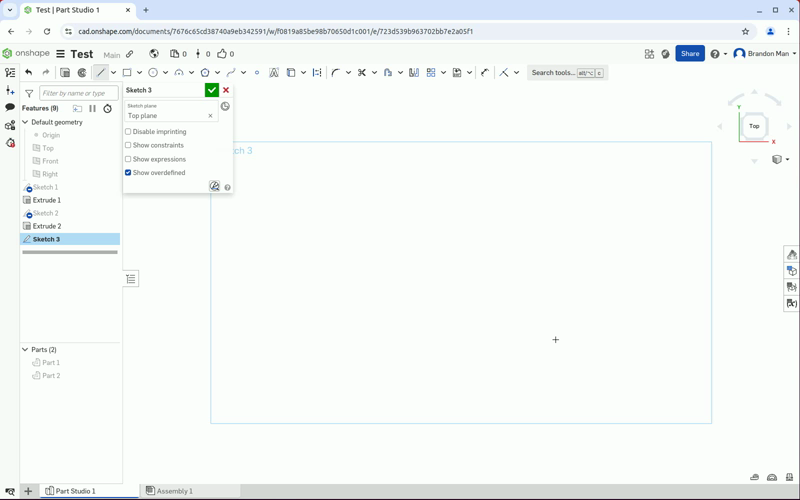
click(555, 339)
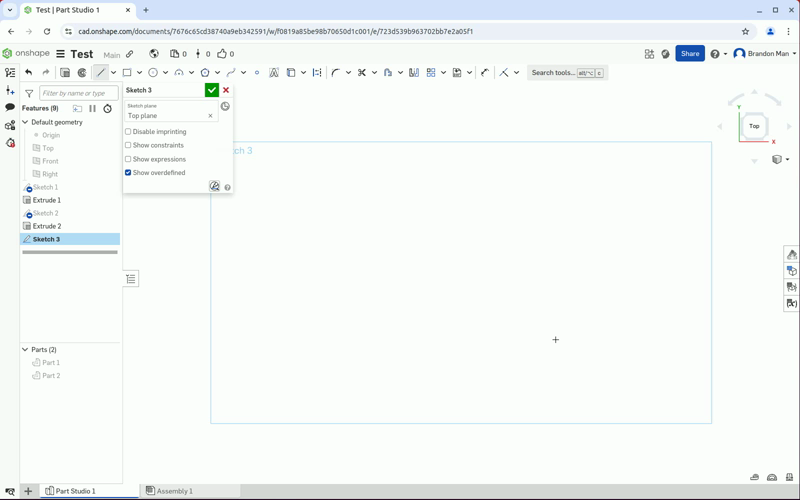
key_up(shift)
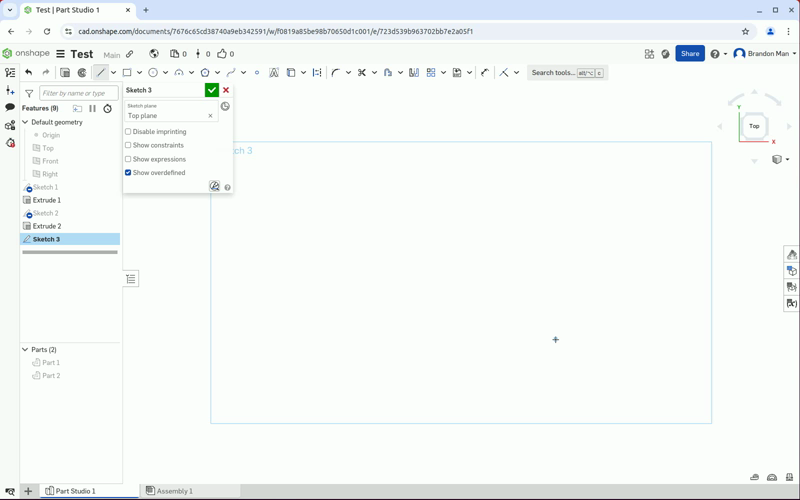
key_down(shift)
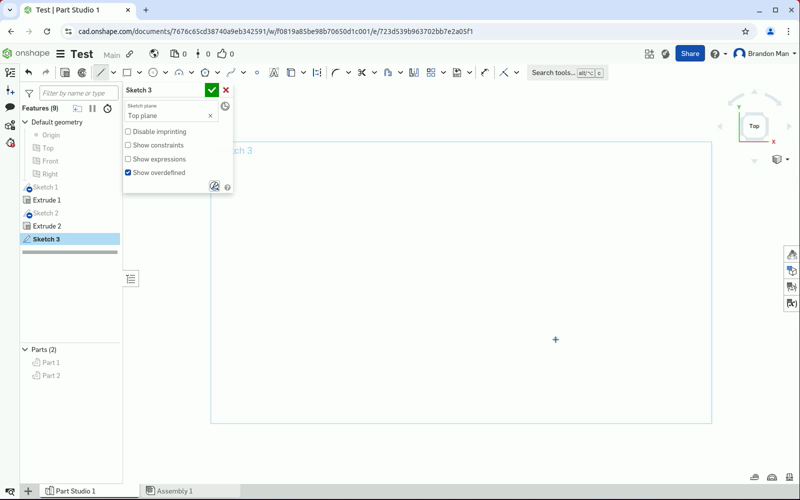
mouse_move(585, 339)
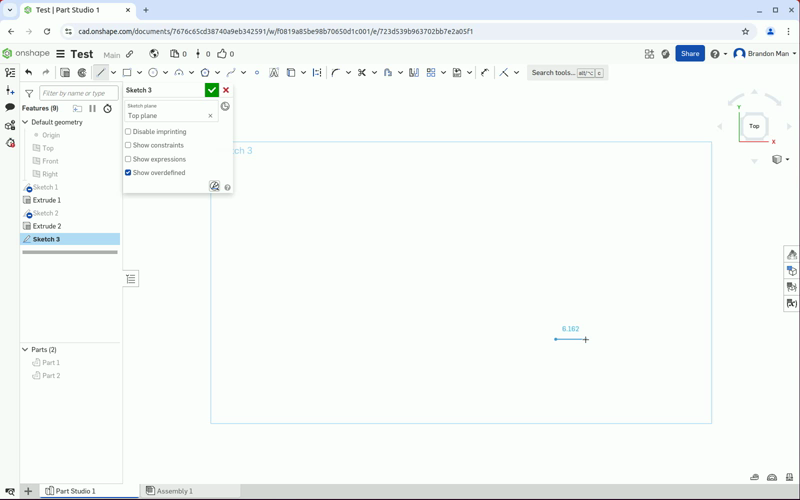
mouse_move(573, 339)
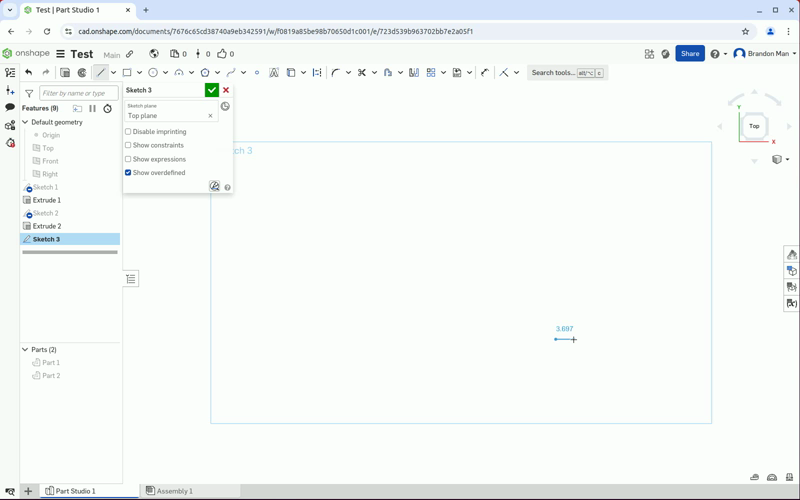
click(573, 339)
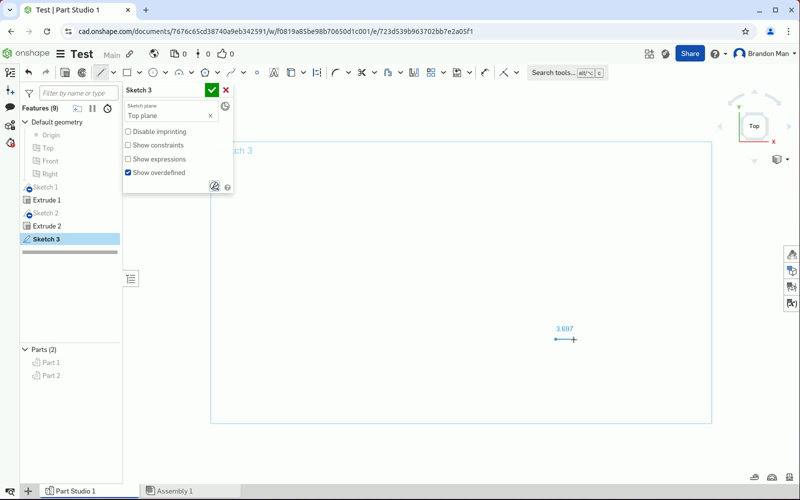
key_up(shift)
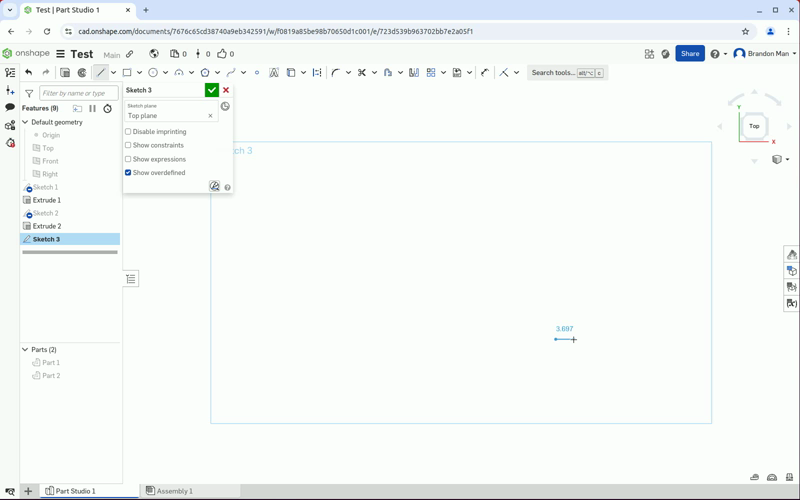
key_down(shift)
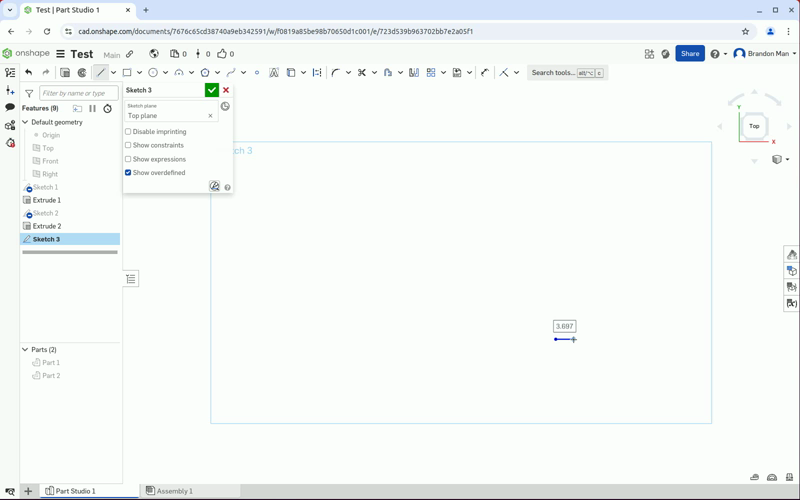
mouse_move(573, 226)
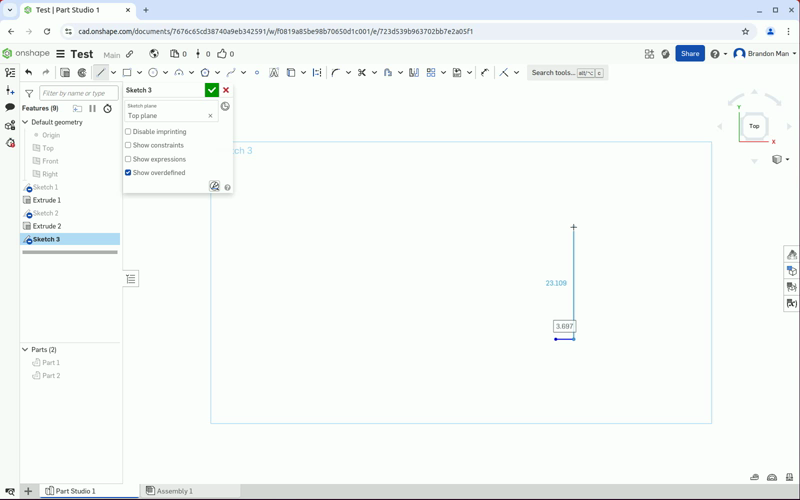
click(573, 226)
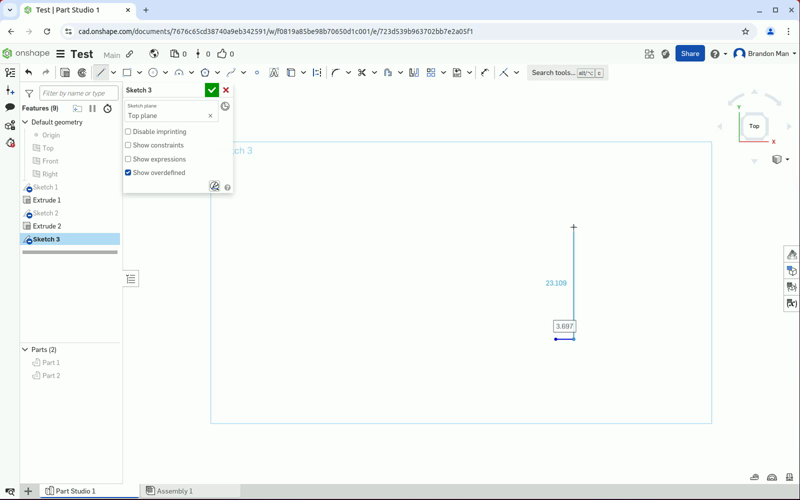
key_up(shift)
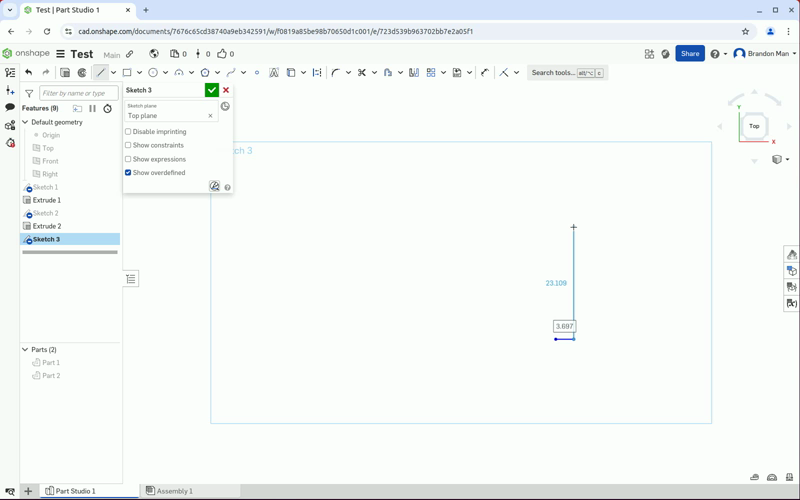
key_down(shift)
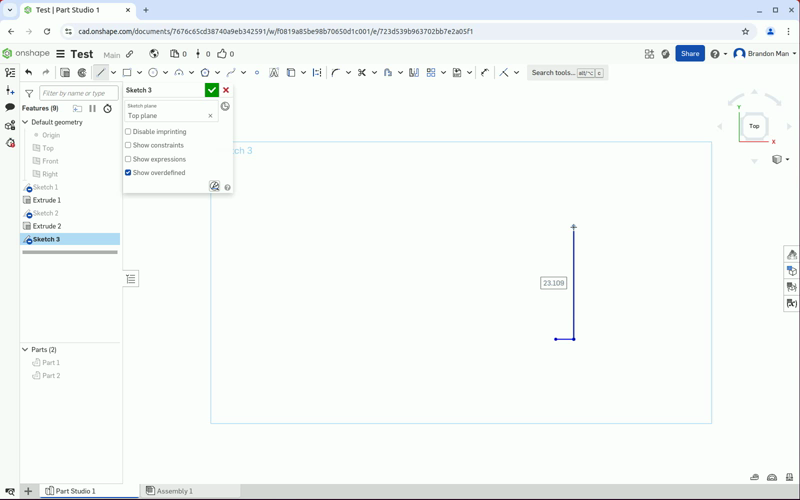
mouse_move(589, 226)
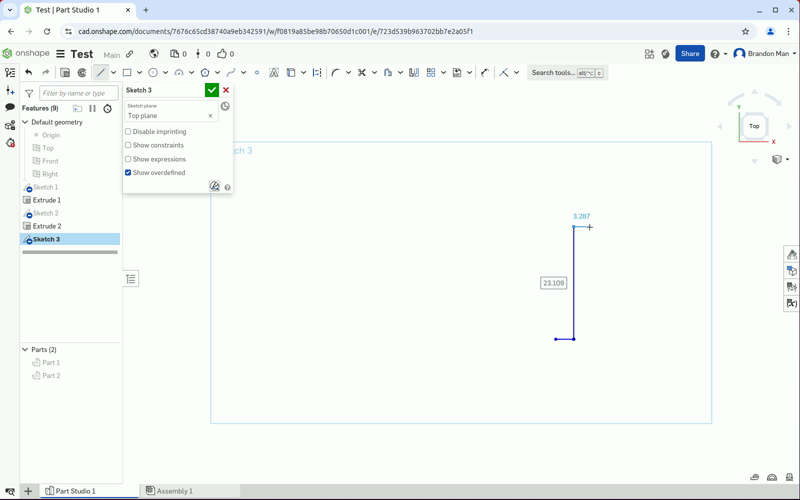
mouse_move(555, 226)
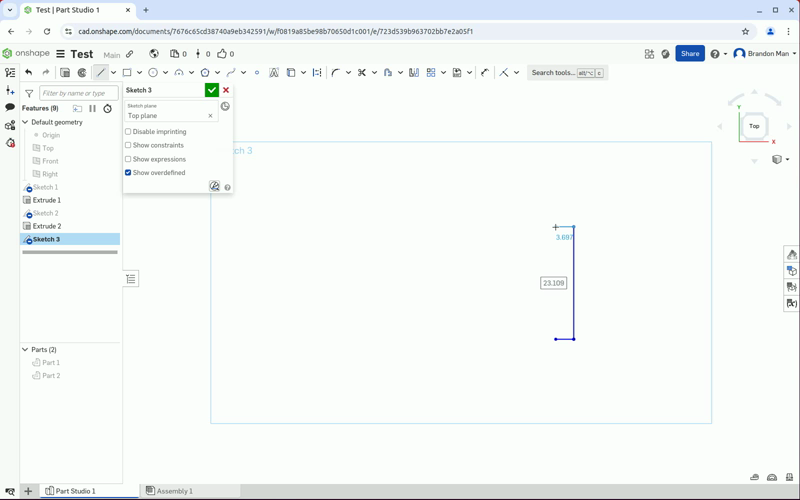
click(555, 226)
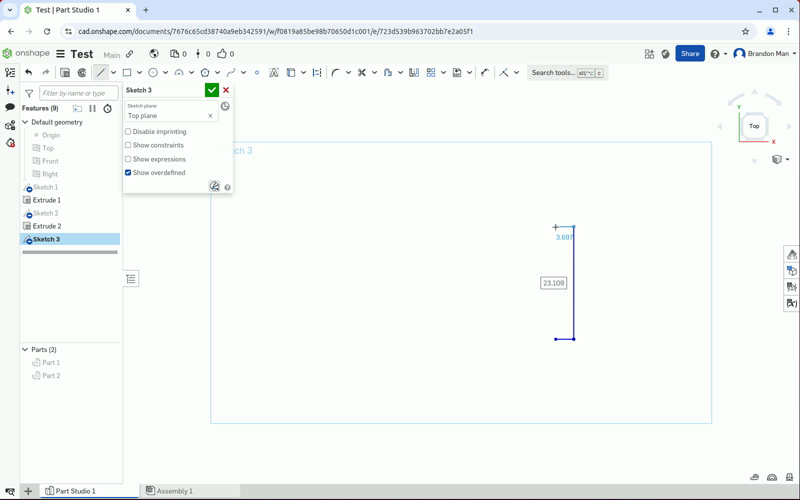
key_up(shift)
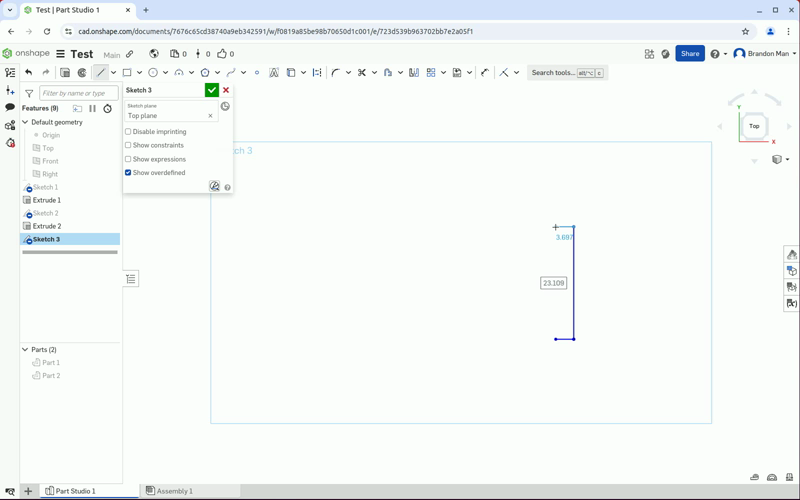
key_down(shift)
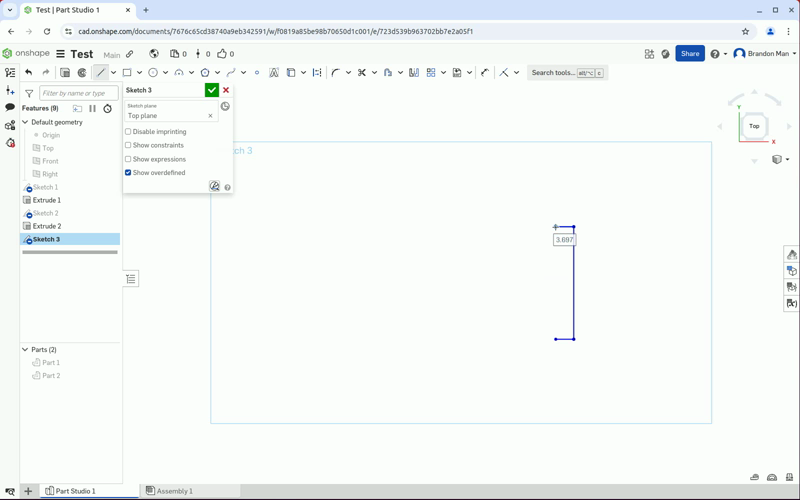
mouse_move(555, 339)
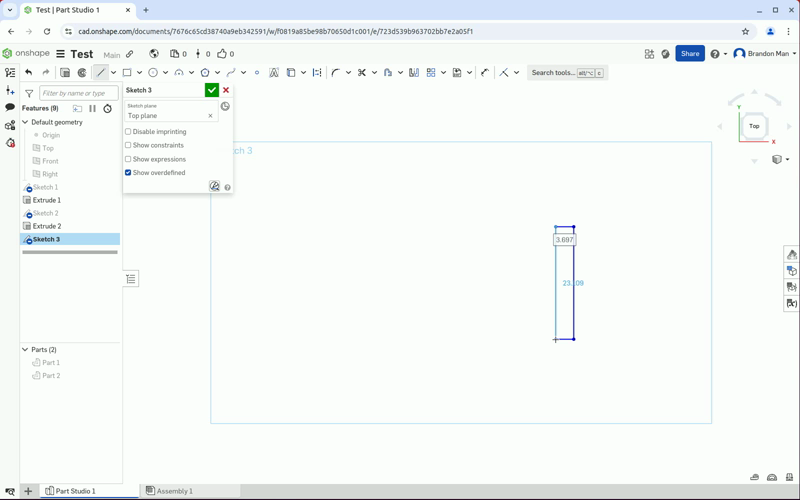
key_up(shift)
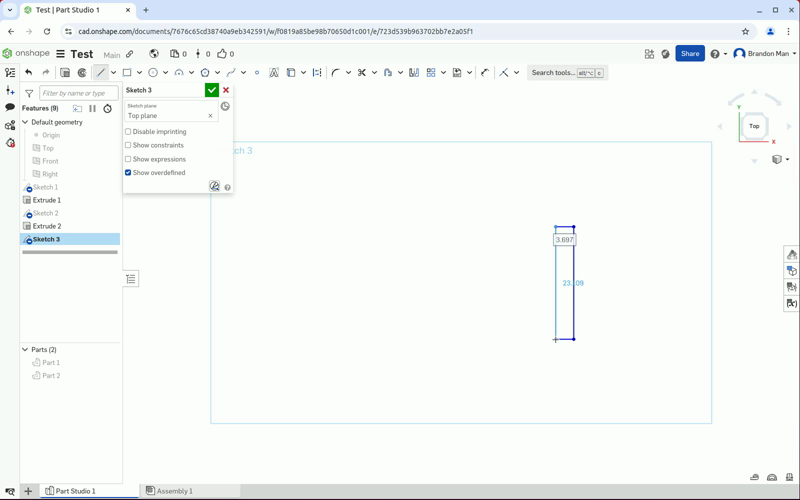
click(555, 339)
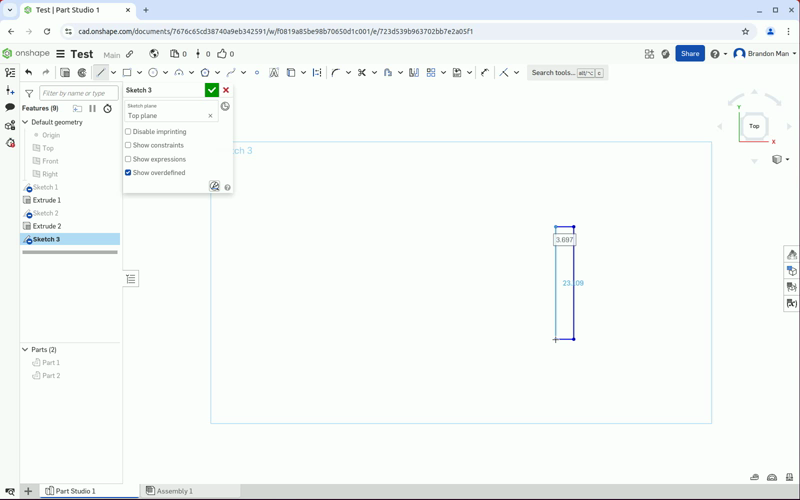
key(esc)
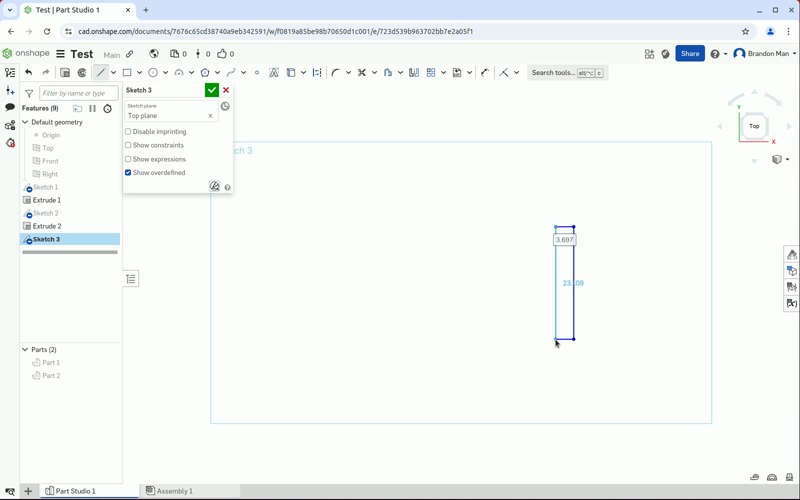
mouse_move(564, 235)
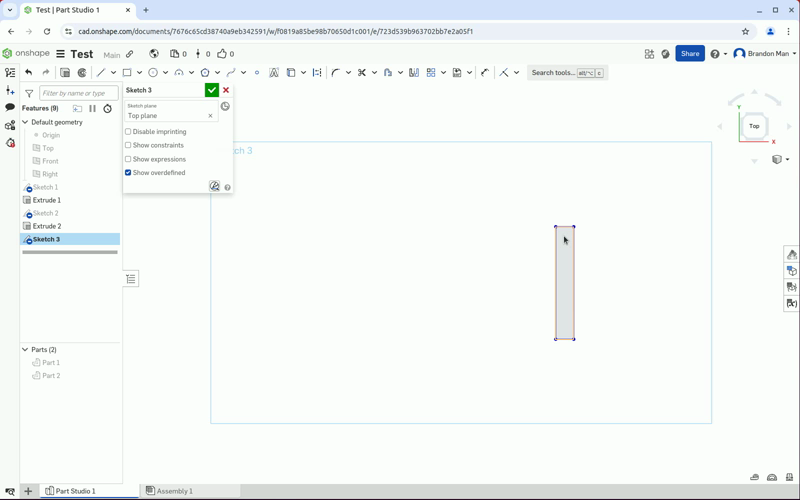
click(564, 235)
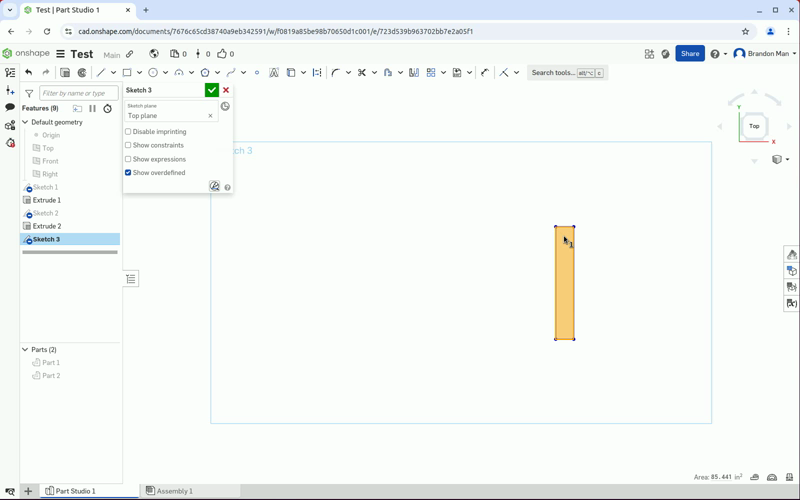
mouse_move(73, 352)
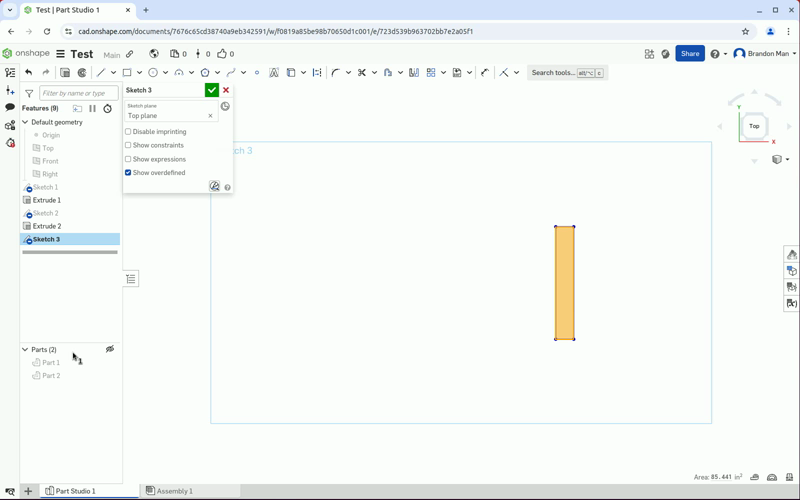
key(shift+y)
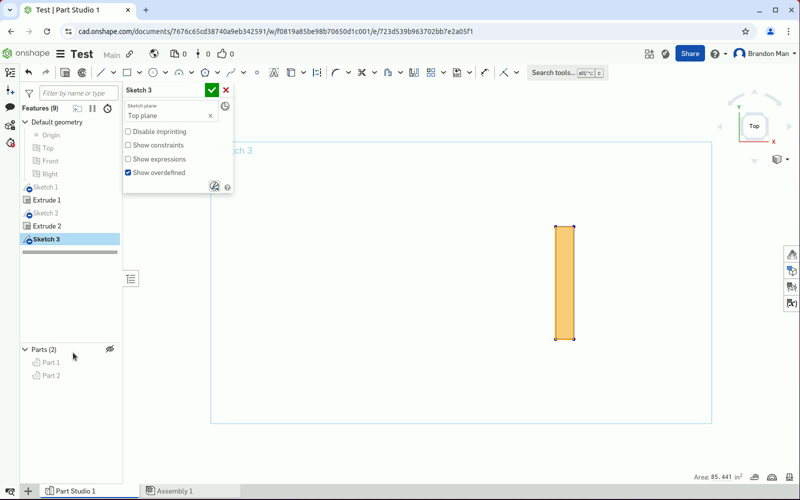
key(shift+e)
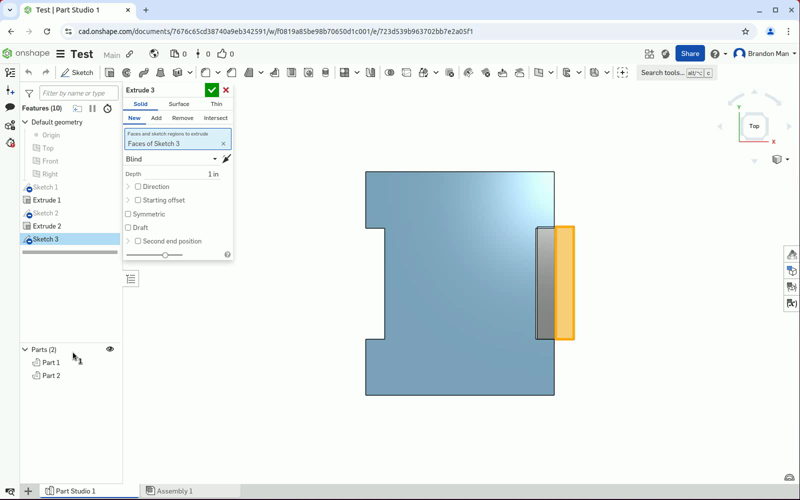
mouse_move(143, 106)
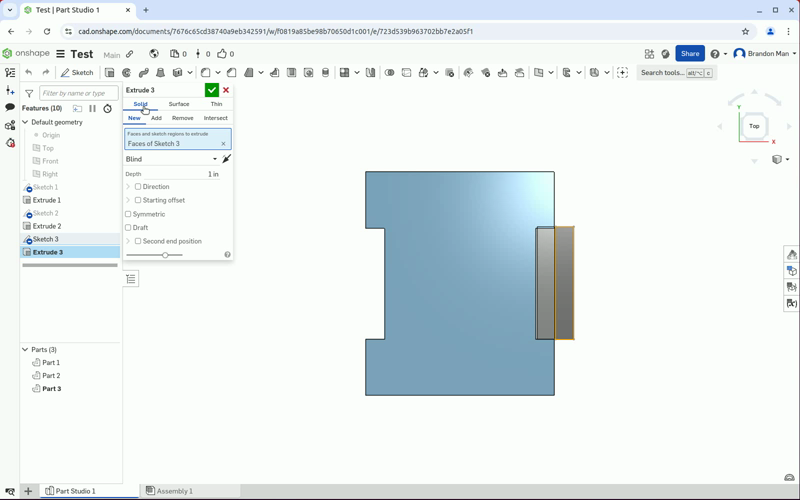
click(143, 106)
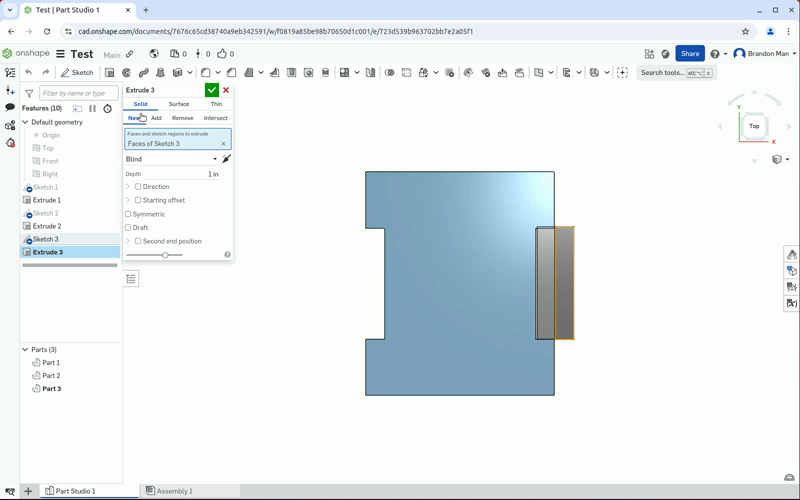
mouse_move(137, 120)
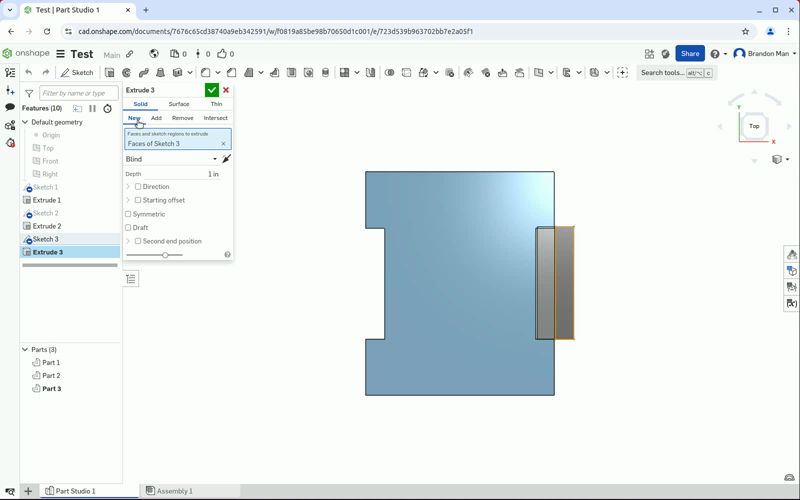
click(137, 120)
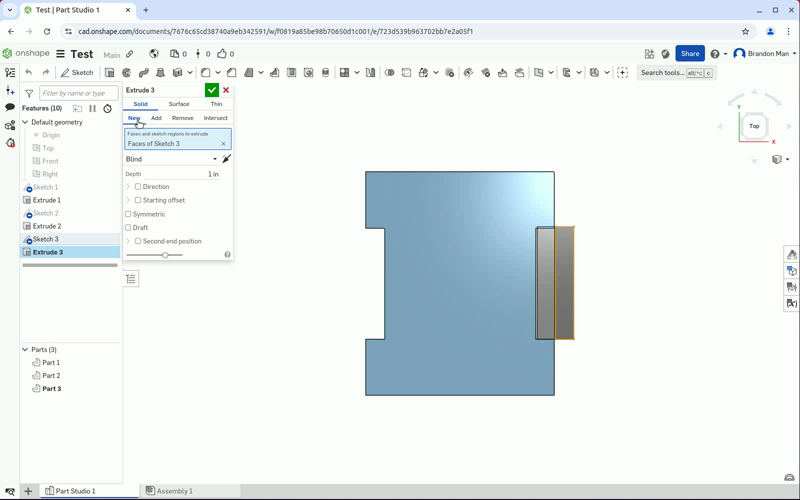
key(tab, 4)
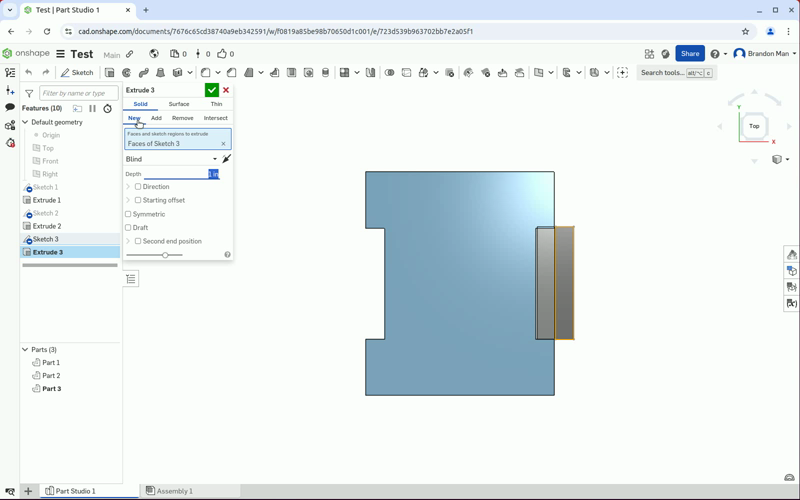
text(3.611)
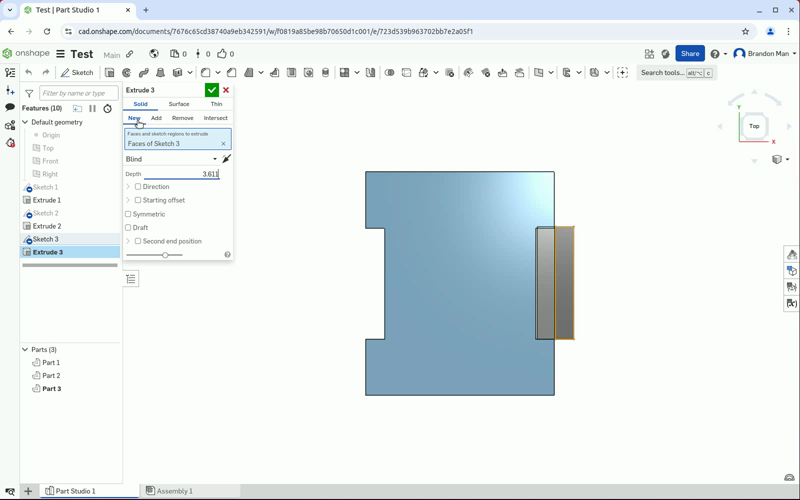
key(enter)
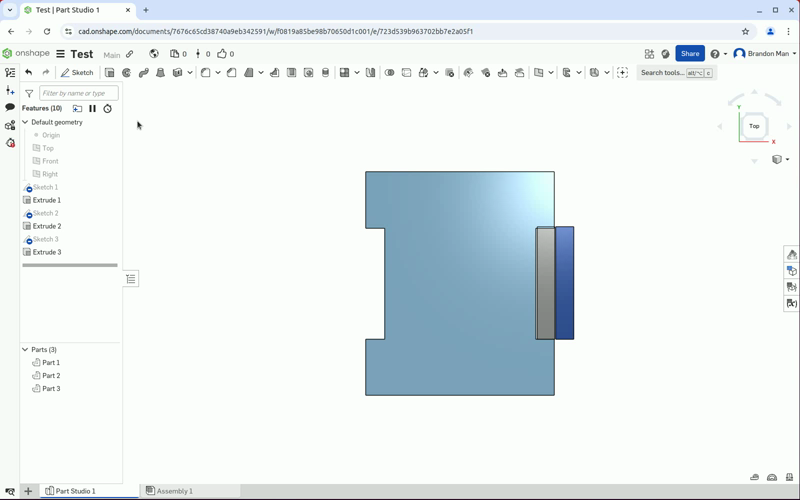
key(shift+h)
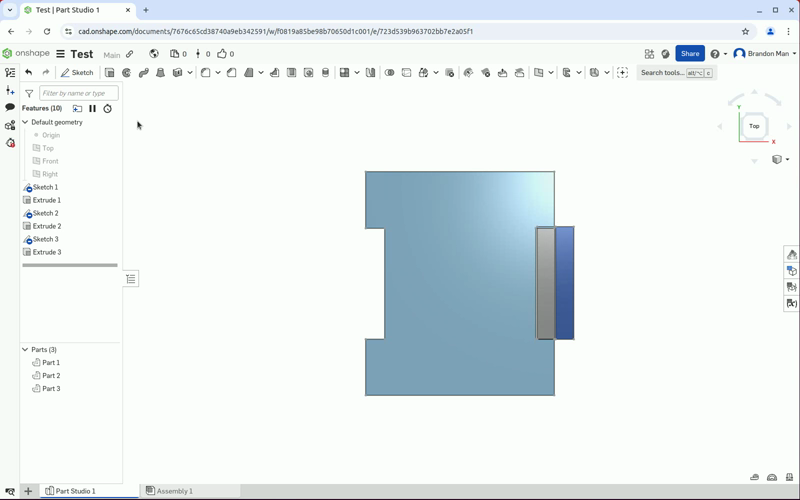
key(shift+h)
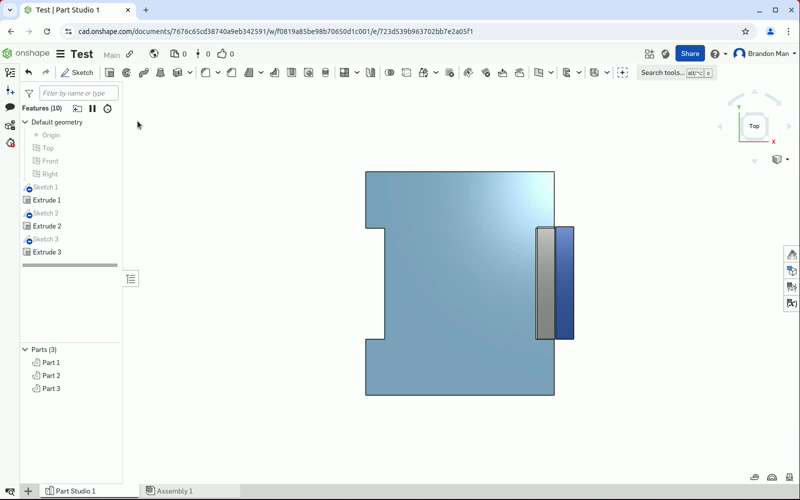
mouse_move(73, 189)
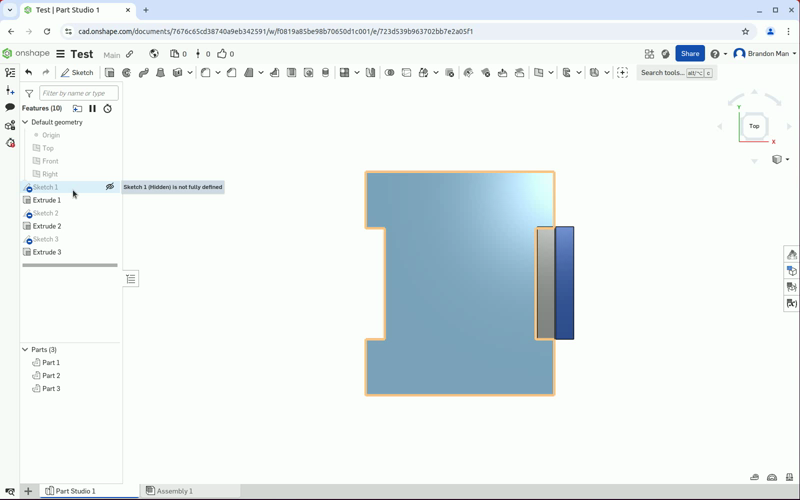
click(73, 189)
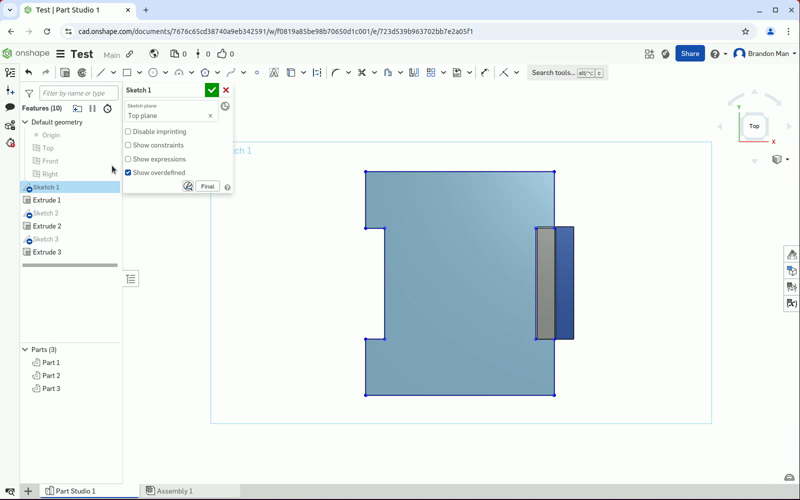
mouse_move(229, 92)
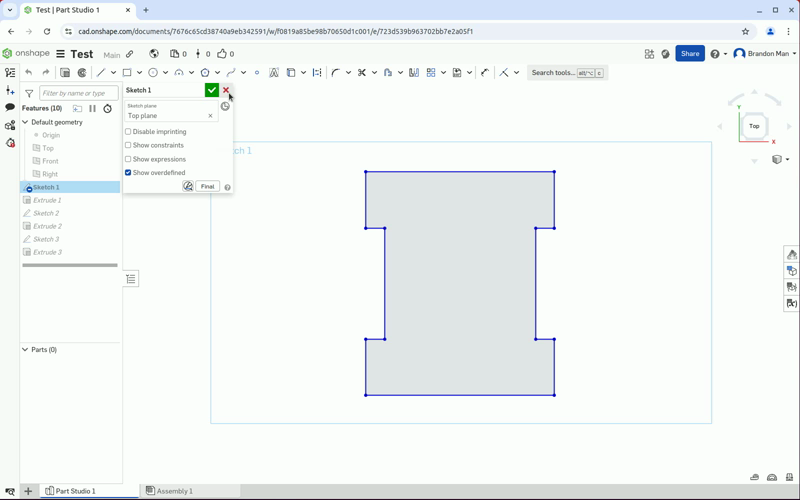
click(229, 92)
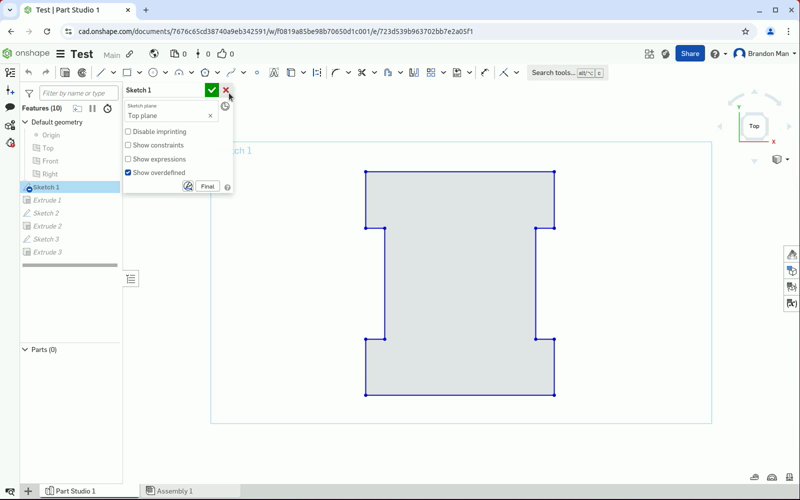
key(shift+s)
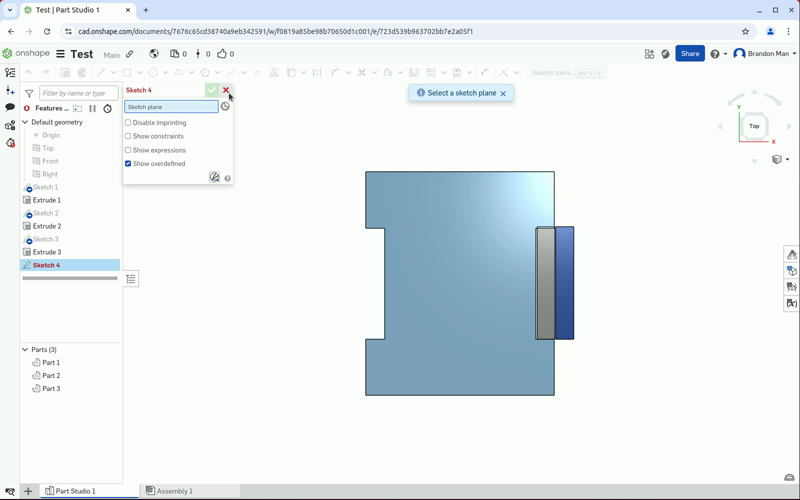
mouse_move(73, 150)
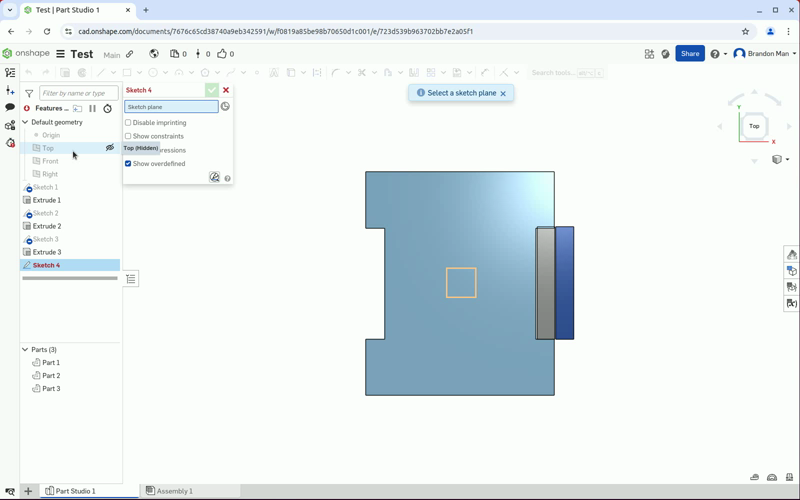
click(73, 150)
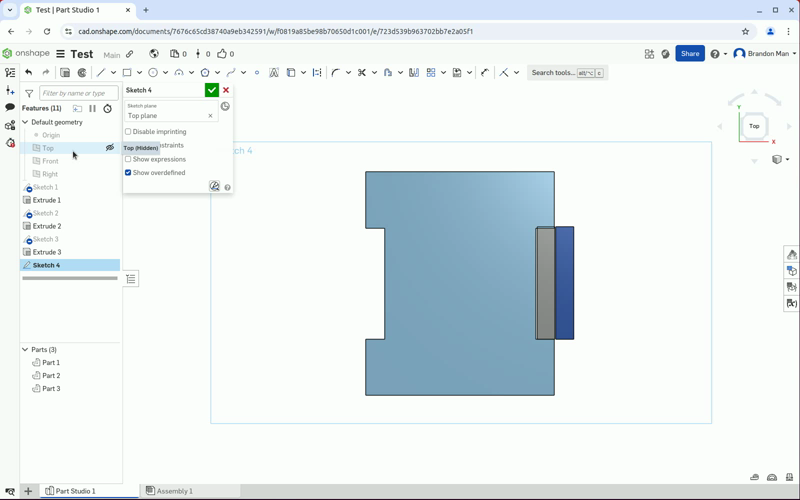
mouse_move(73, 352)
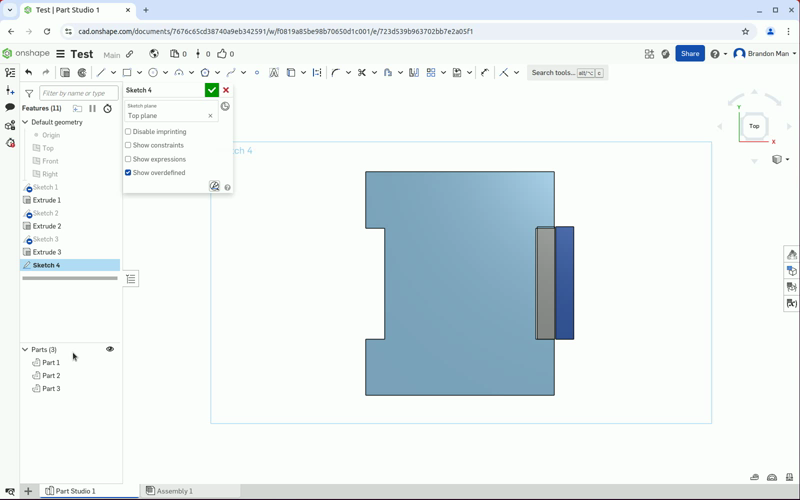
key(y)
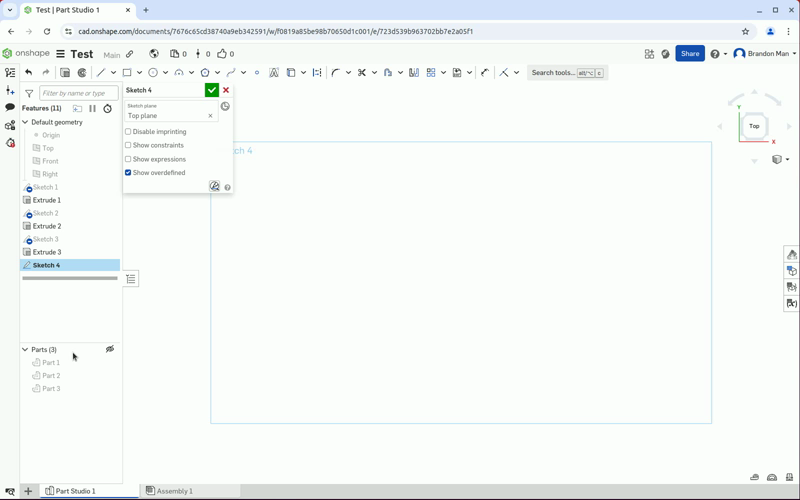
key(l)
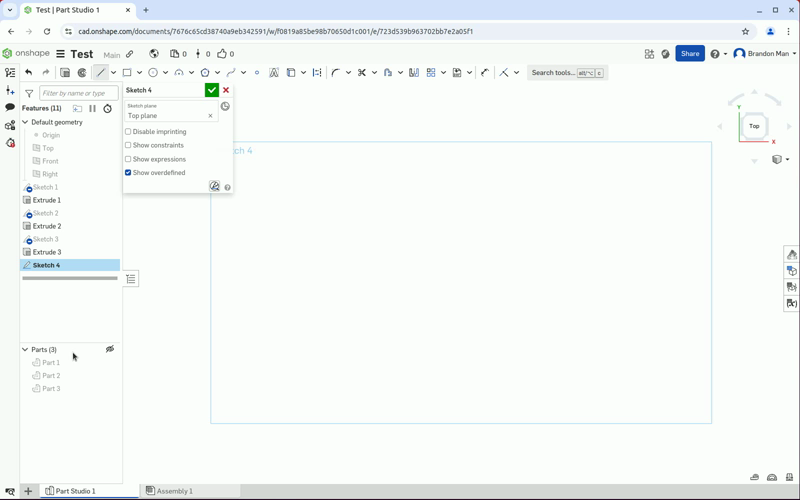
key_down(shift)
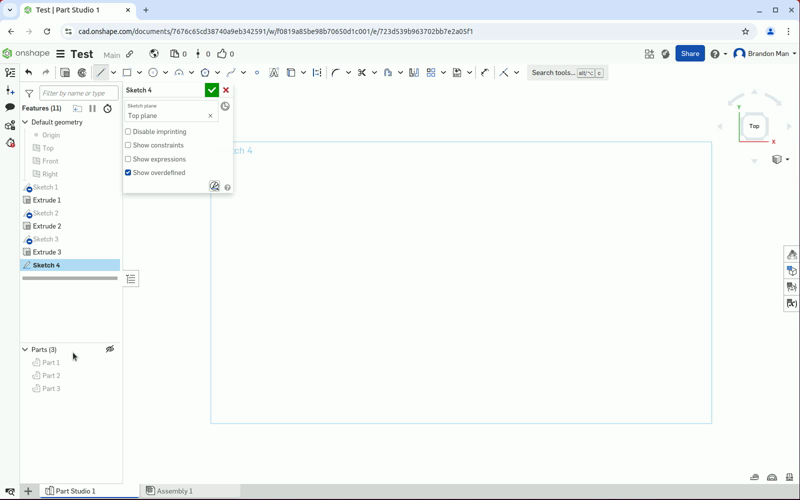
mouse_move(348, 339)
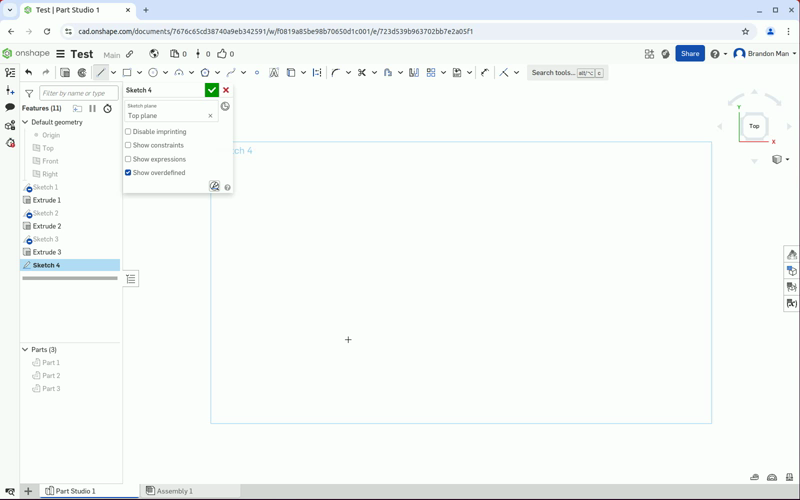
click(348, 339)
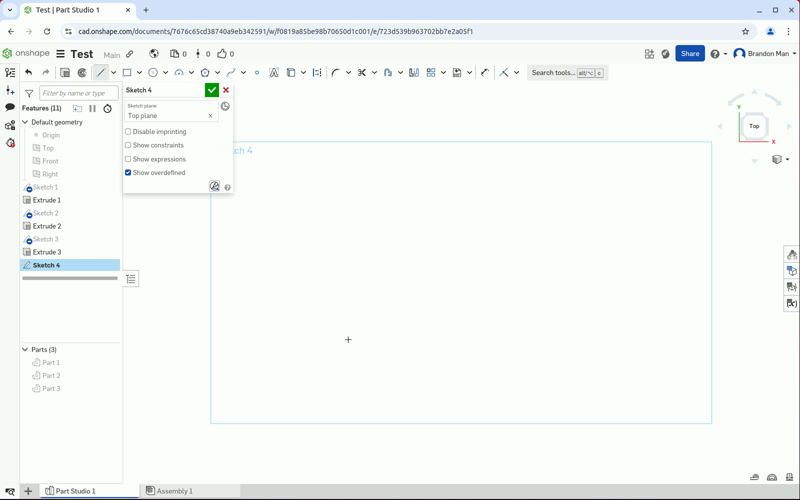
key_up(shift)
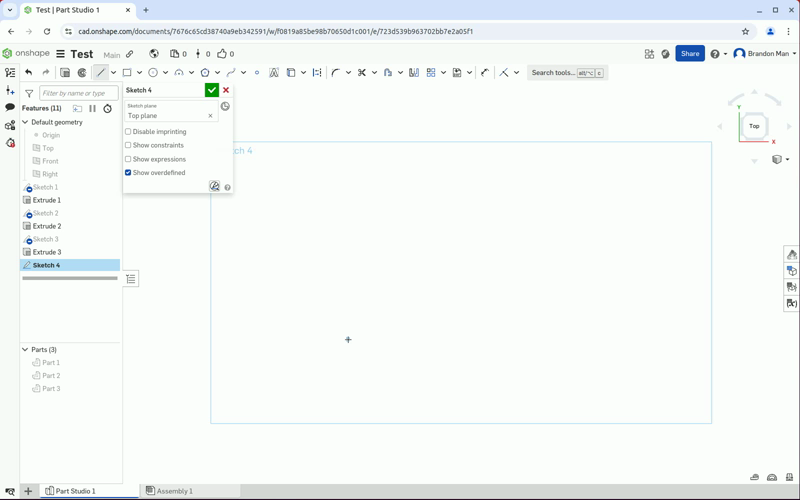
key_down(shift)
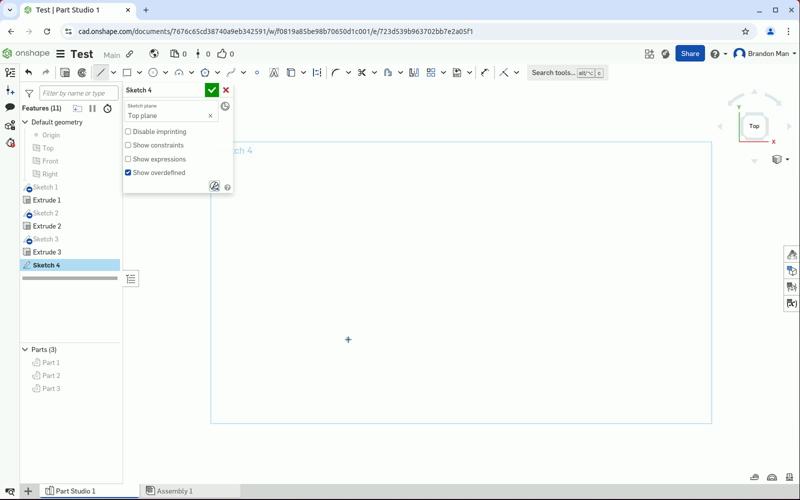
mouse_move(378, 339)
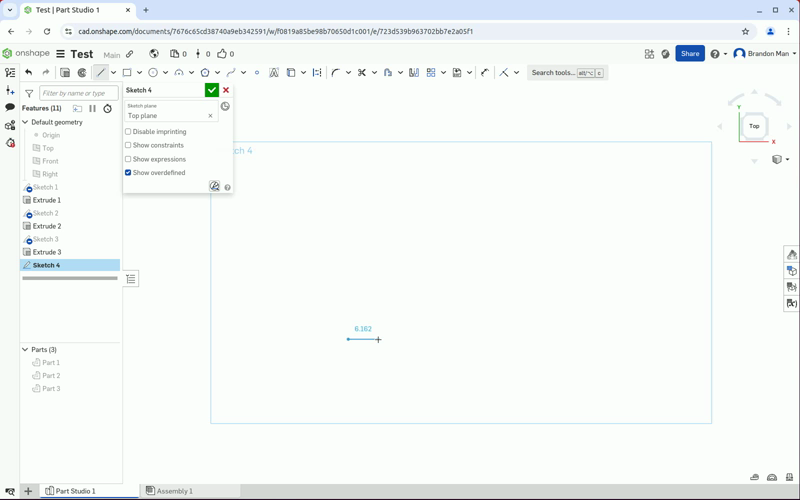
mouse_move(365, 339)
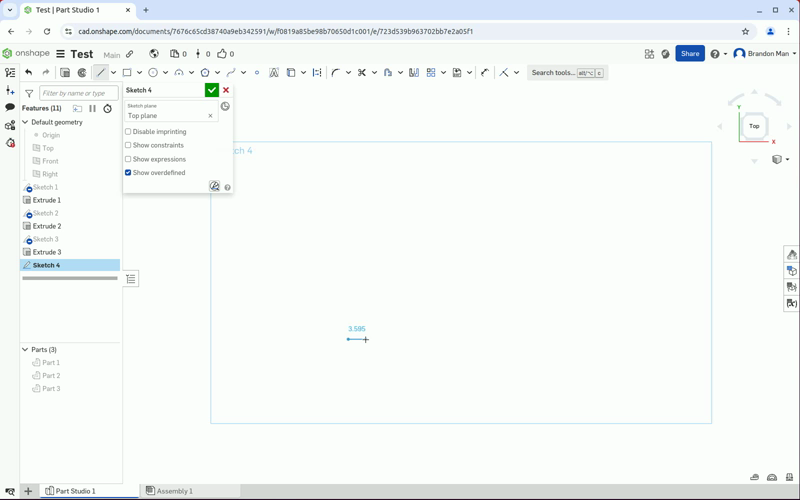
click(365, 339)
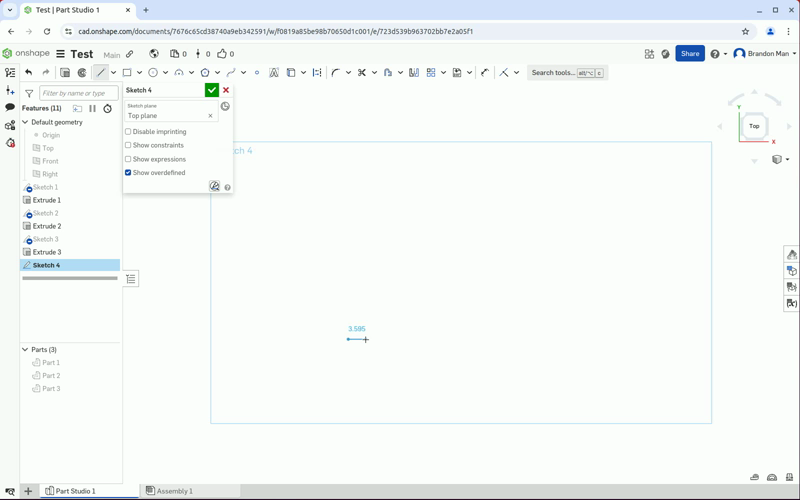
key_up(shift)
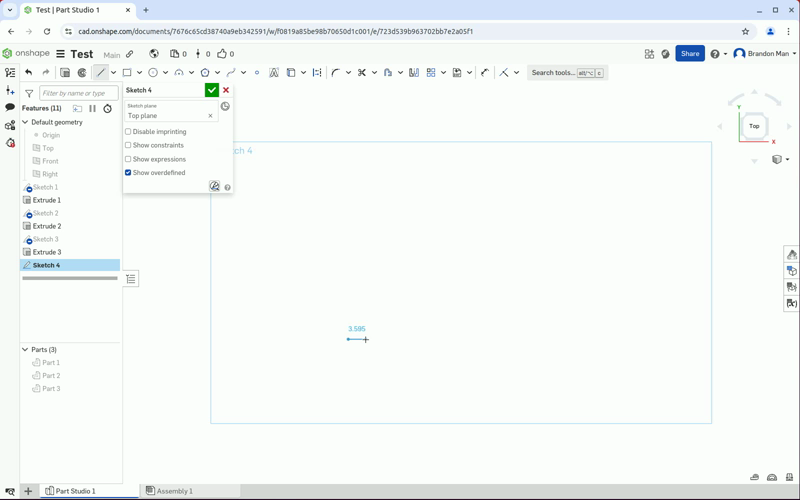
key_down(shift)
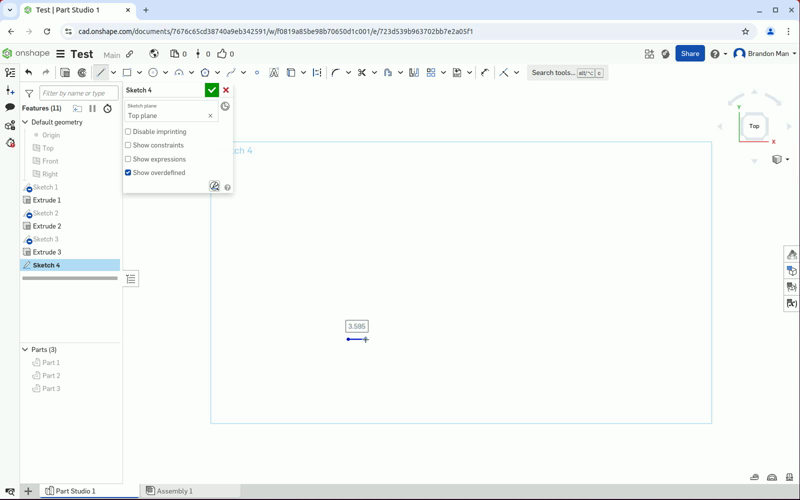
mouse_move(365, 226)
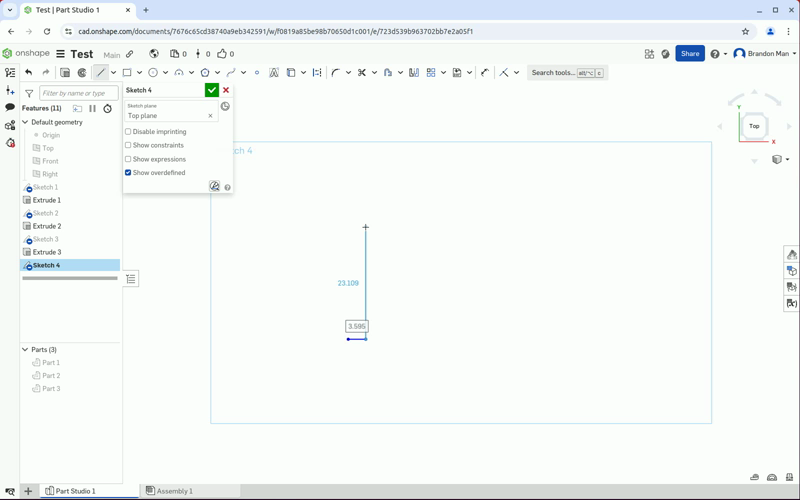
click(365, 226)
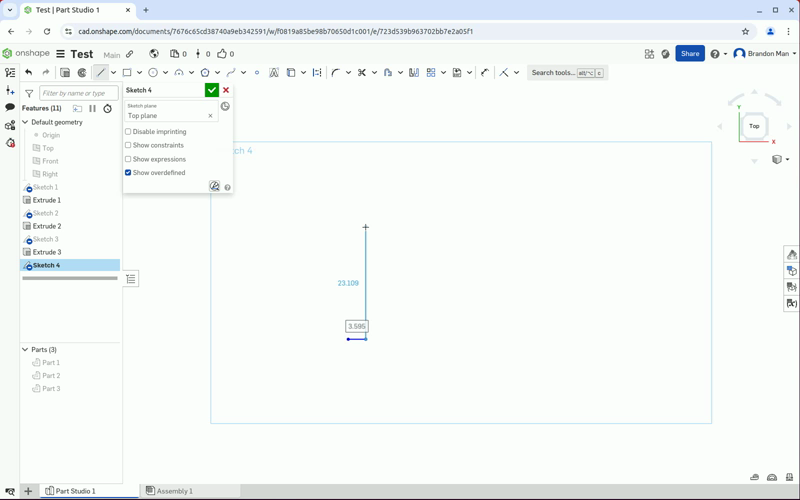
key_up(shift)
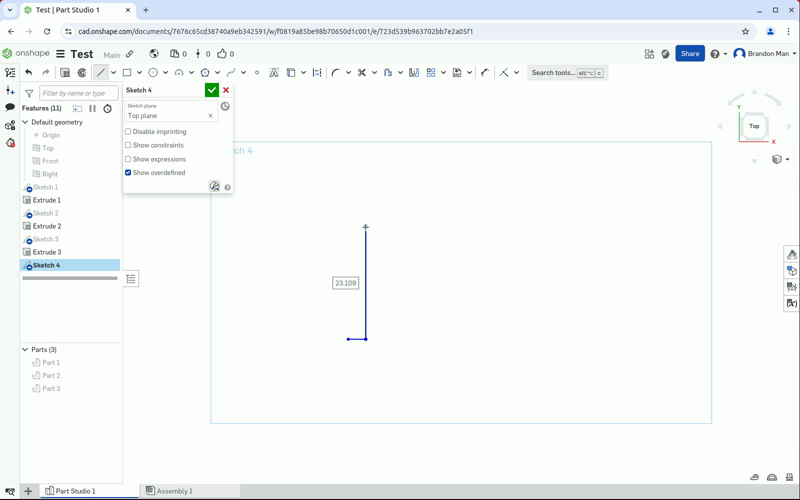
key_down(shift)
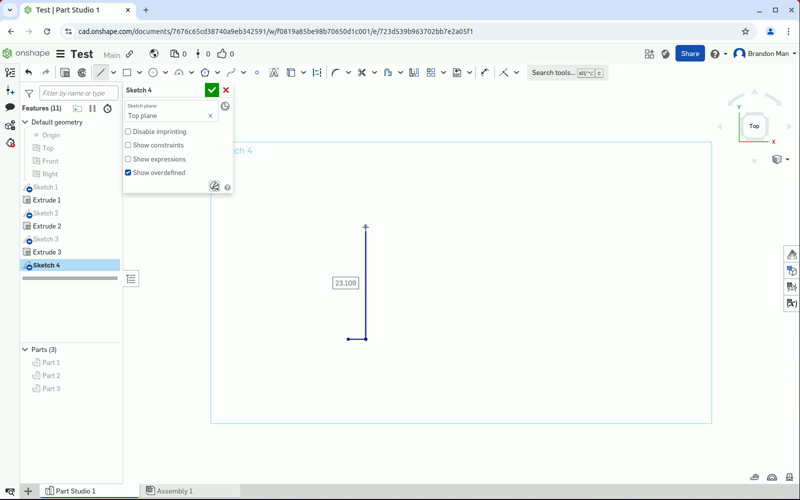
mouse_move(395, 226)
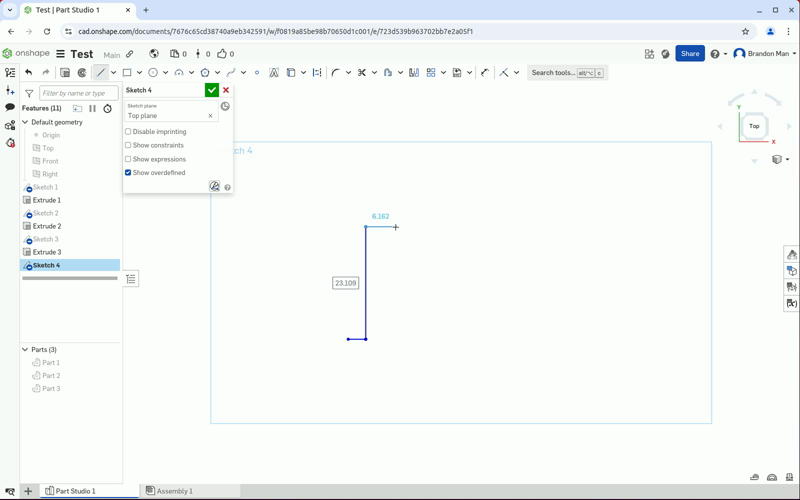
mouse_move(348, 226)
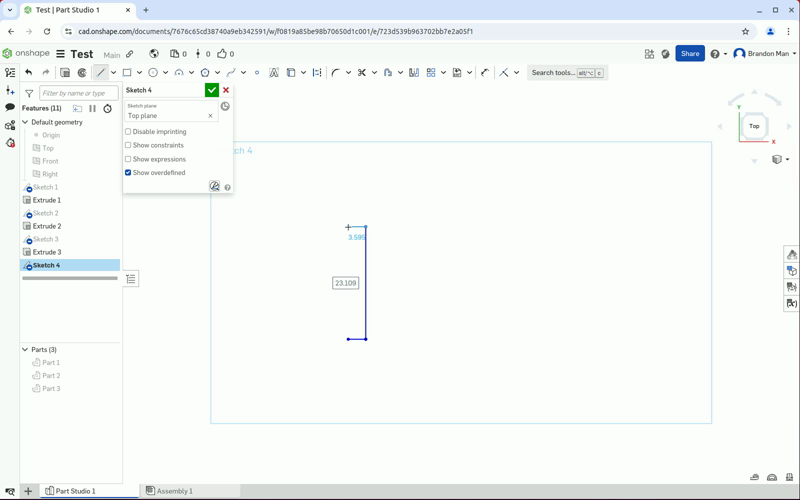
click(348, 226)
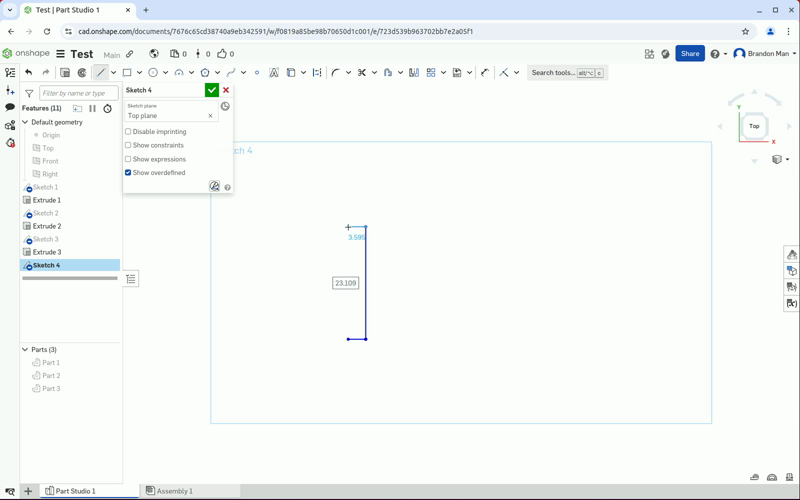
key_up(shift)
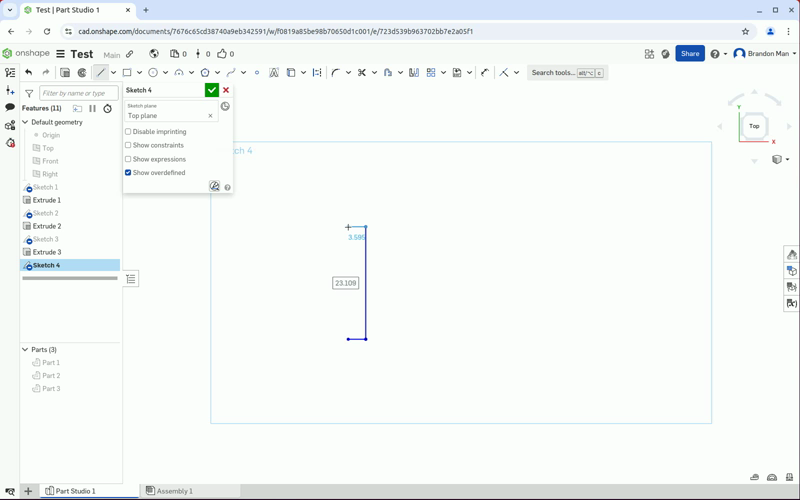
key_down(shift)
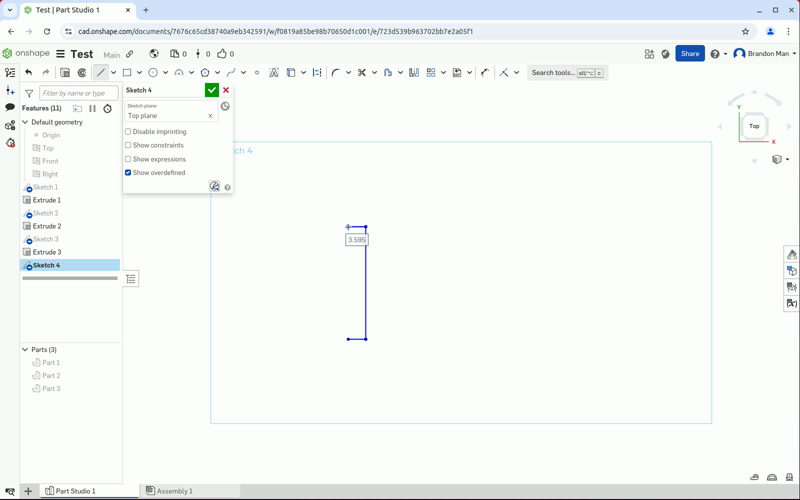
mouse_move(348, 339)
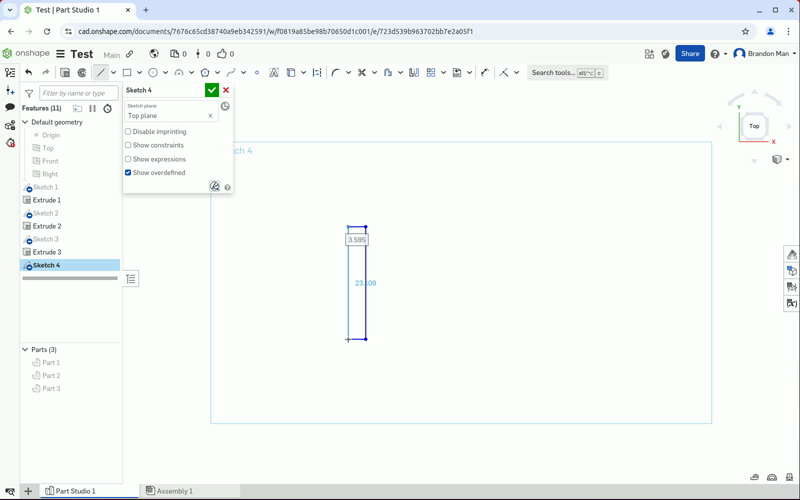
key_up(shift)
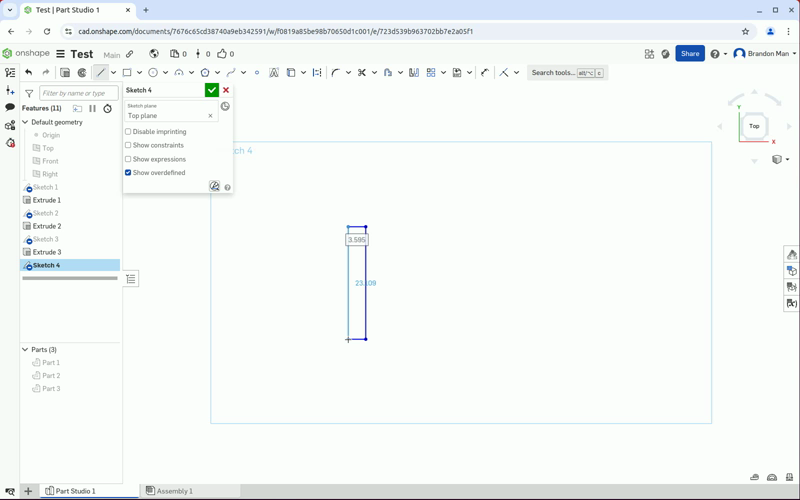
click(348, 339)
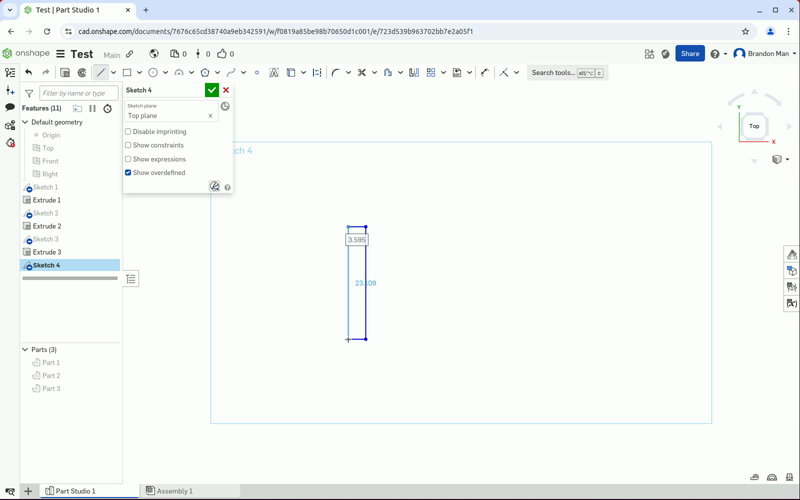
key(esc)
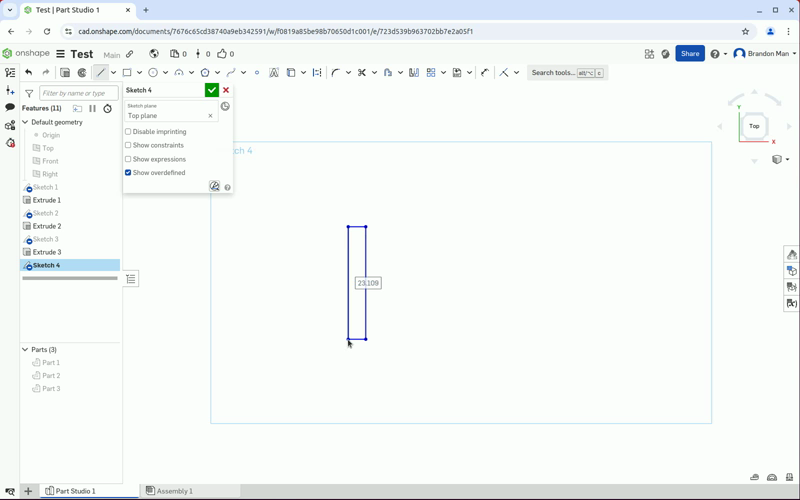
mouse_move(363, 311)
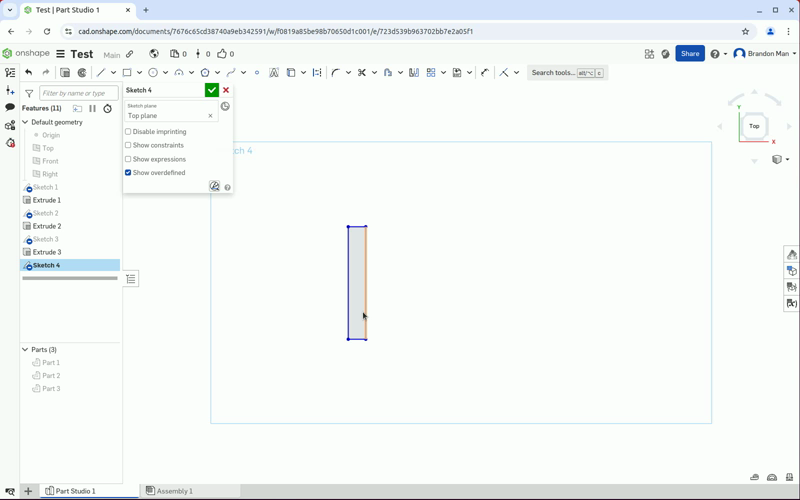
click(363, 311)
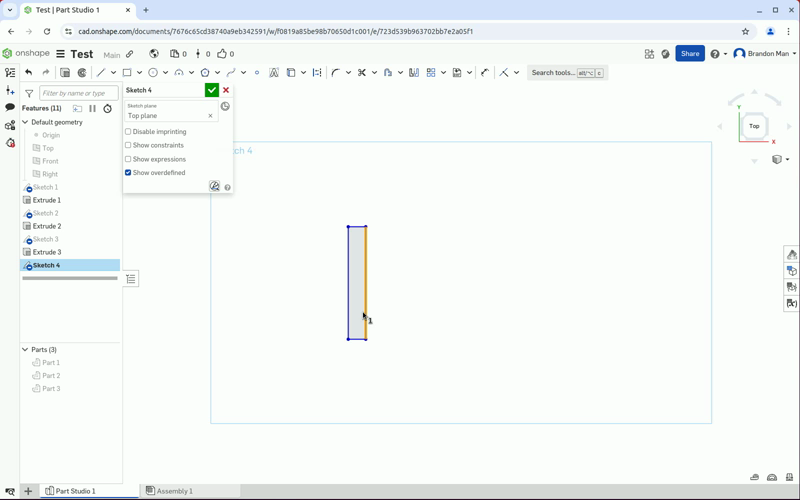
mouse_move(73, 352)
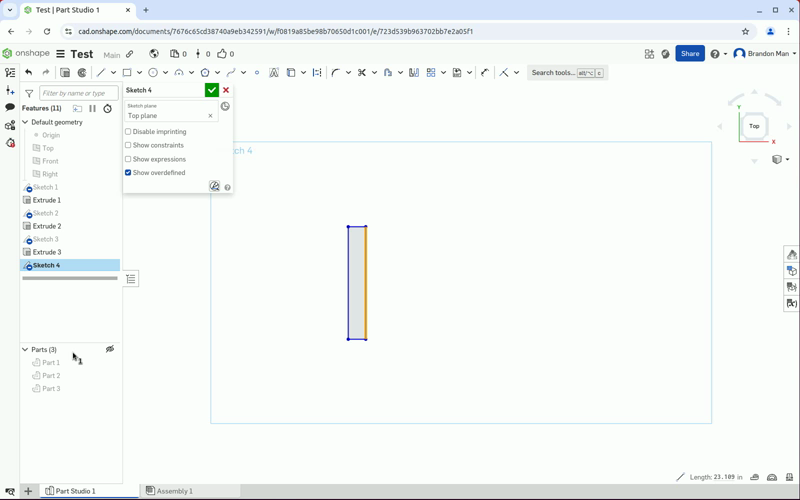
key(shift+y)
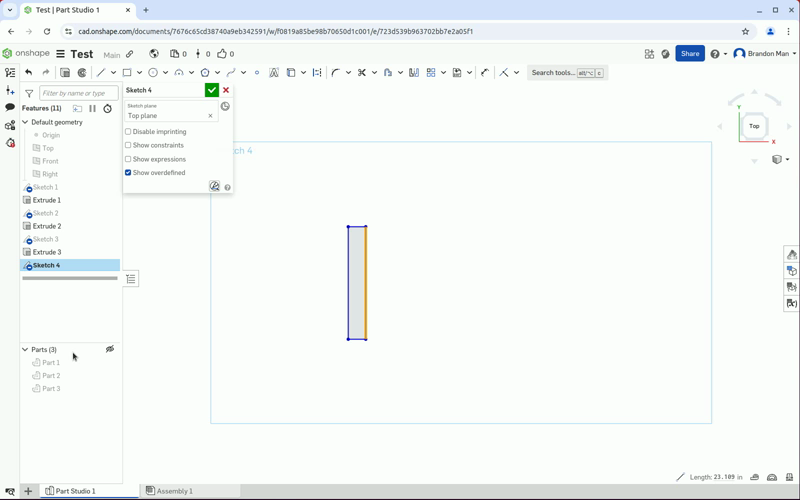
key(shift+e)
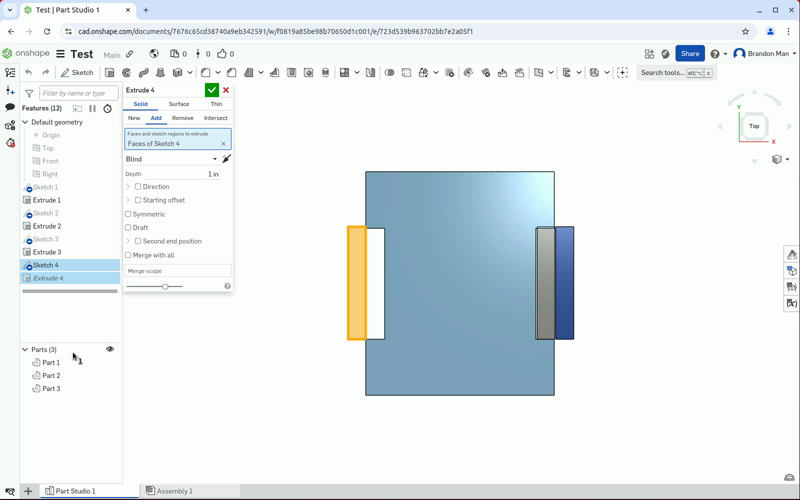
mouse_move(143, 106)
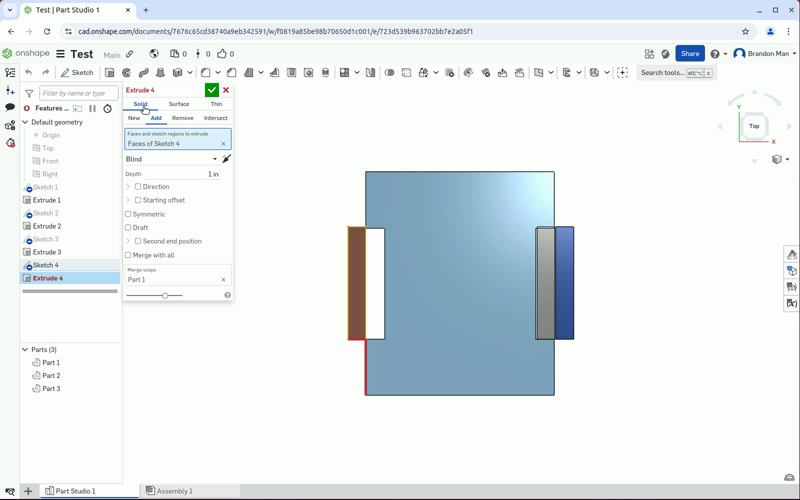
click(143, 106)
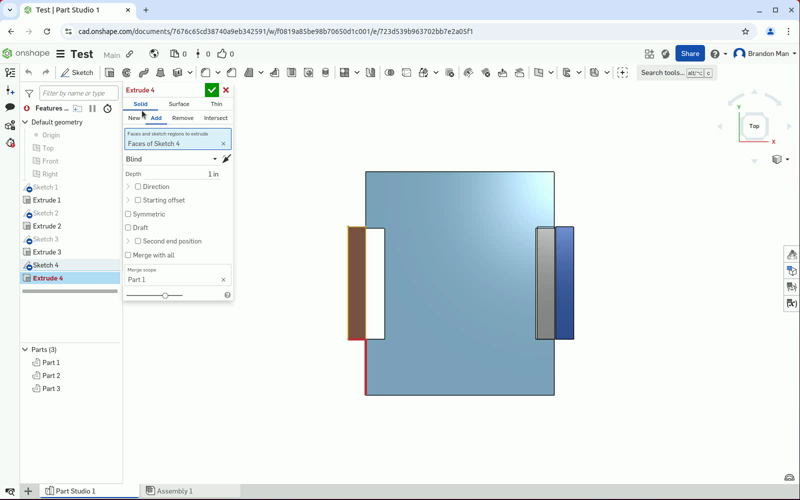
mouse_move(137, 120)
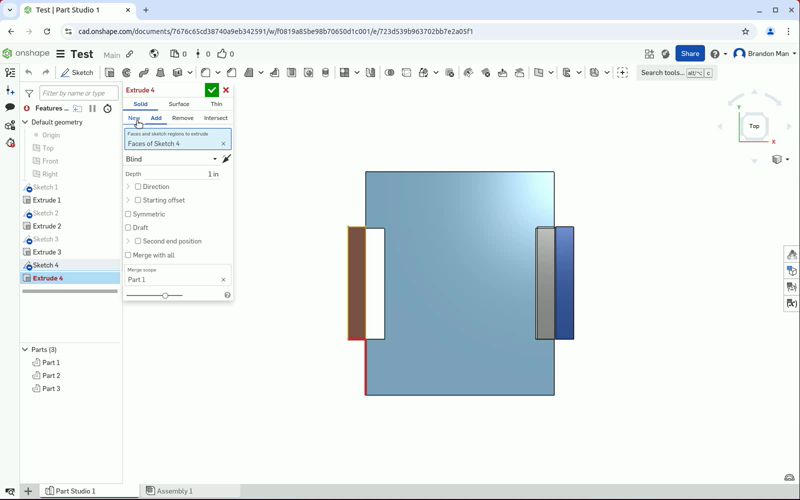
click(137, 120)
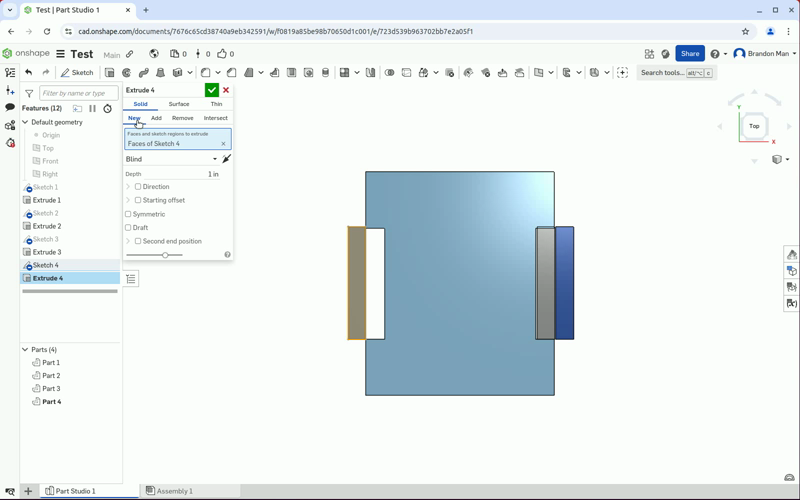
key(tab, 4)
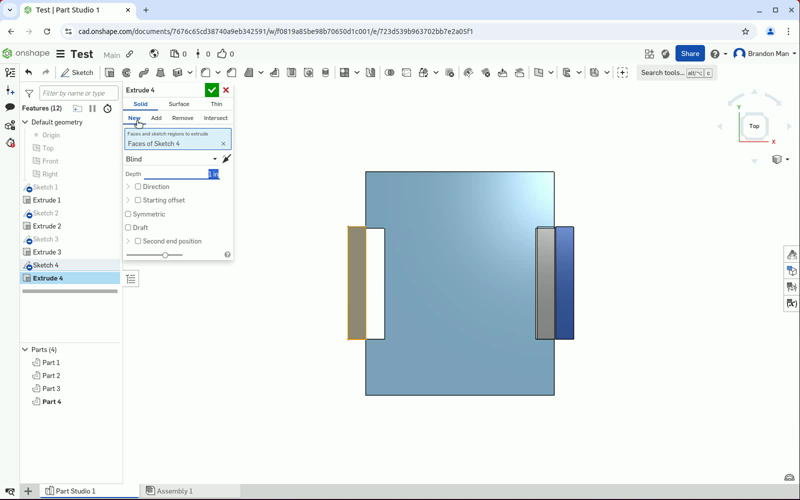
text(3.611)
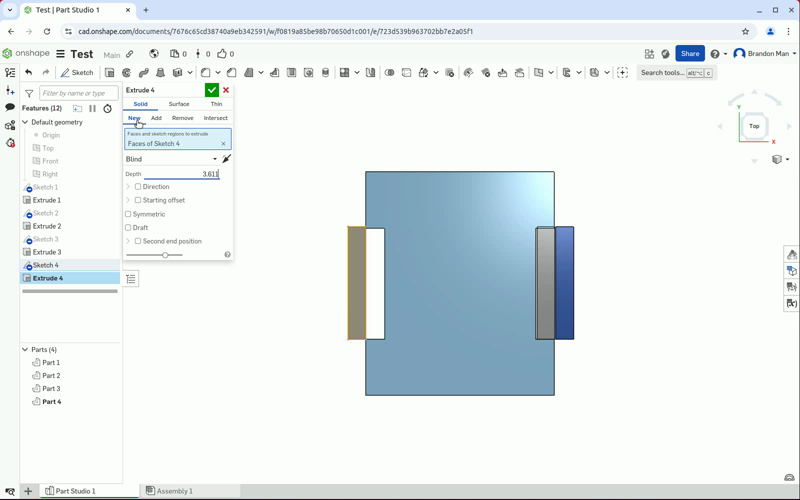
key(enter)
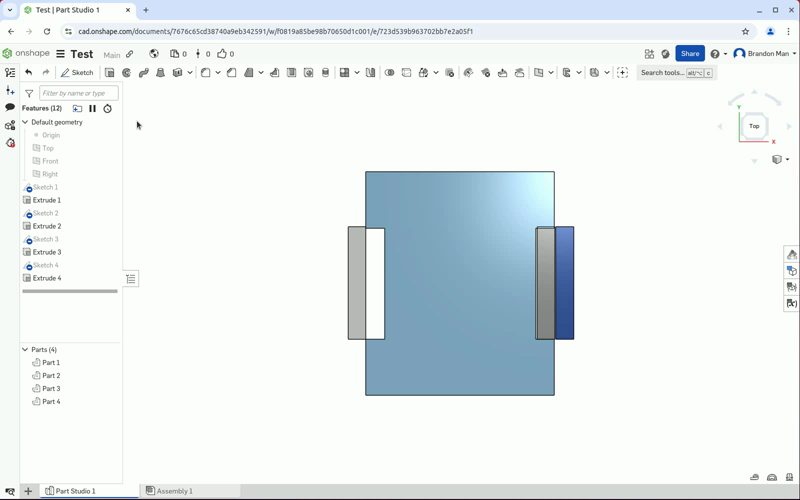
key(shift+h)
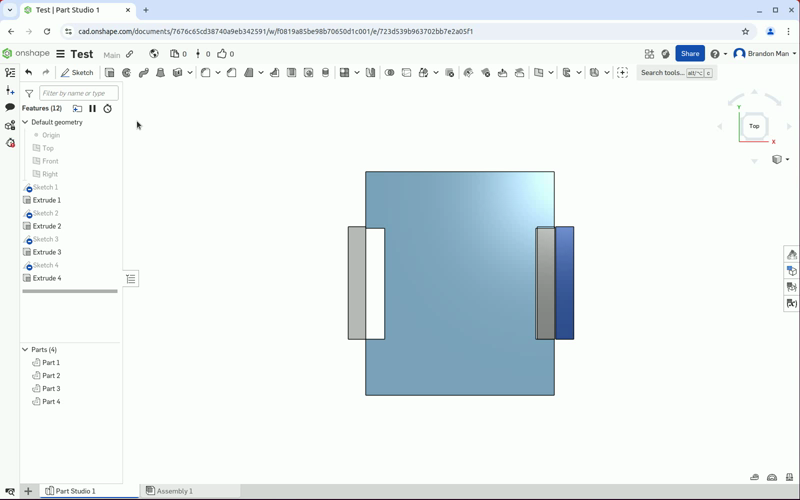
key(shift+h)
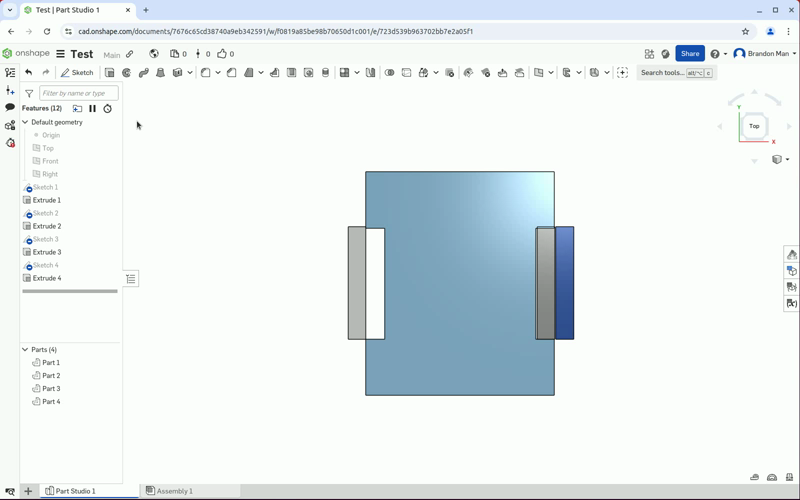
mouse_move(73, 189)
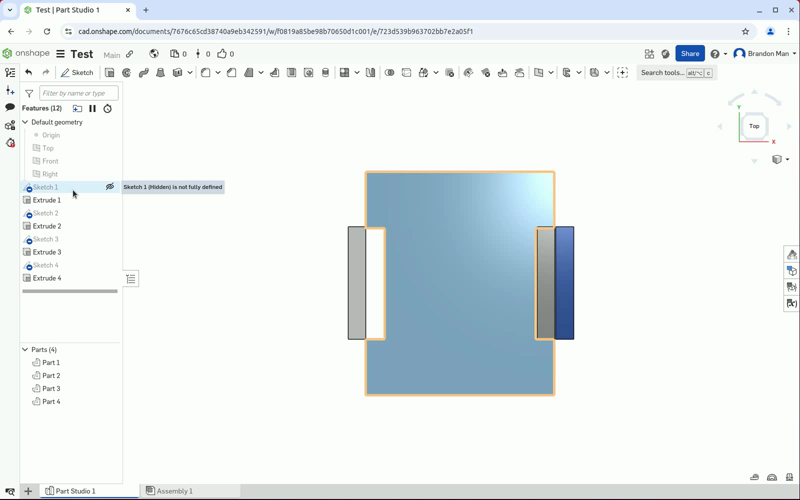
click(73, 189)
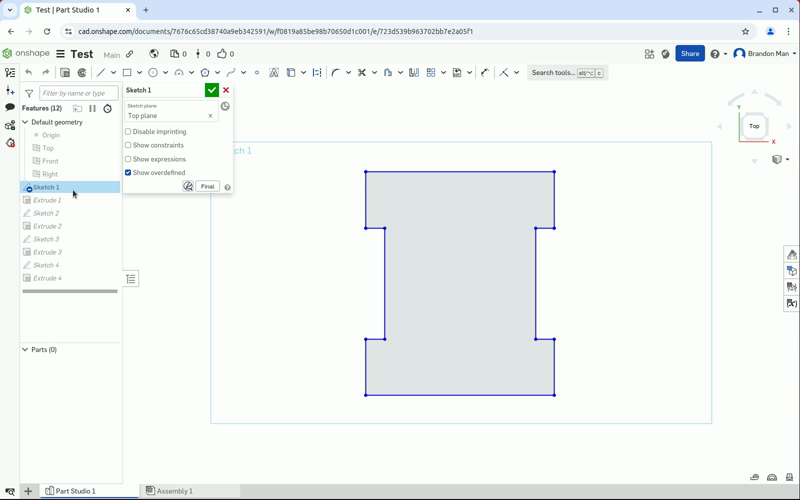
mouse_move(229, 92)
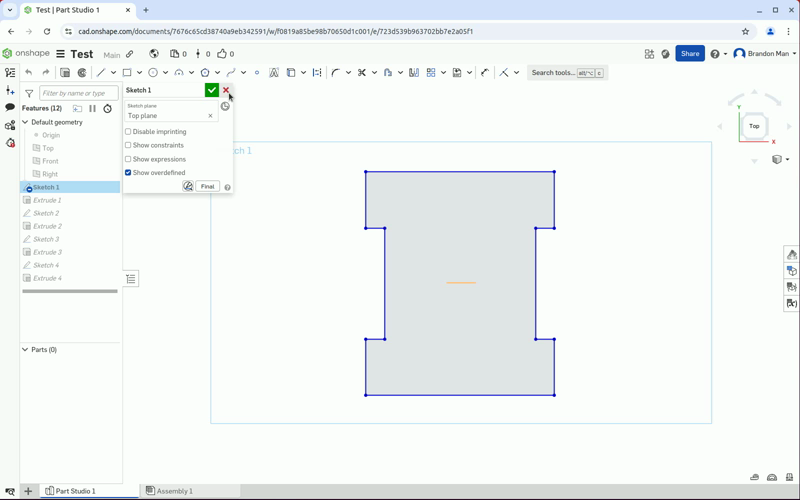
click(229, 92)
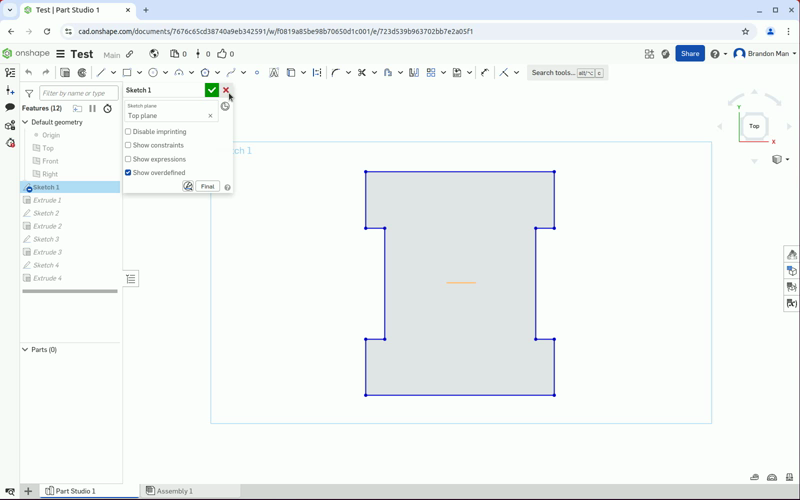
key(shift+s)
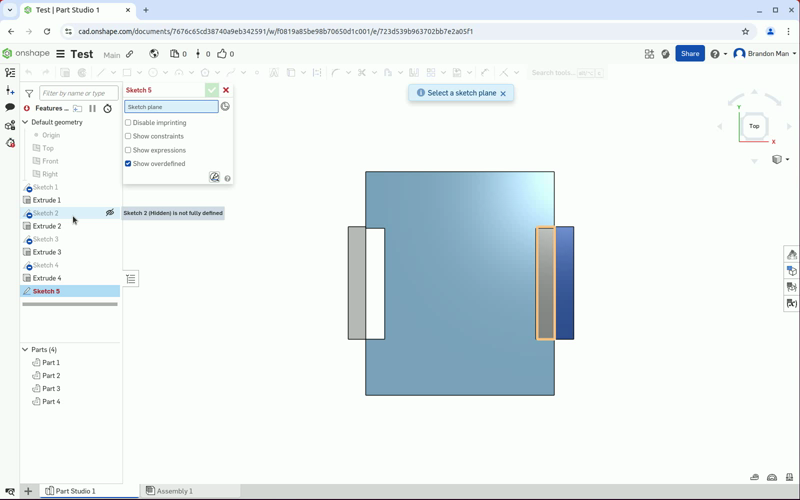
scroll(3)
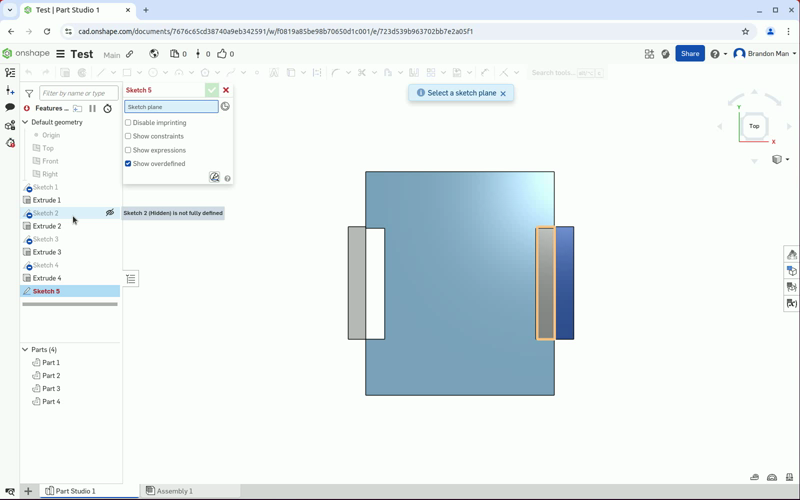
mouse_move(73, 150)
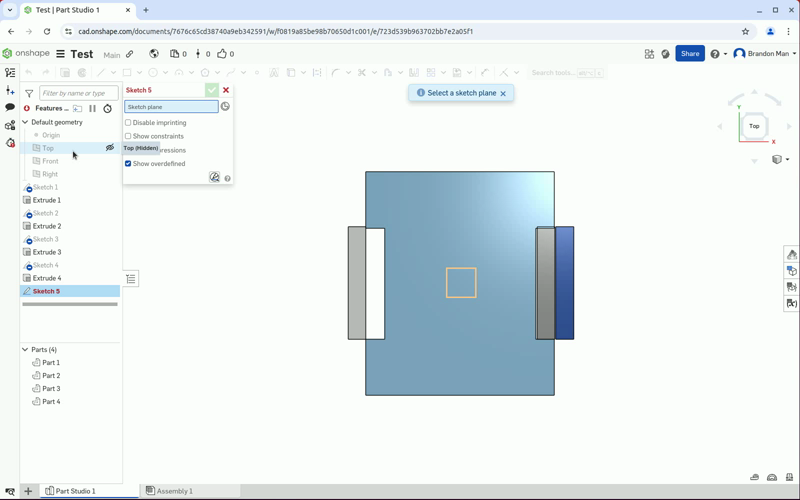
click(73, 150)
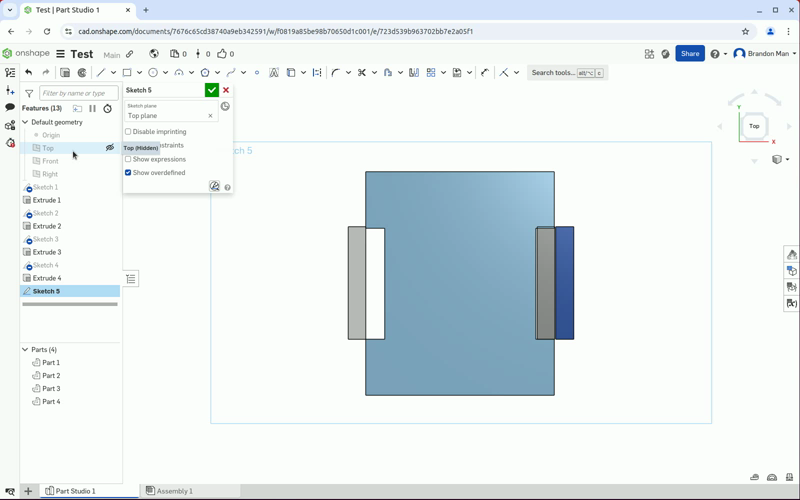
mouse_move(73, 352)
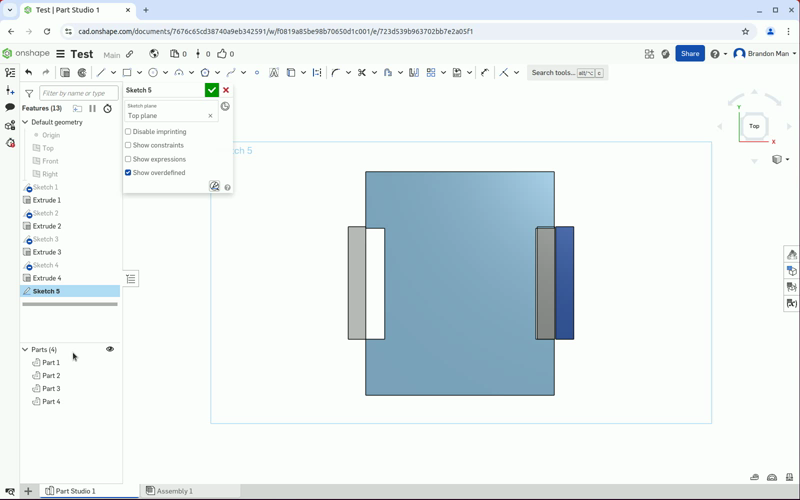
key(y)
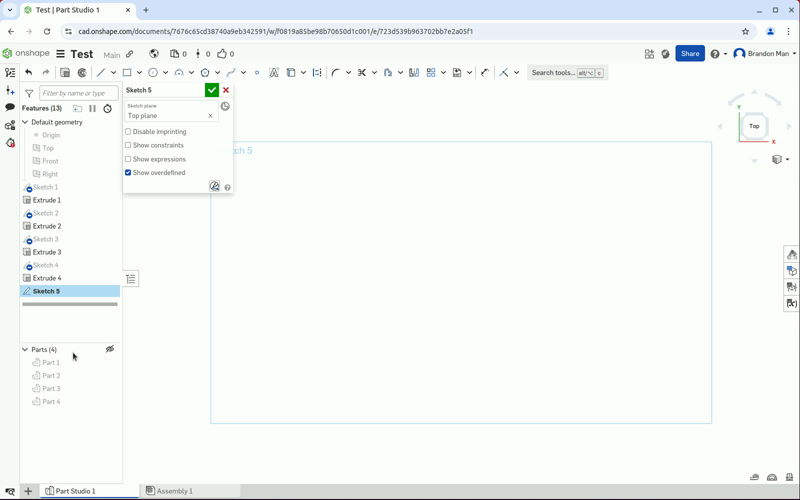
key(l)
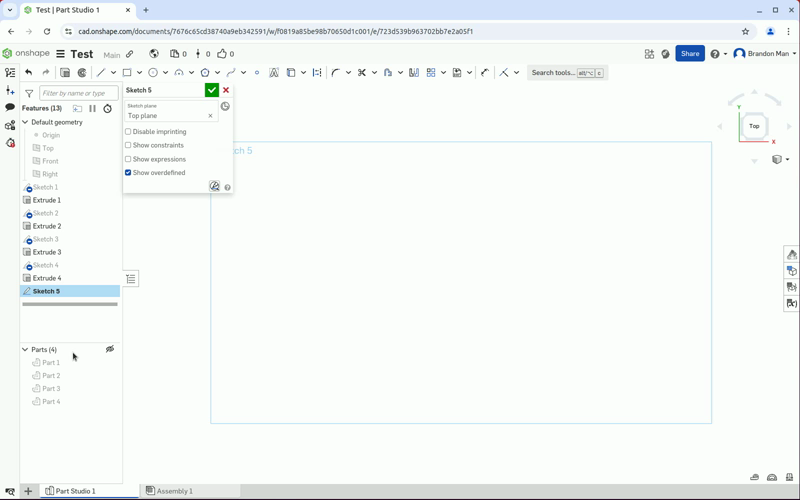
key_down(shift)
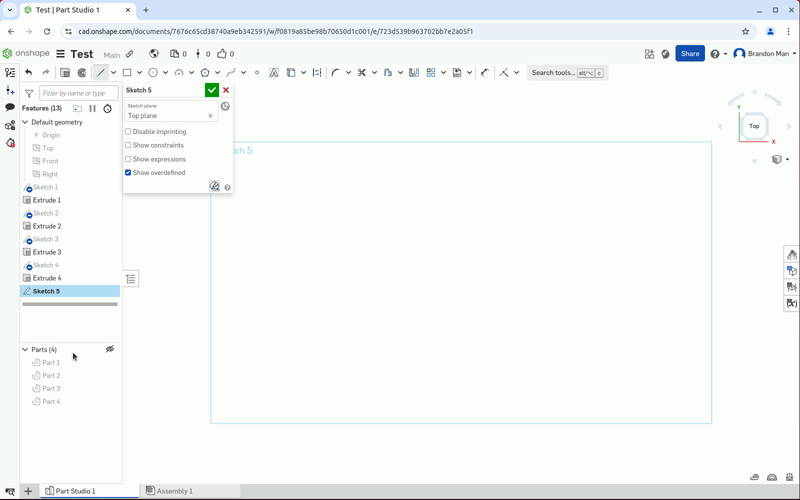
mouse_move(365, 339)
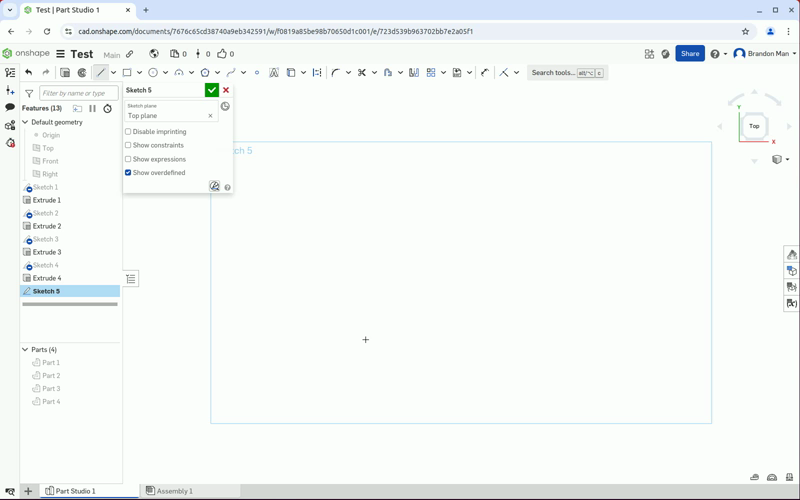
click(365, 339)
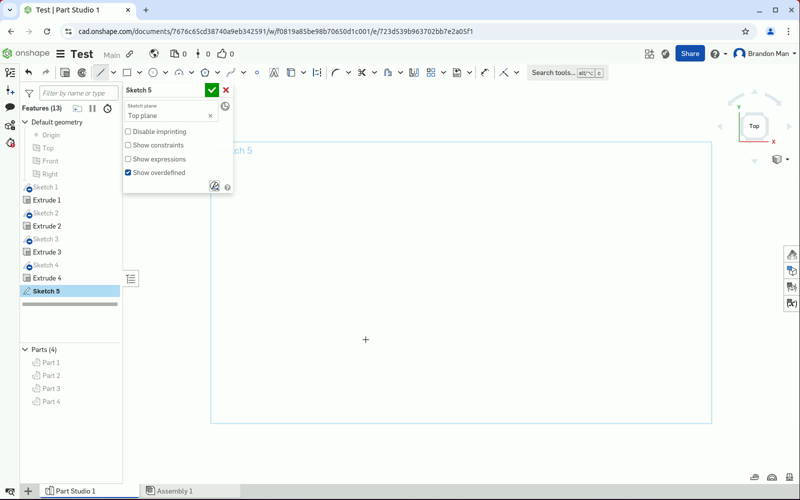
key_up(shift)
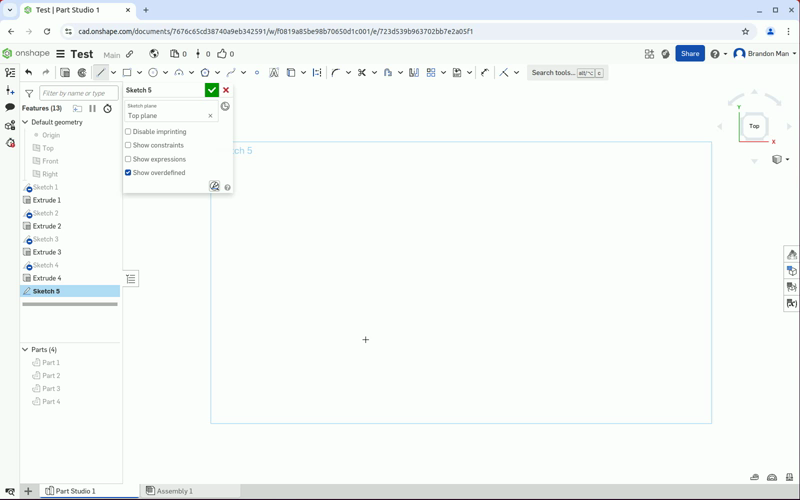
key_down(shift)
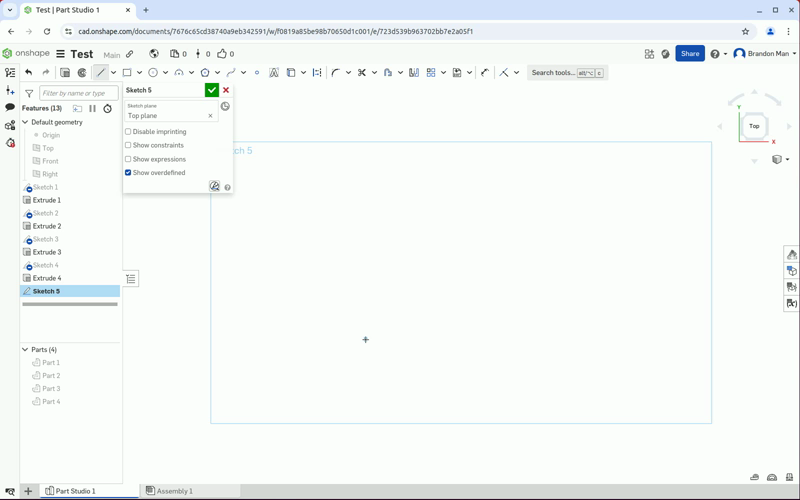
mouse_move(395, 339)
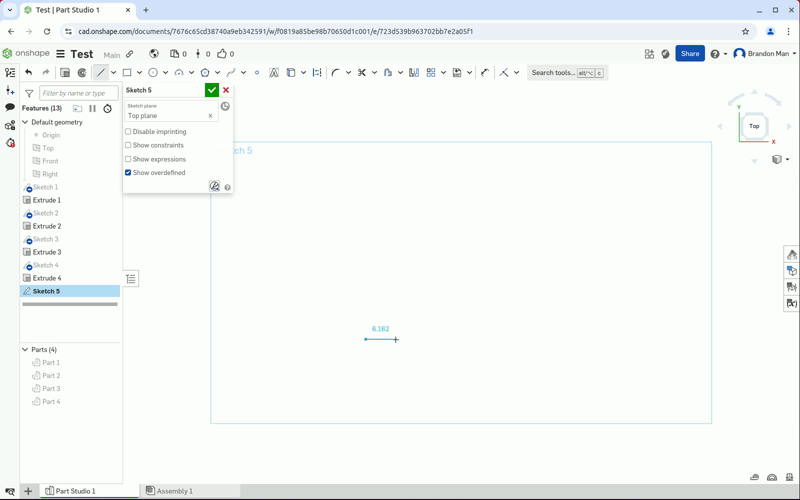
mouse_move(383, 339)
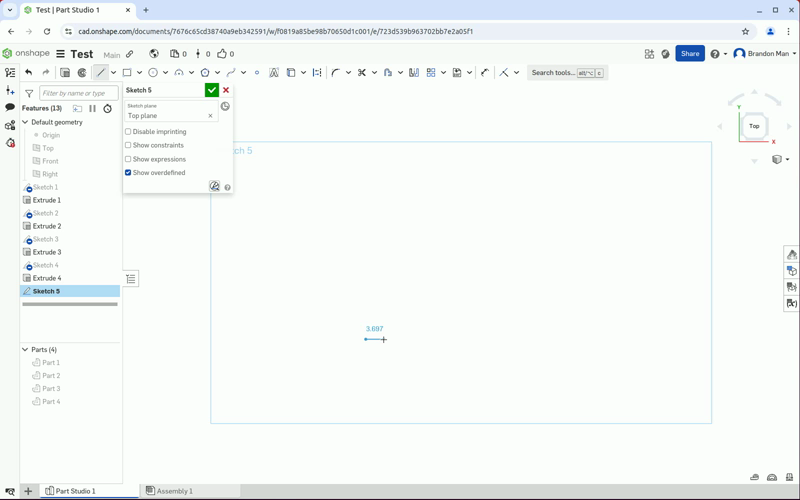
click(383, 339)
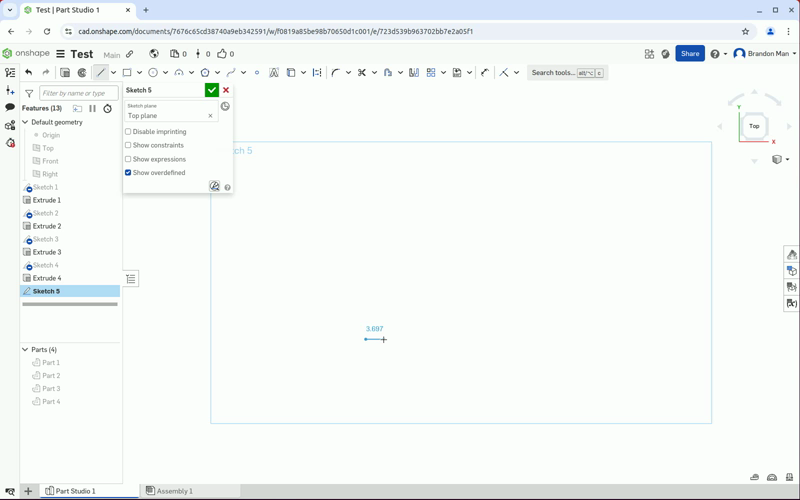
key_up(shift)
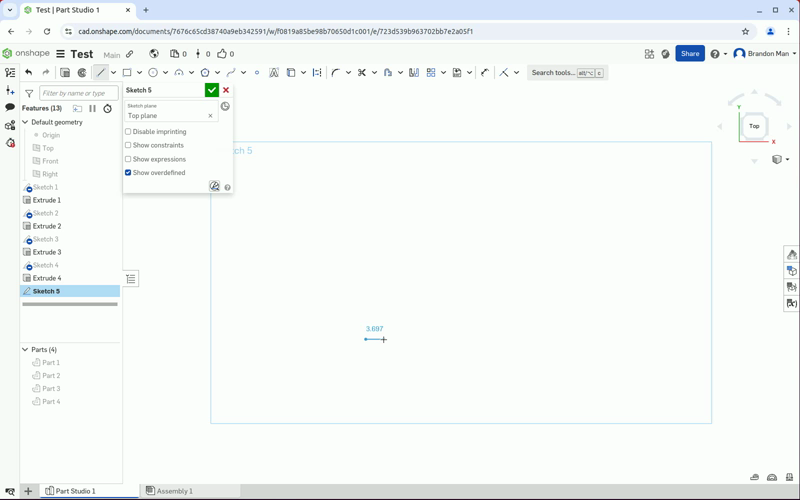
key_down(shift)
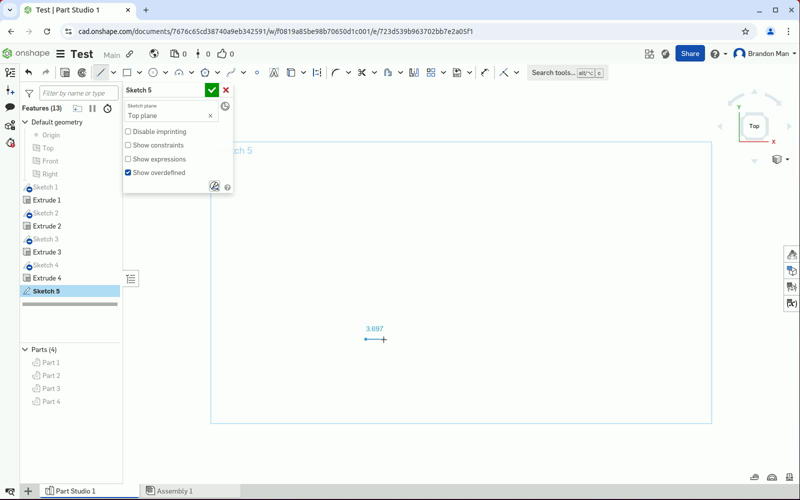
mouse_move(383, 226)
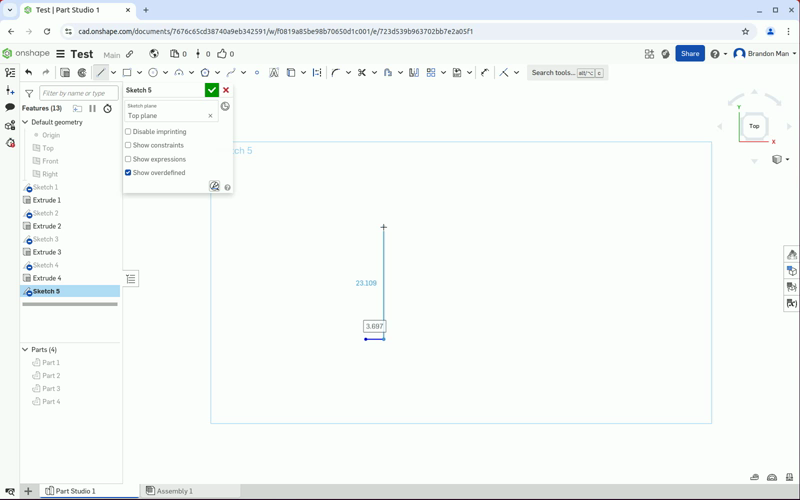
click(383, 226)
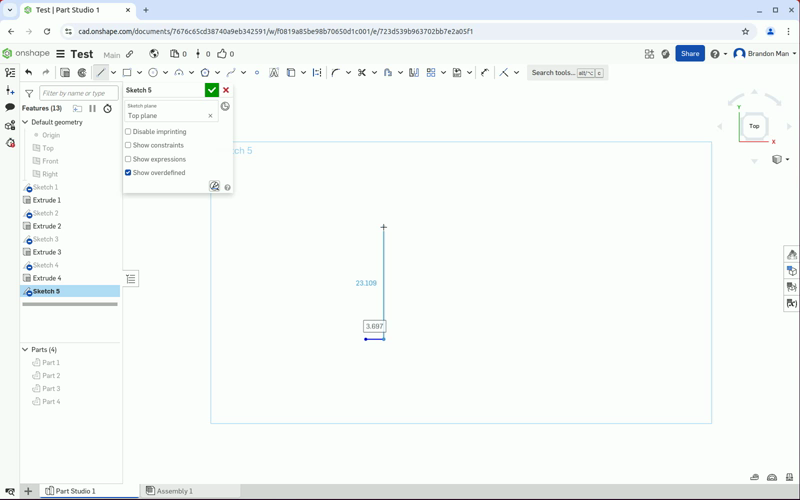
key_up(shift)
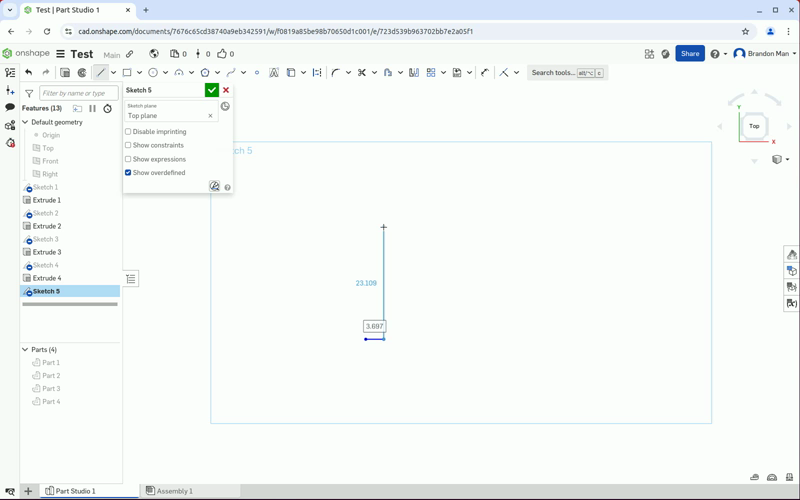
key_down(shift)
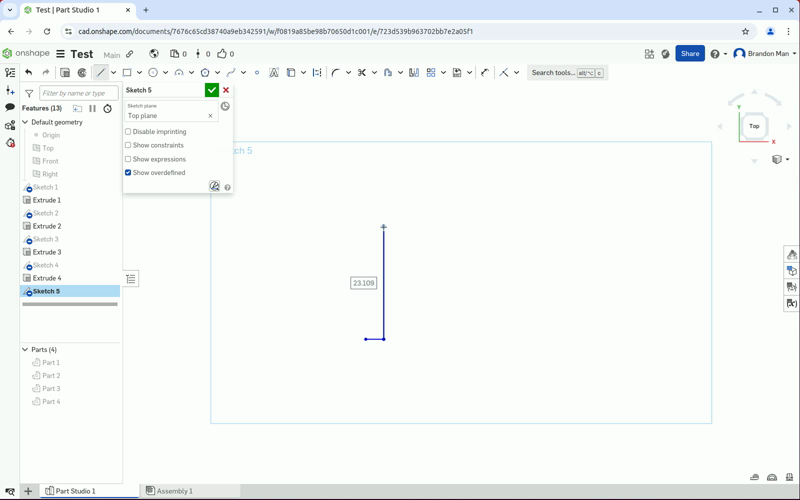
mouse_move(413, 226)
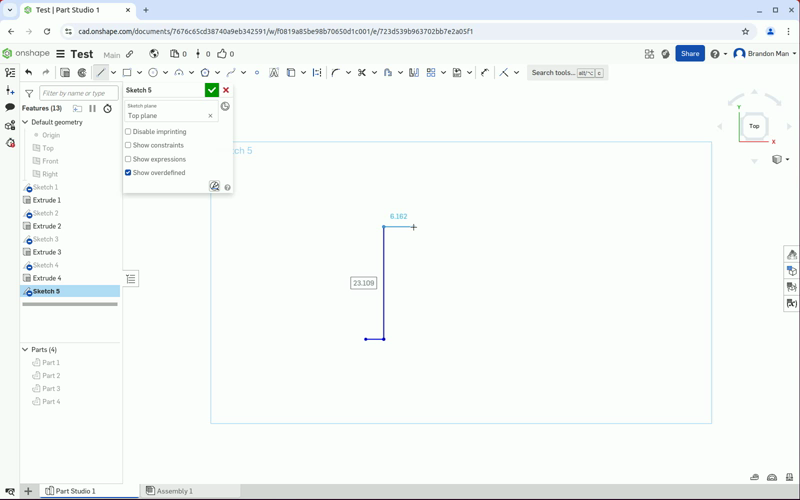
mouse_move(365, 226)
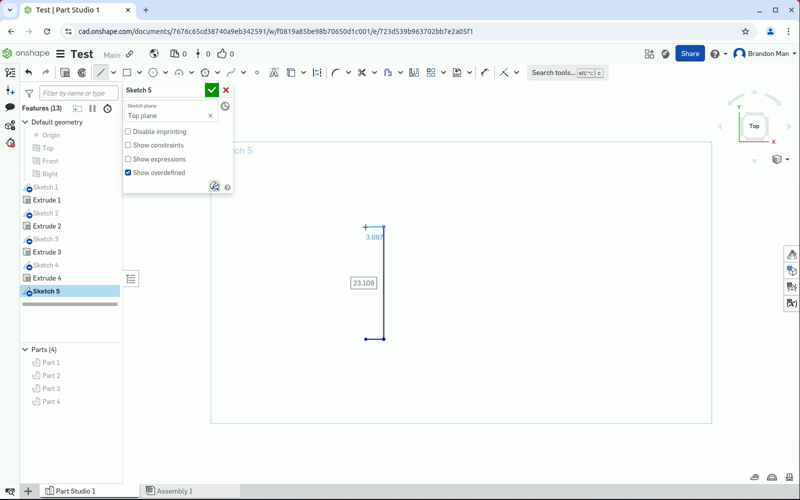
click(365, 226)
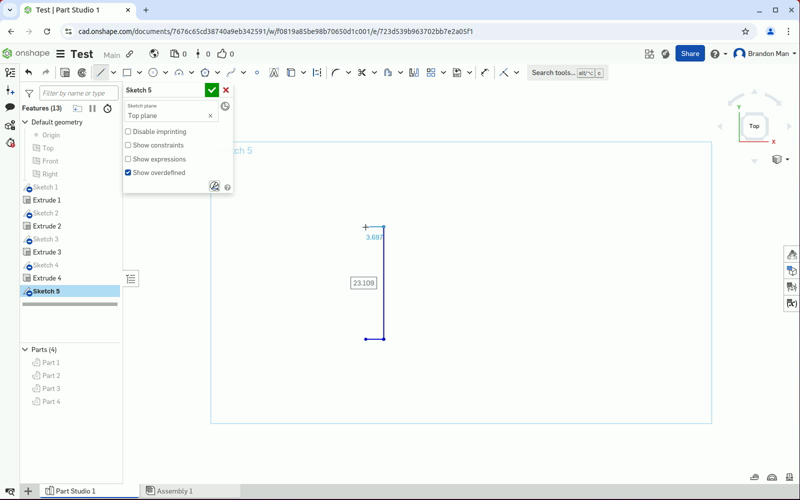
key_up(shift)
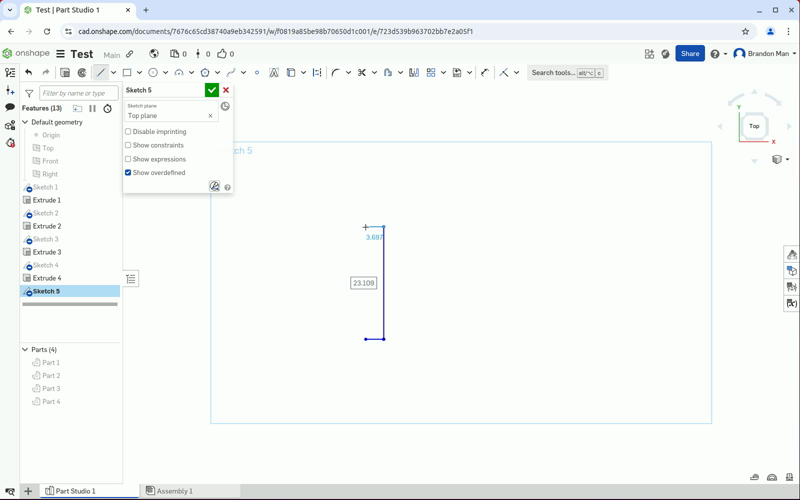
key_down(shift)
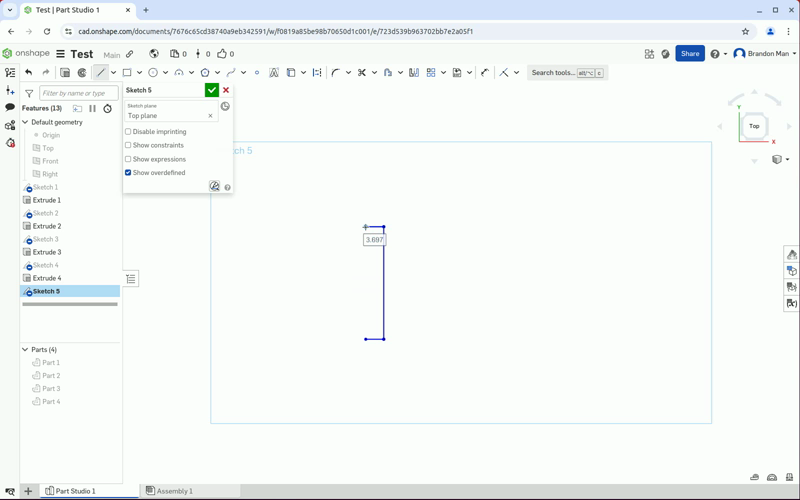
mouse_move(365, 339)
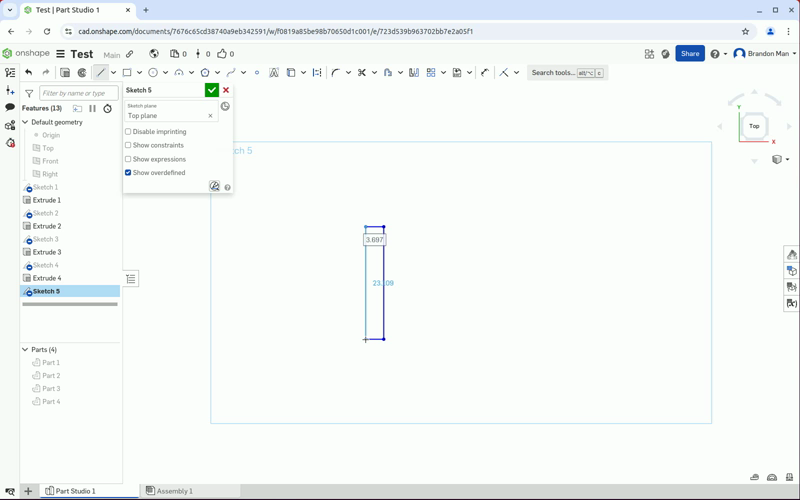
key_up(shift)
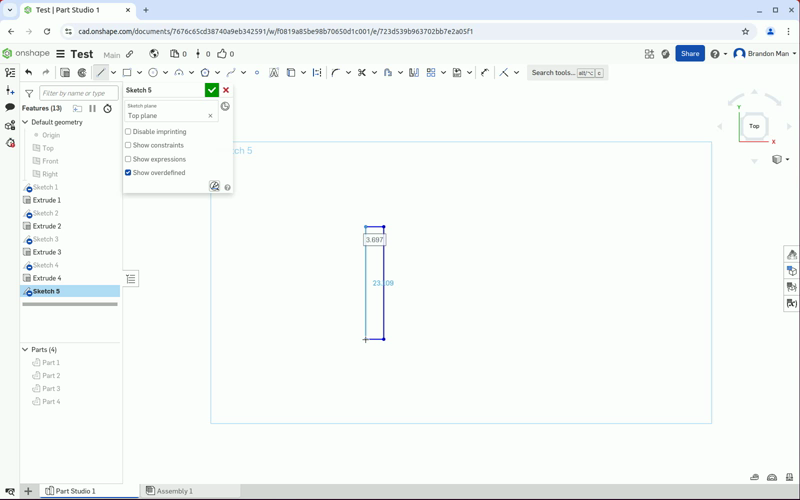
click(365, 339)
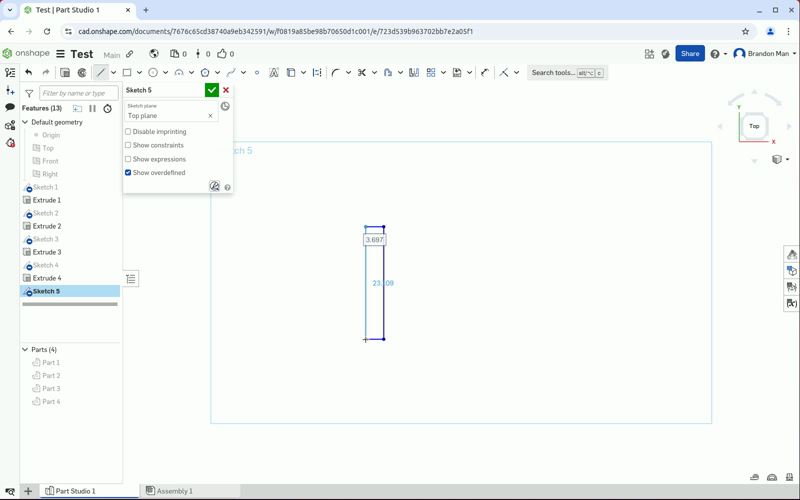
key(esc)
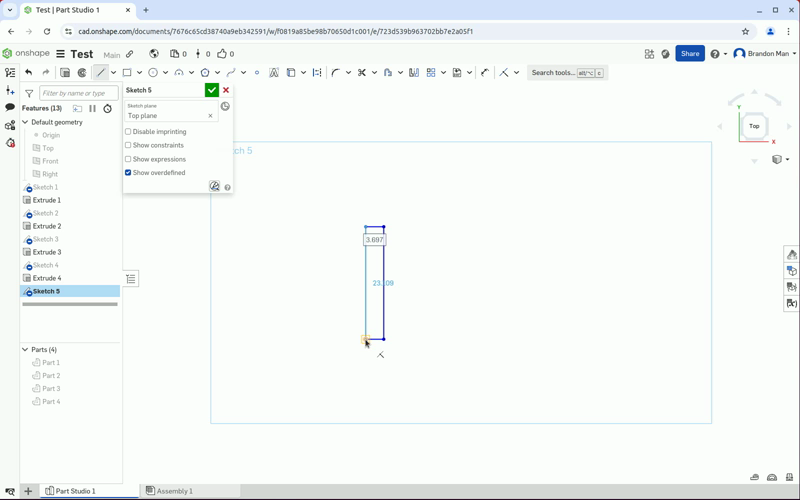
mouse_move(368, 286)
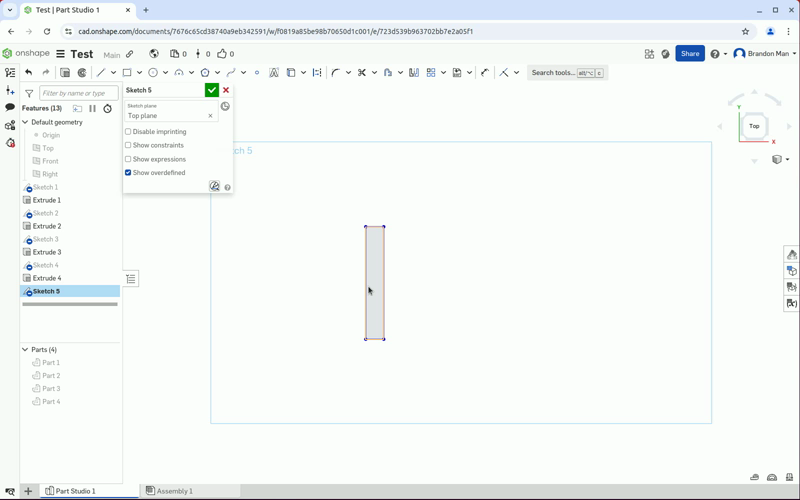
click(368, 286)
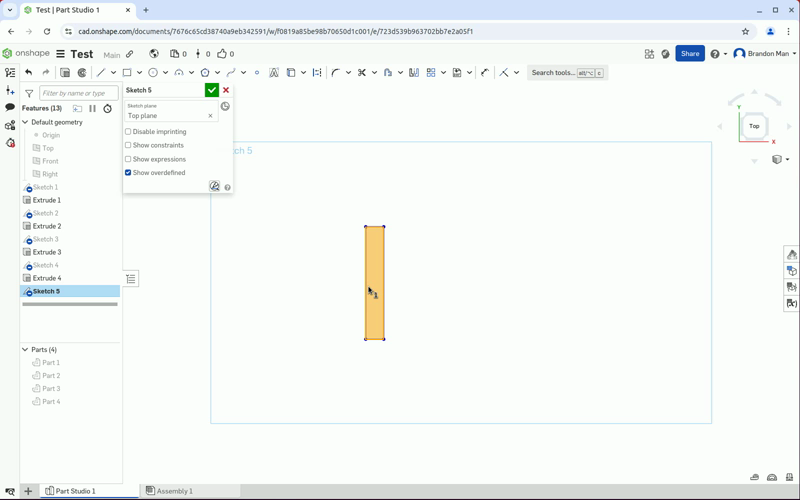
mouse_move(73, 352)
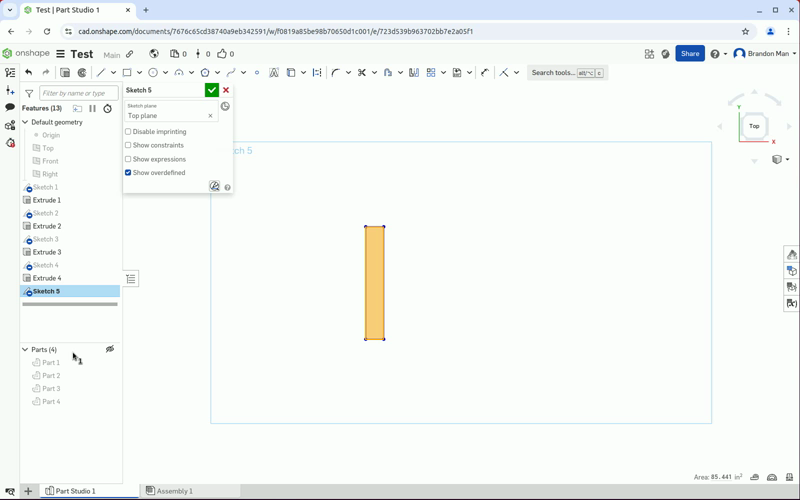
key(shift+y)
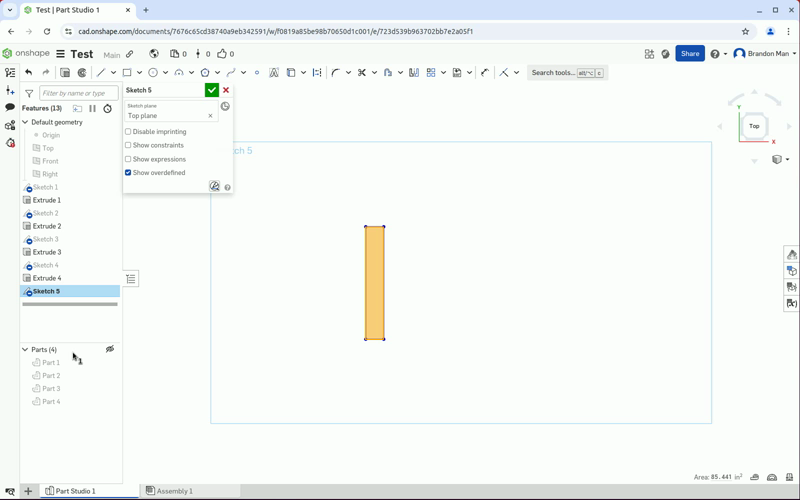
key(shift+e)
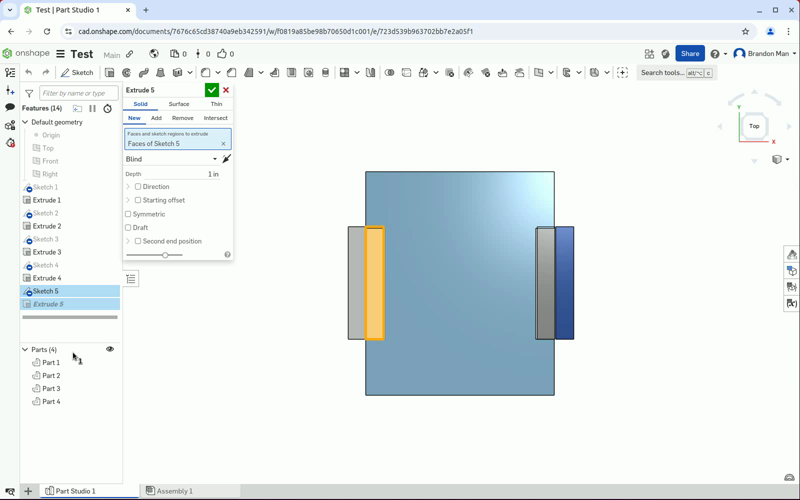
mouse_move(143, 106)
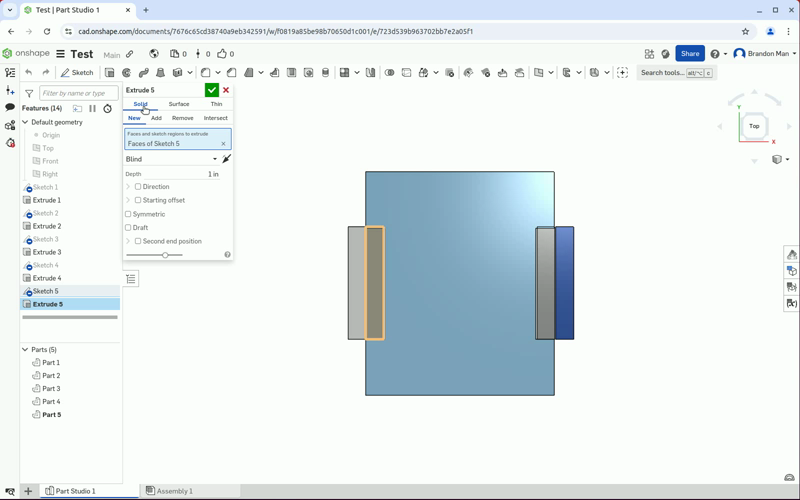
click(143, 106)
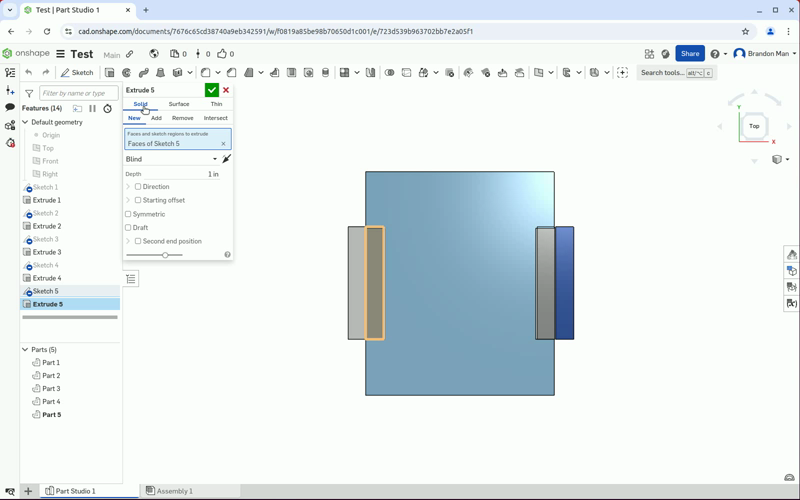
mouse_move(137, 120)
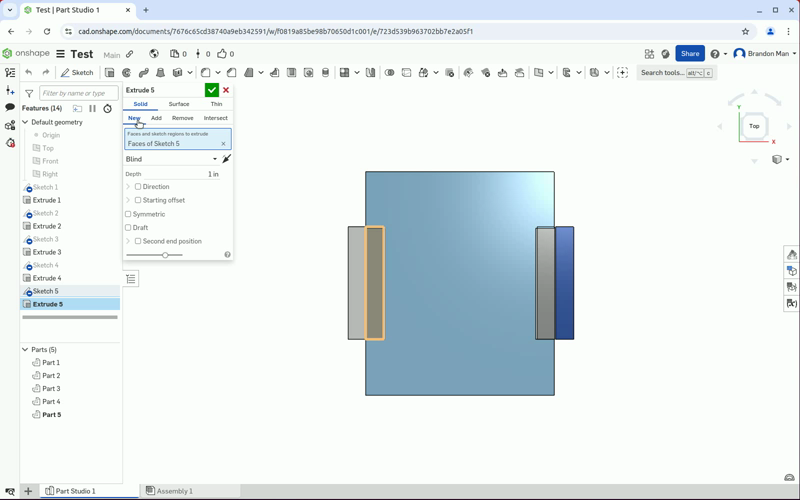
click(137, 120)
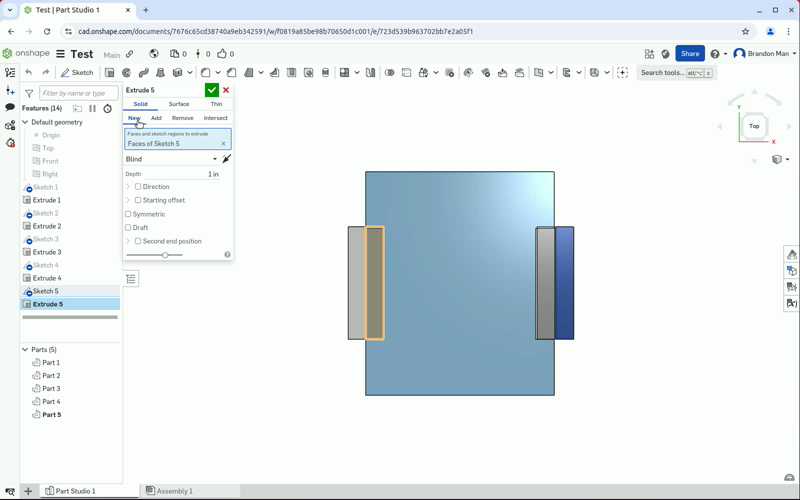
key(tab, 4)
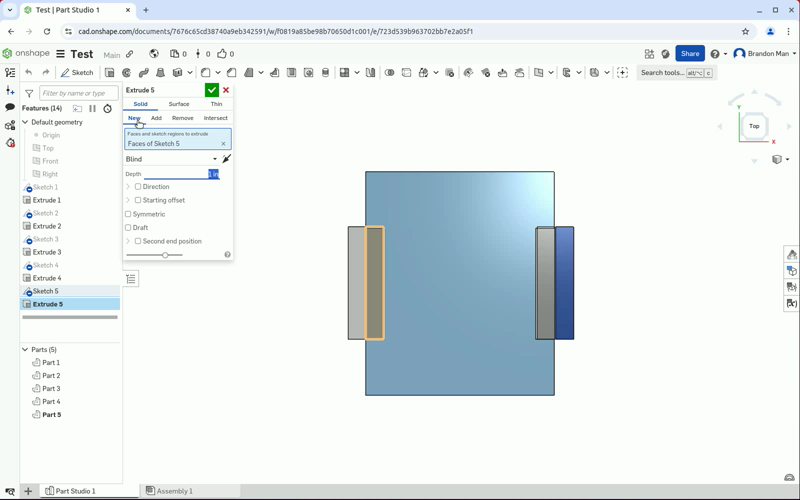
text(3.611)
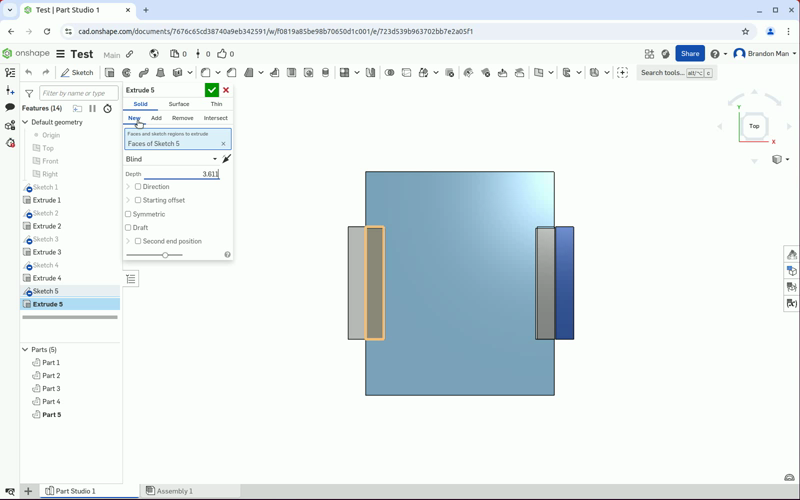
key(enter)
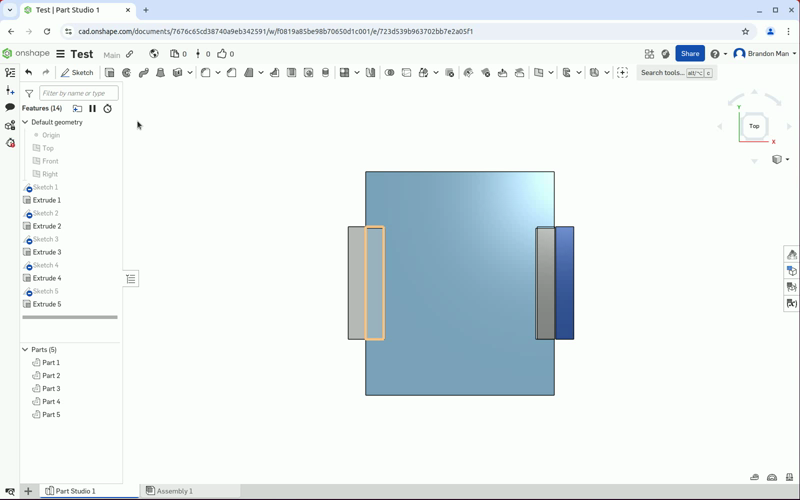
key(shift+h)
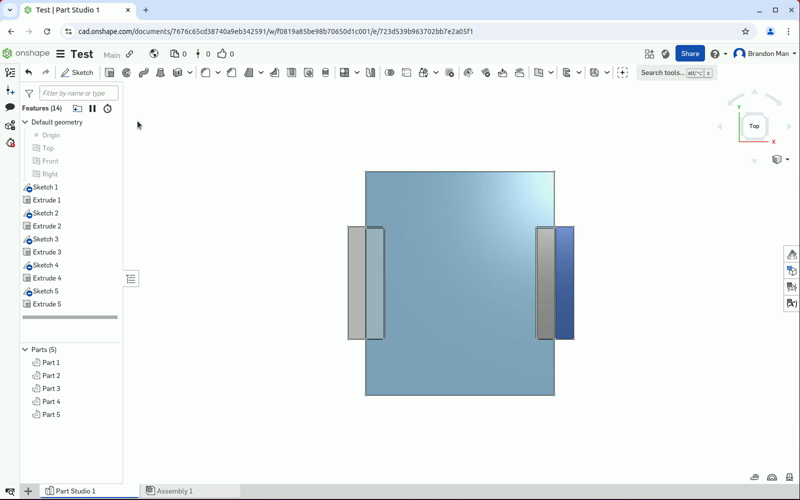
key(shift+h)
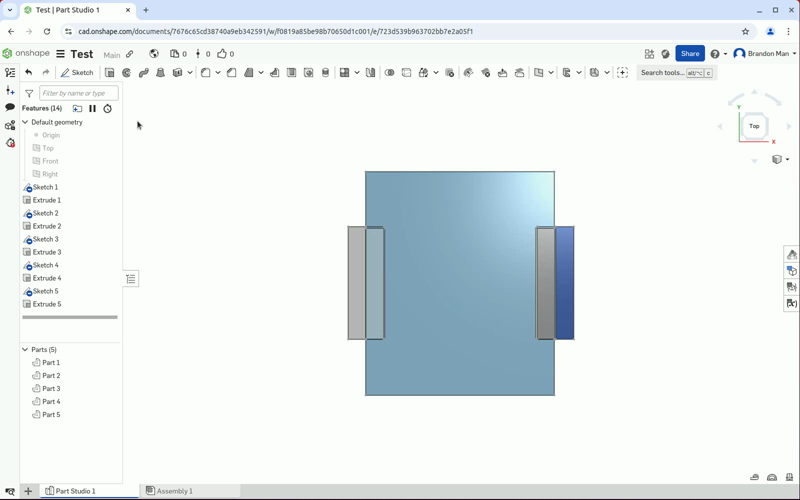
key(shift+7)
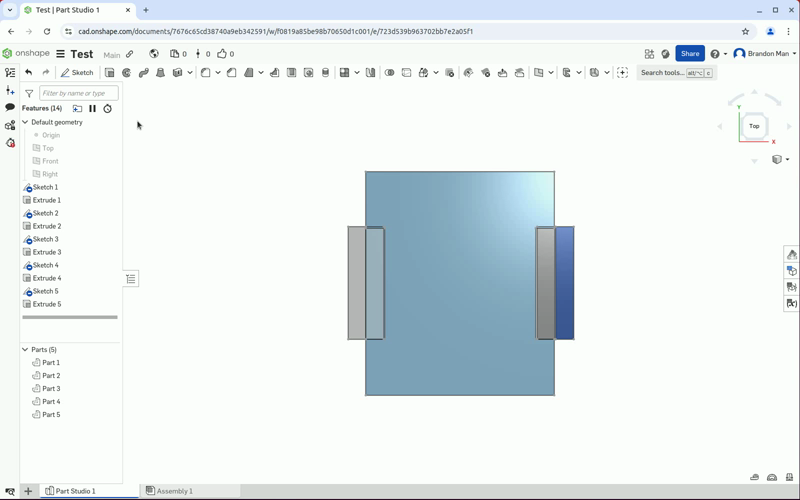
key(up, 3)
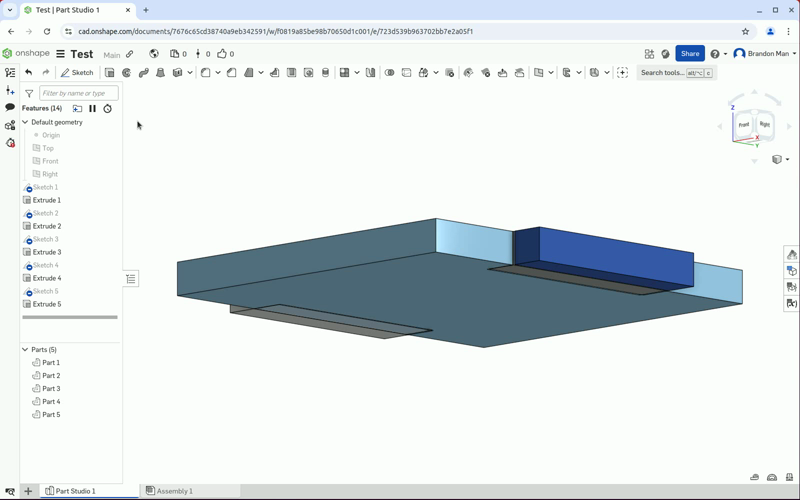
key(left, 3)
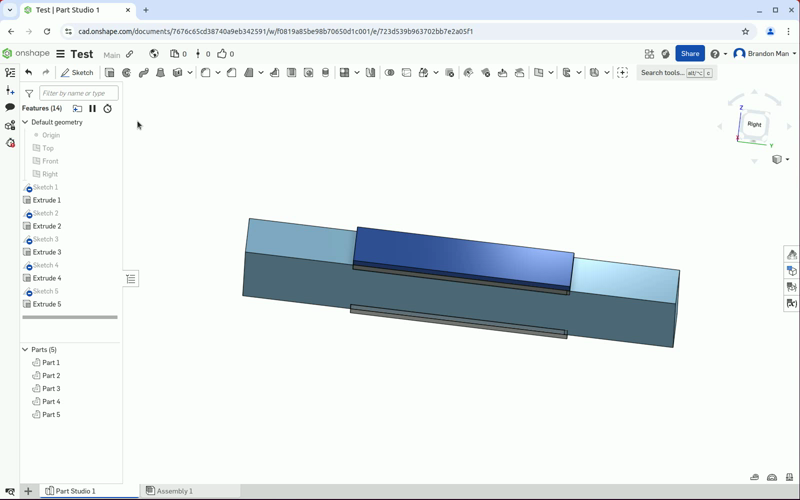
key(right, 3)
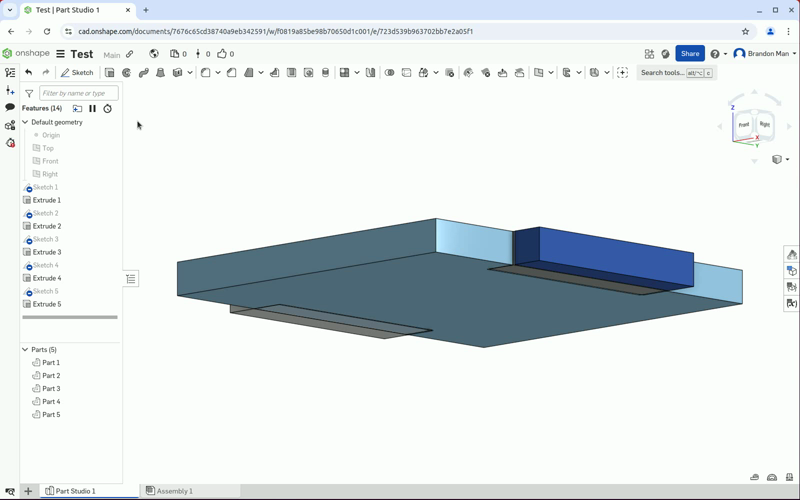
key(down, 3)
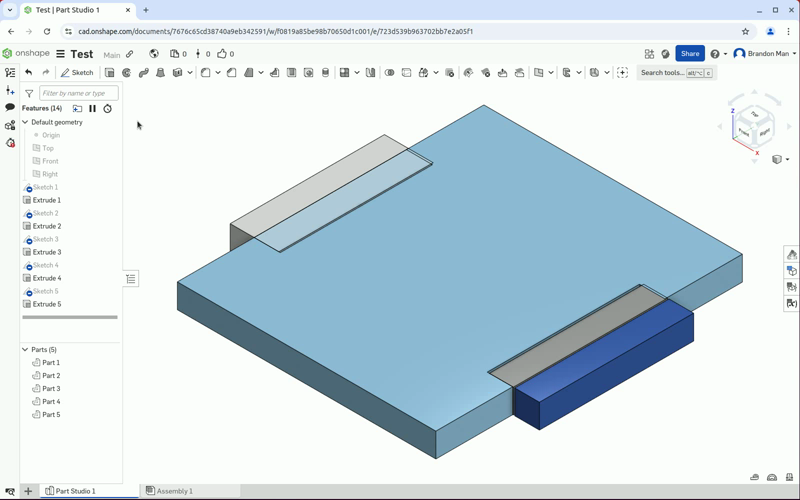
mouse_move(73, 189)
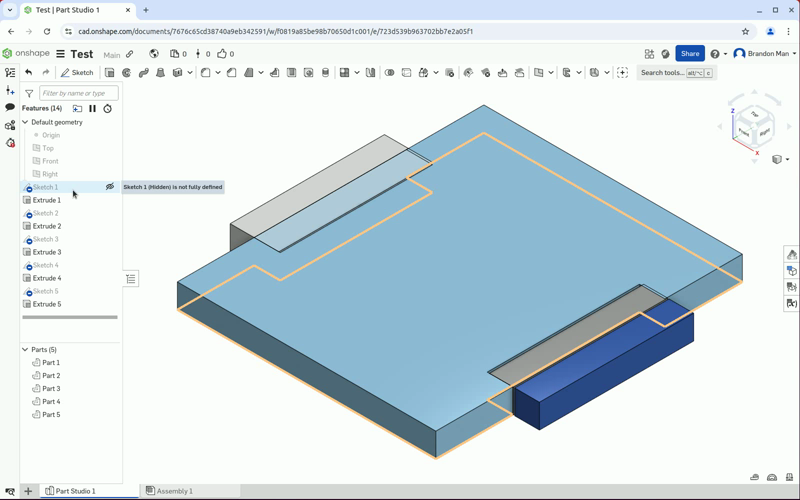
click(73, 189)